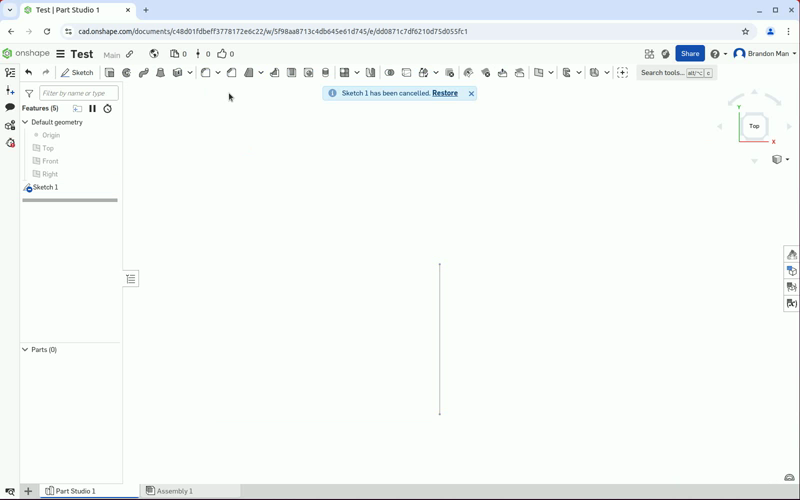
key(shift+h)
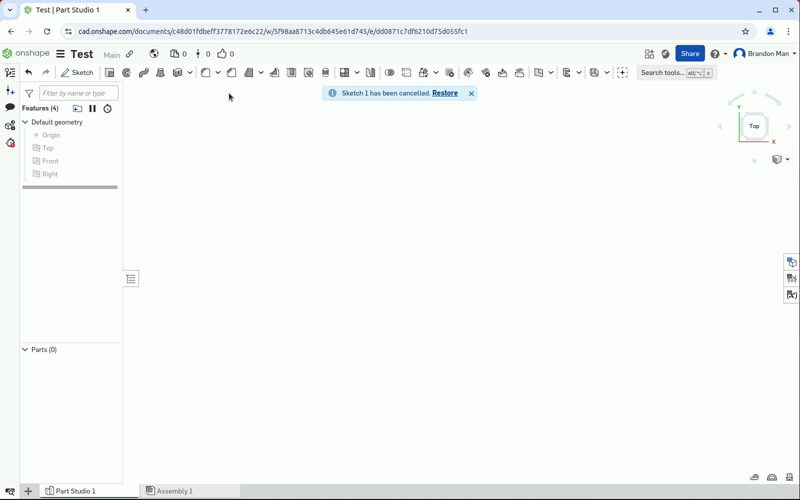
mouse_move(73, 352)
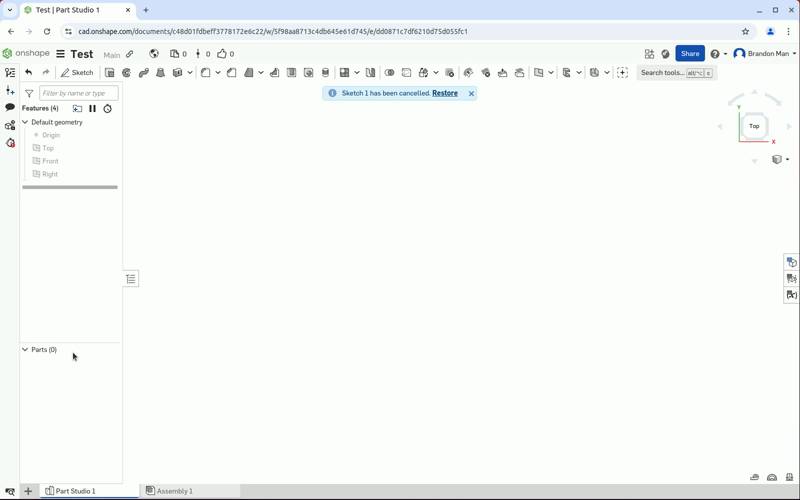
key(y)
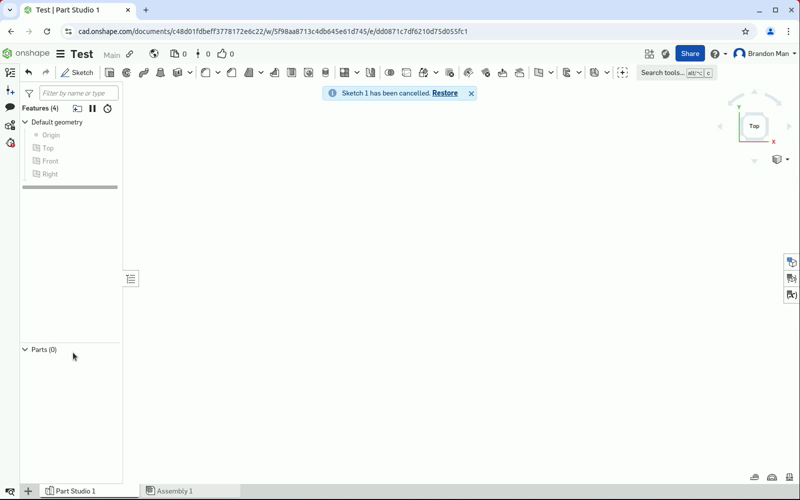
key(shift+p)
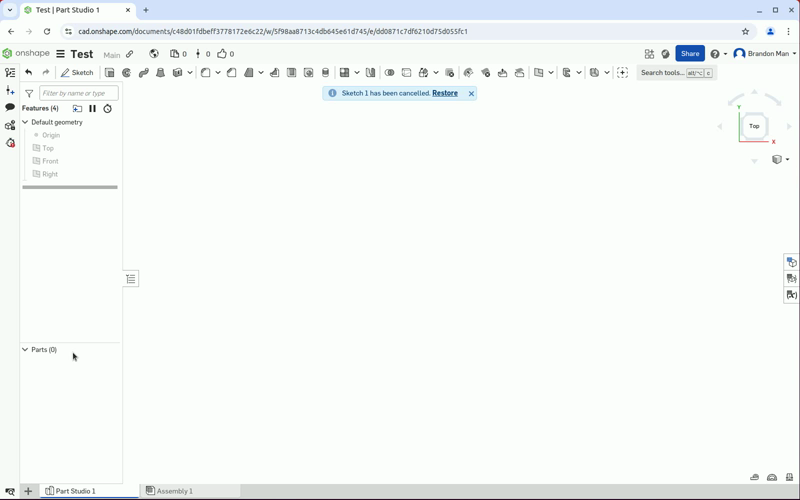
key(space)
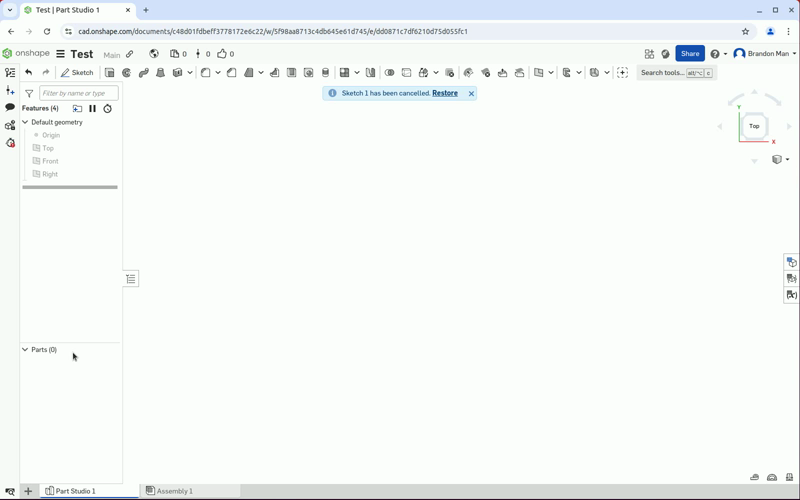
key_down(shift)
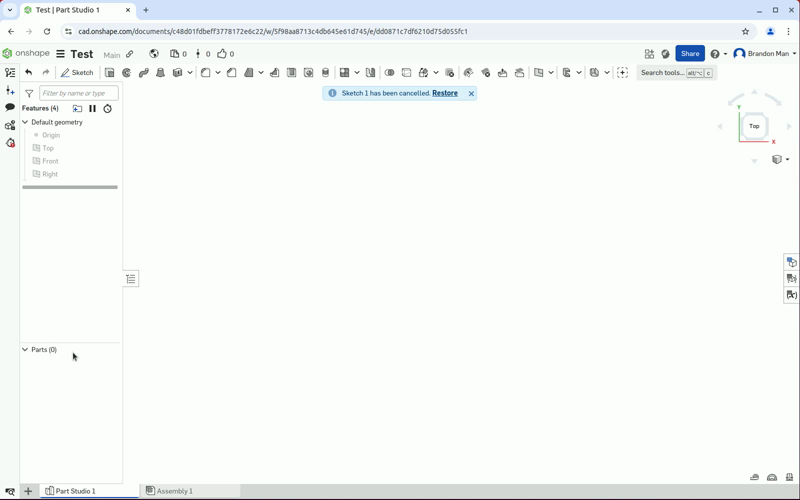
key(up)
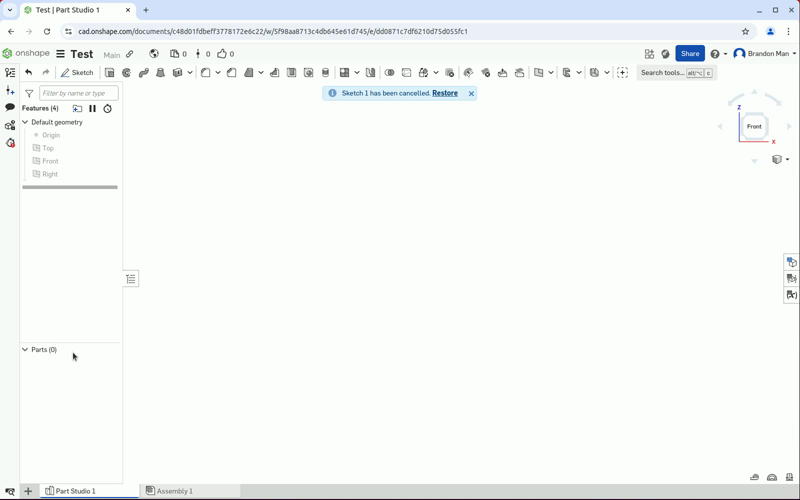
key_up(shift)
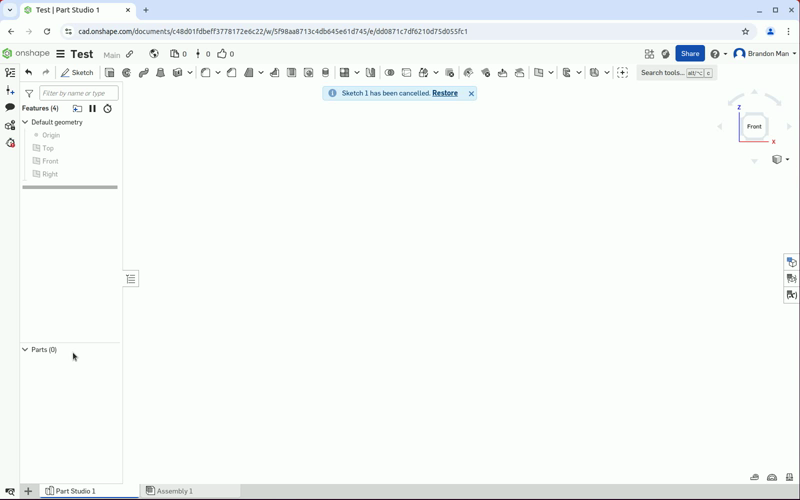
mouse_move(73, 352)
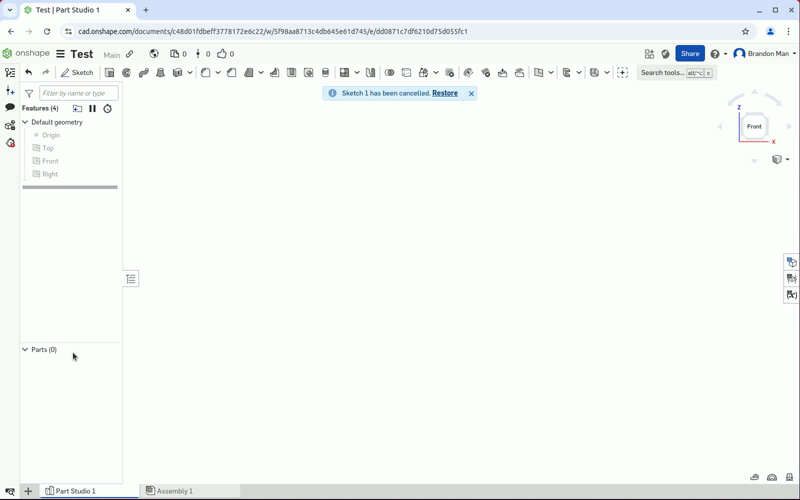
key(shift+y)
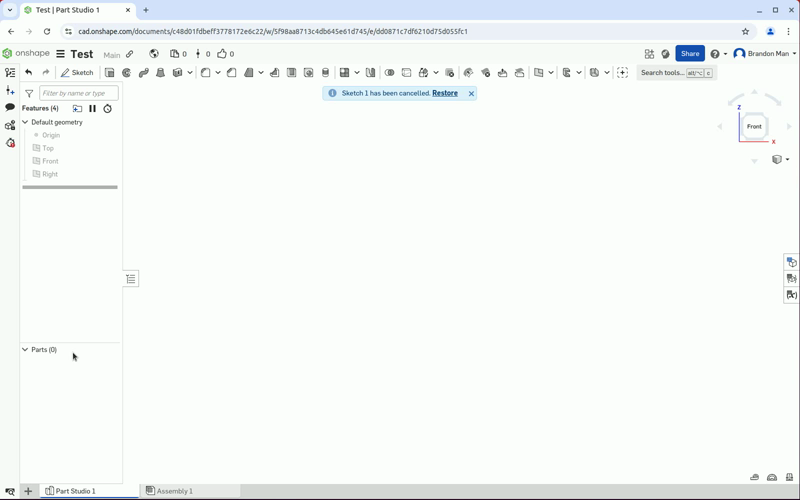
key(shift+s)
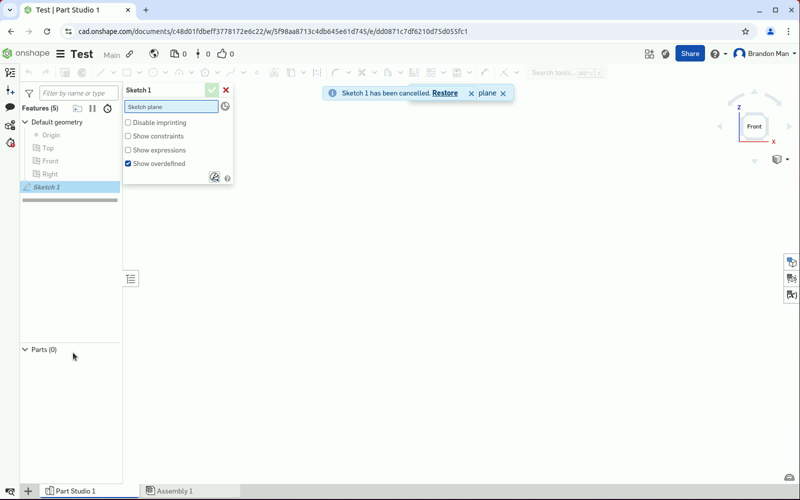
mouse_move(73, 163)
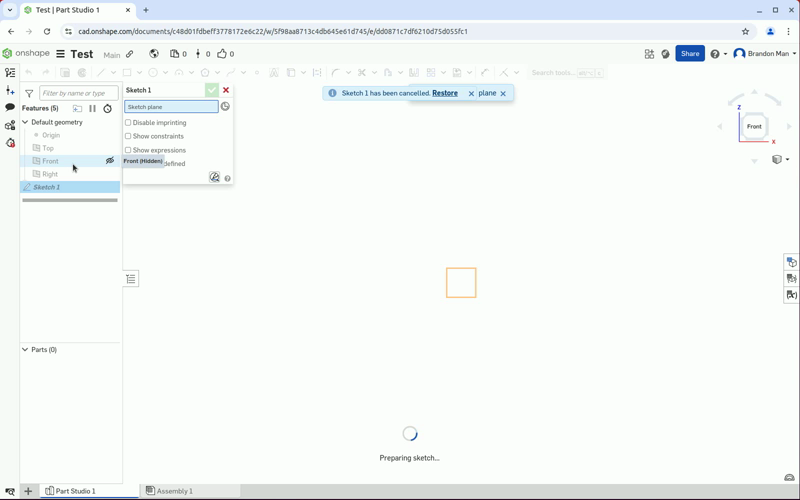
click(73, 163)
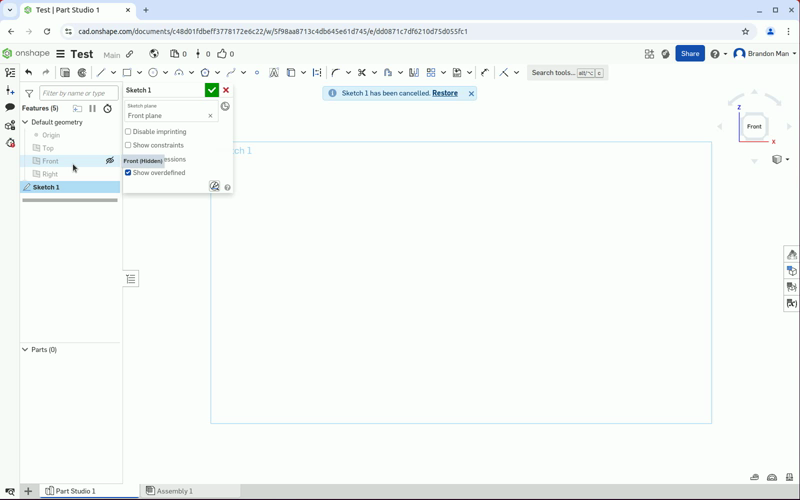
mouse_move(73, 352)
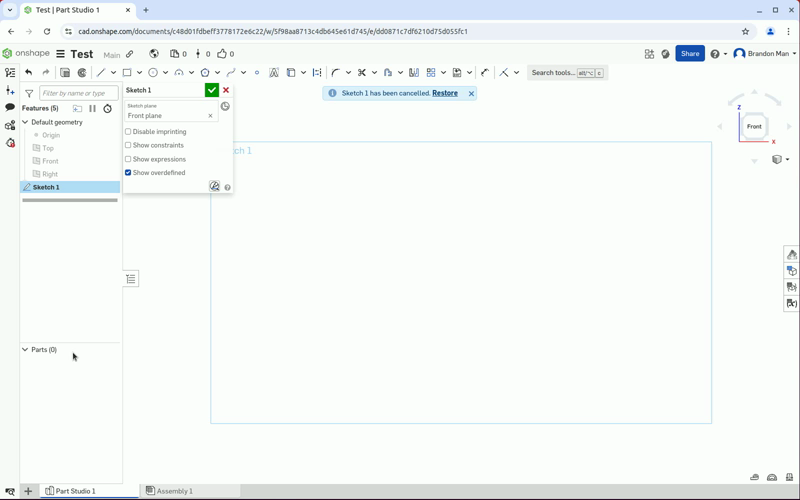
key(y)
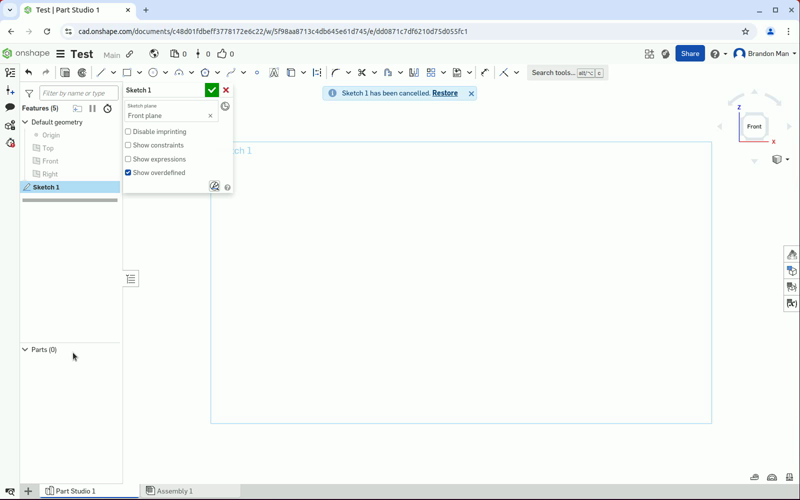
key(c)
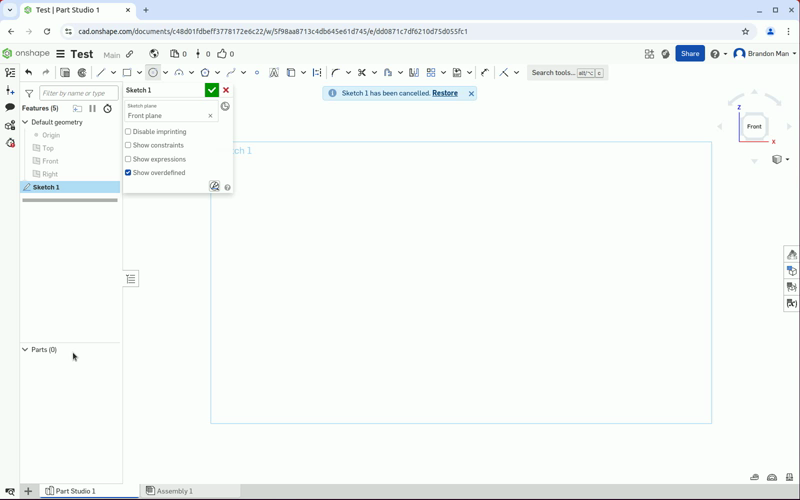
key_down(shift)
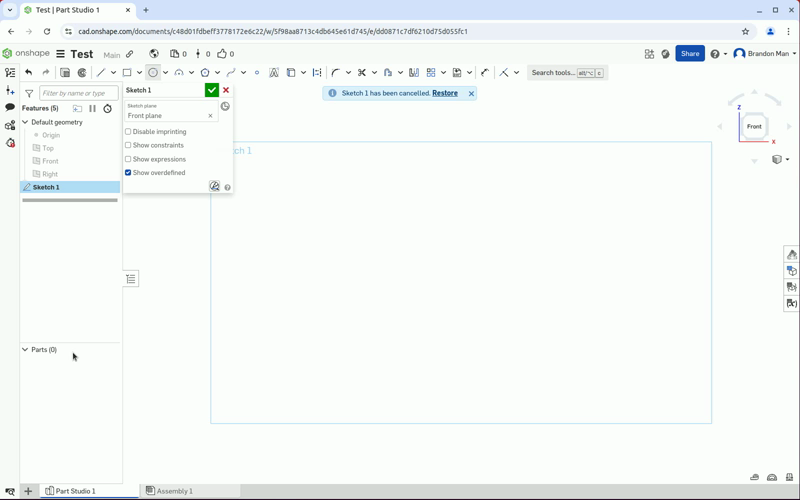
mouse_move(461, 282)
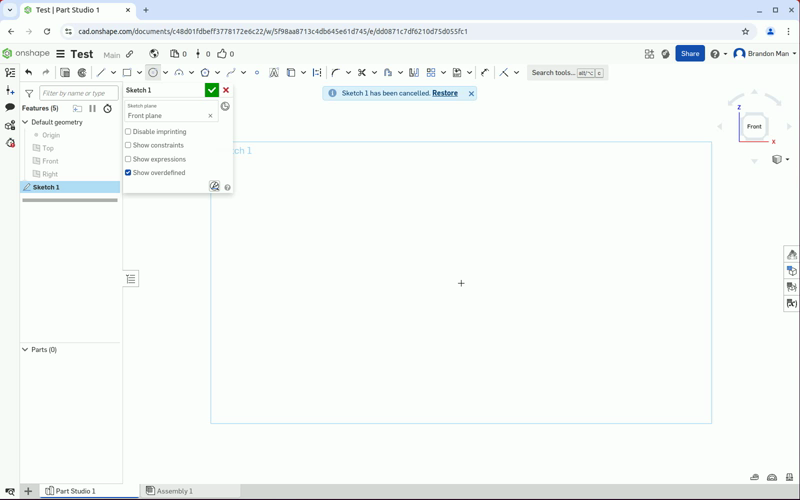
click(461, 282)
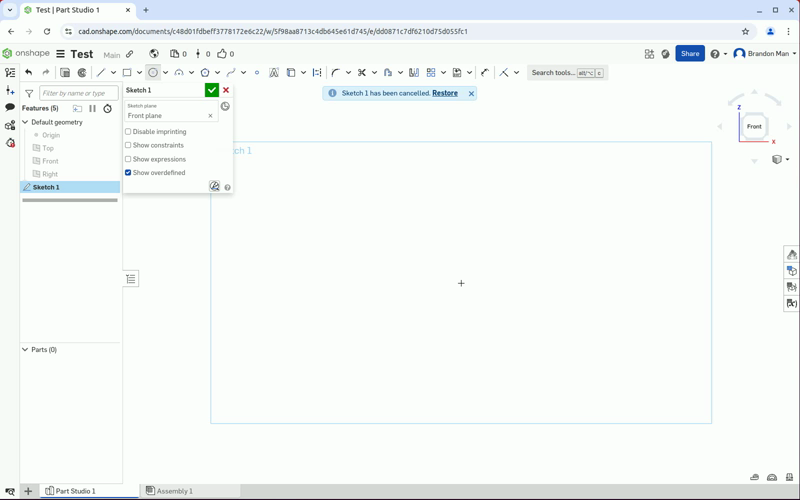
key_up(shift)
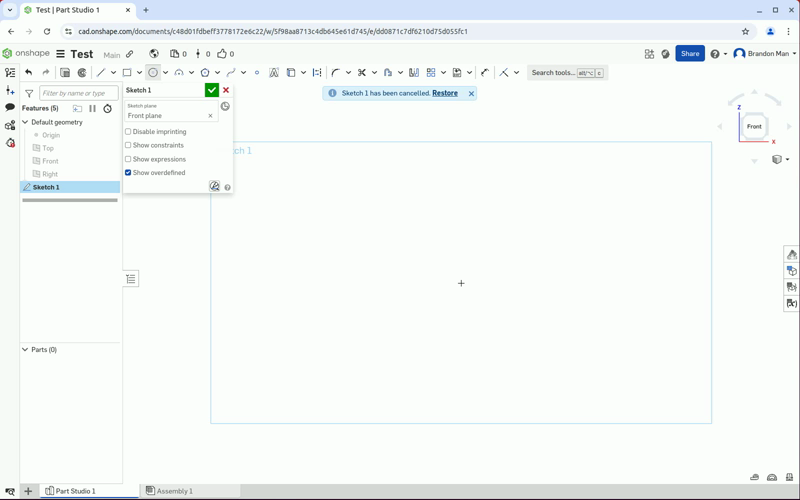
mouse_move(518, 282)
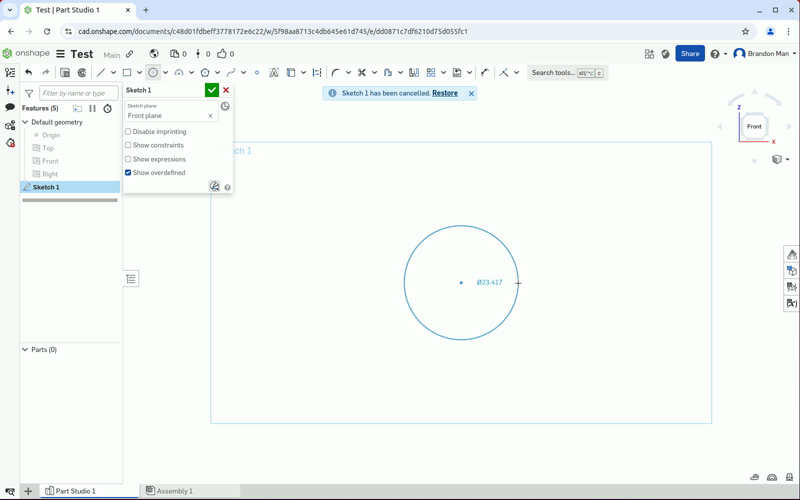
click(518, 282)
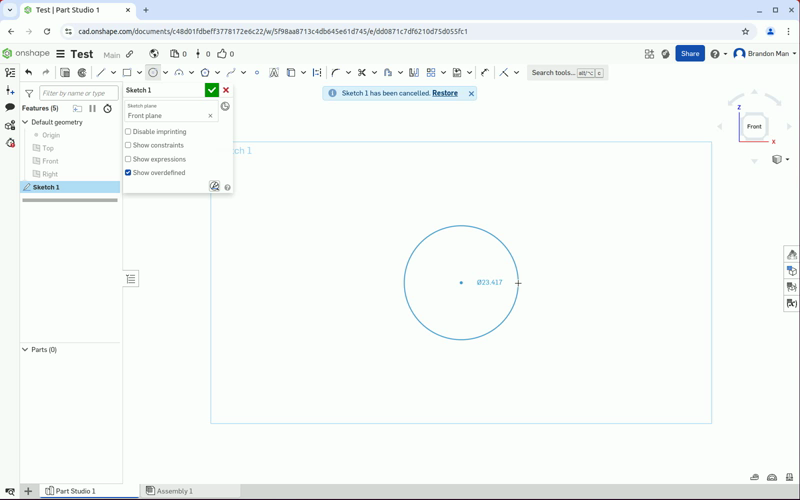
key(esc)
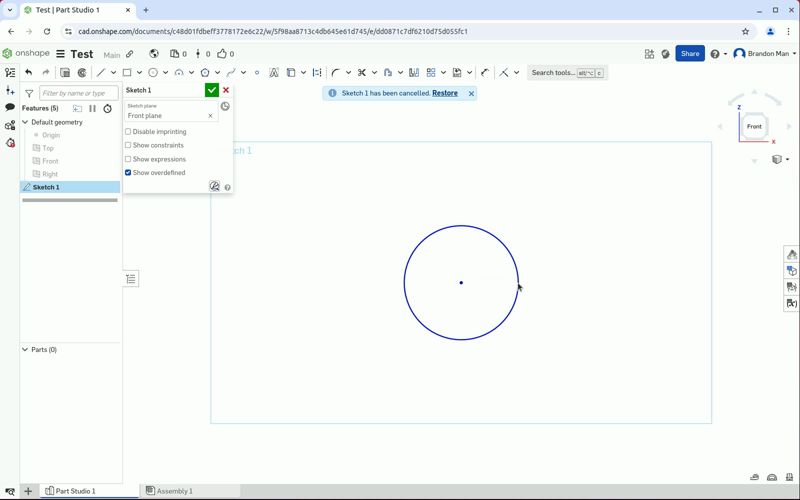
key(c)
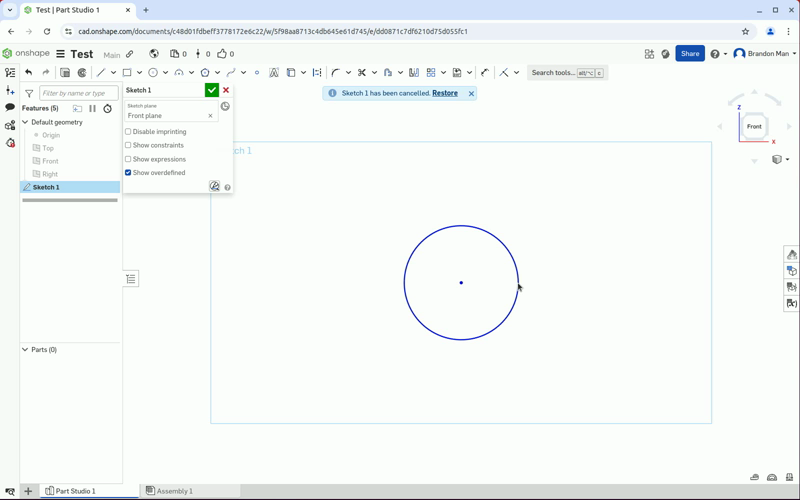
key_down(shift)
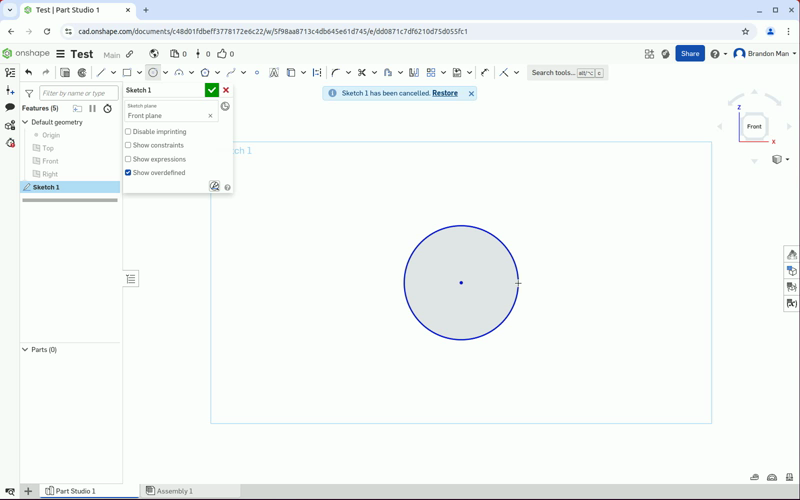
mouse_move(461, 282)
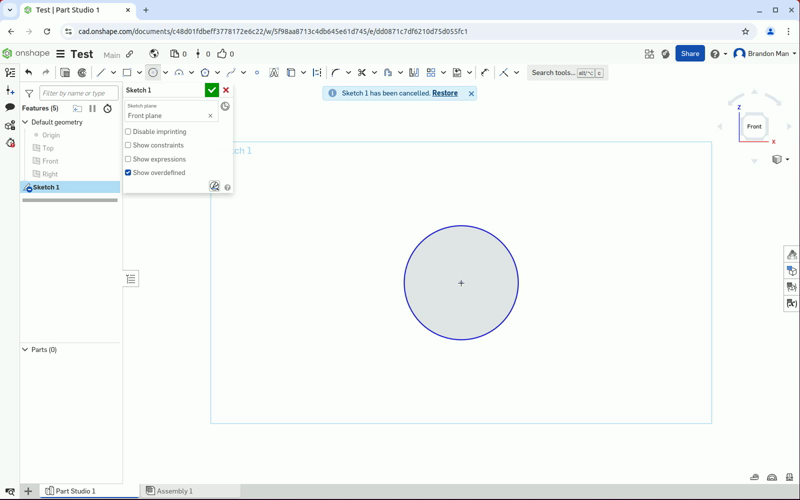
click(461, 282)
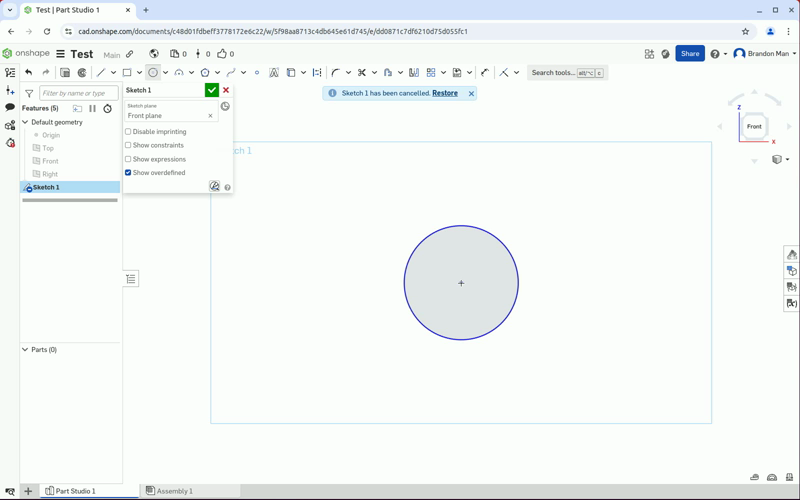
key_up(shift)
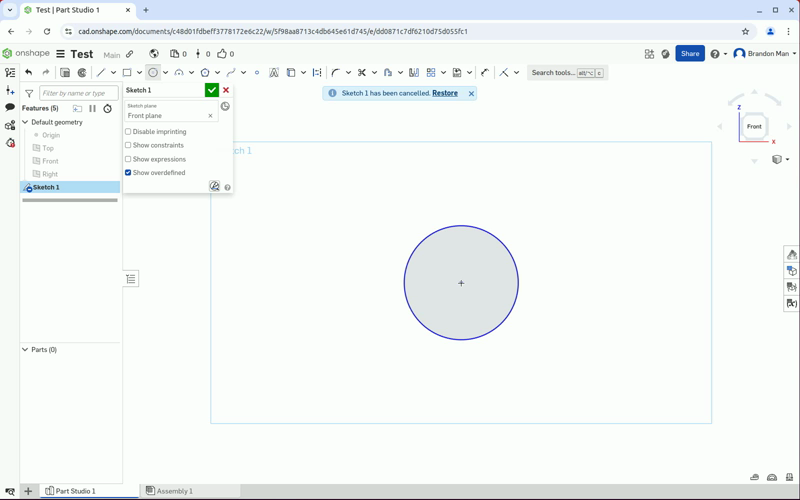
mouse_move(479, 282)
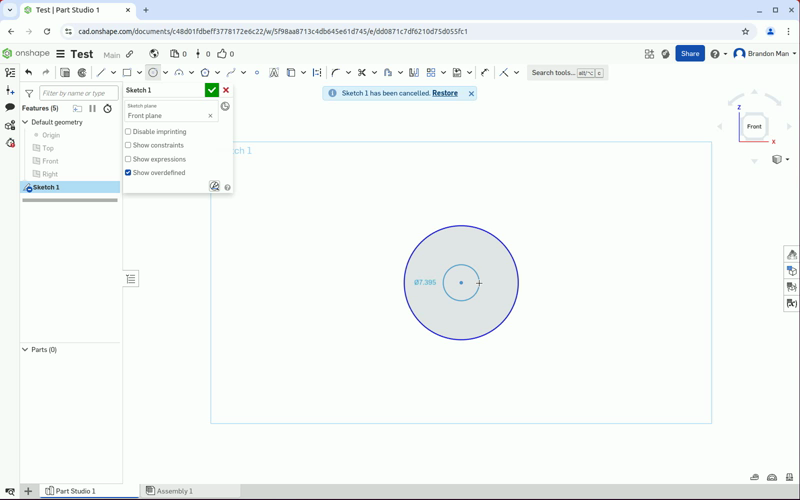
click(479, 282)
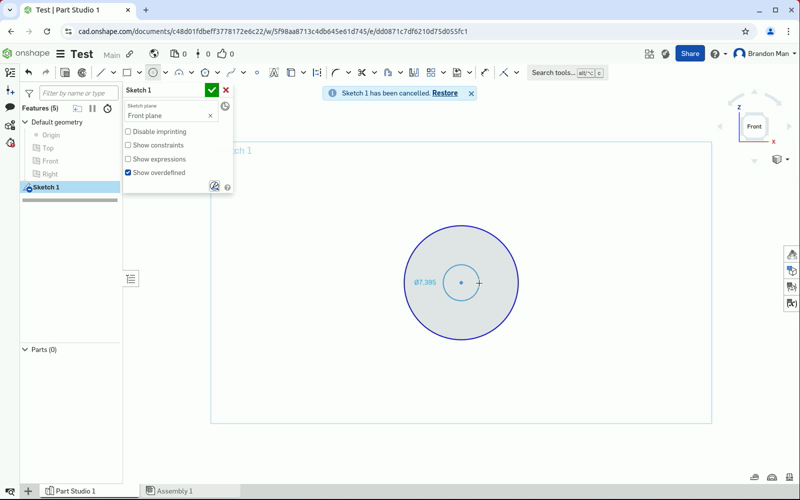
key(esc)
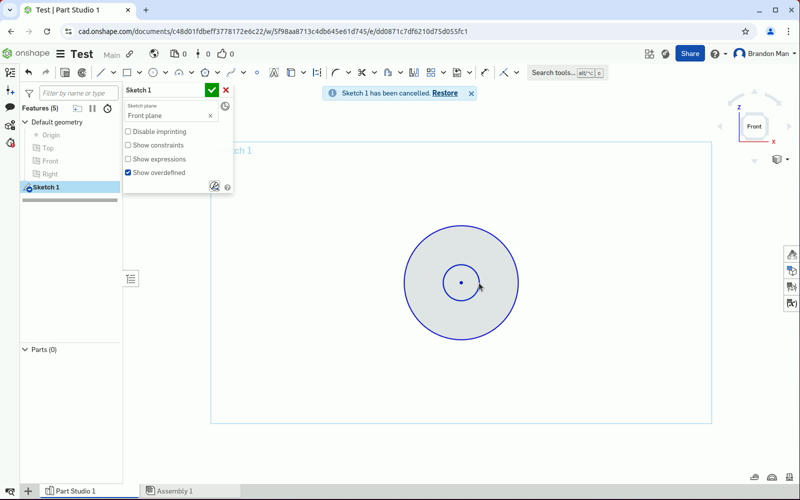
mouse_move(424, 257)
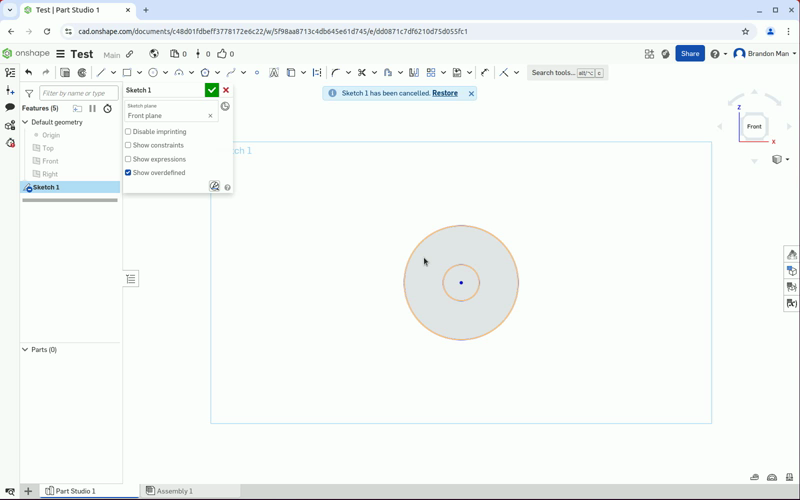
click(424, 257)
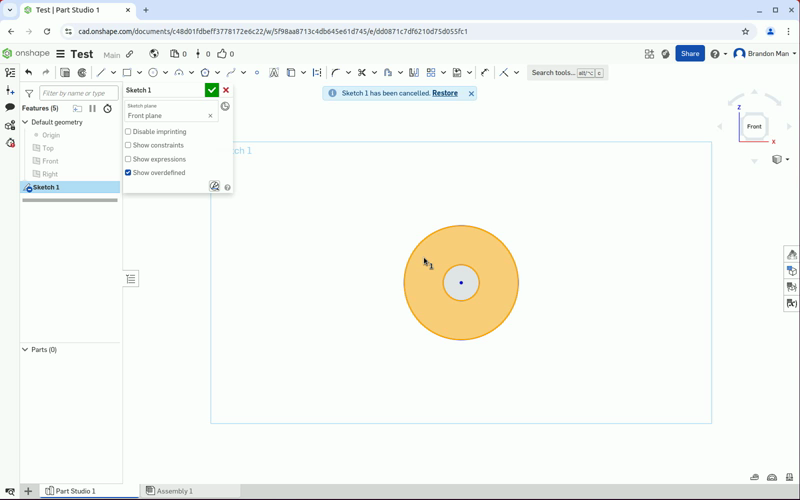
mouse_move(73, 352)
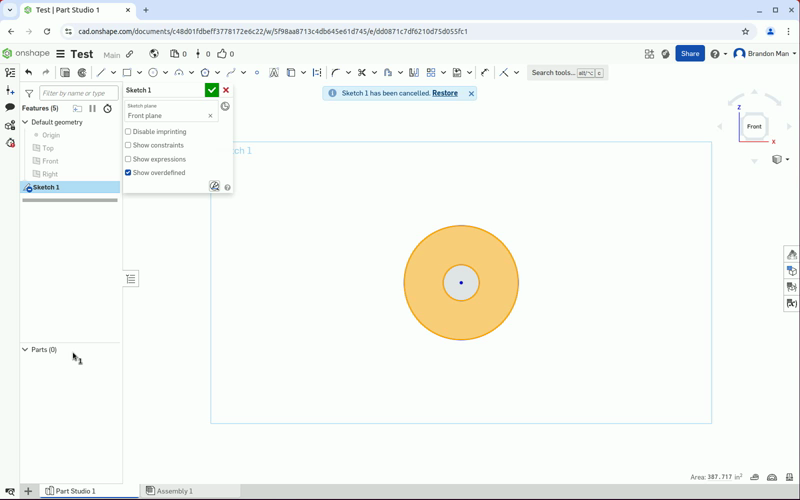
key(shift+y)
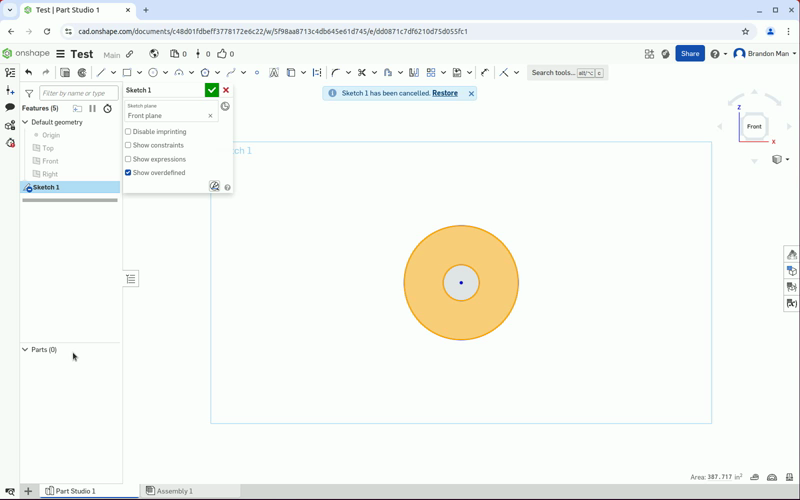
key(shift+e)
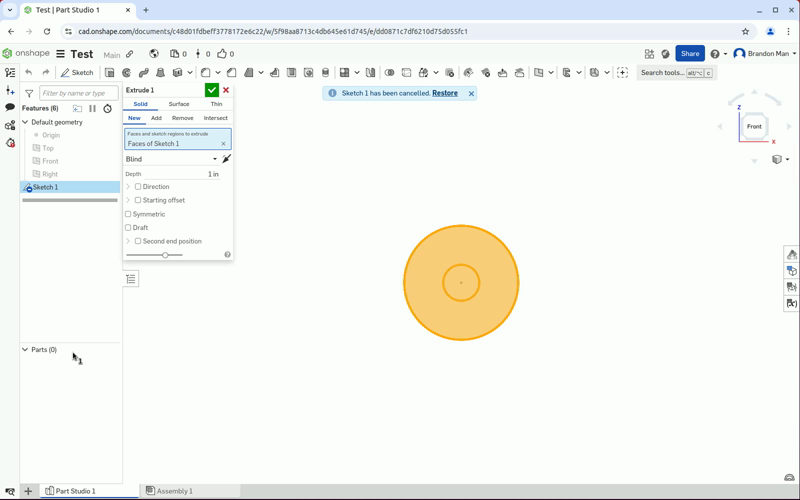
mouse_move(143, 106)
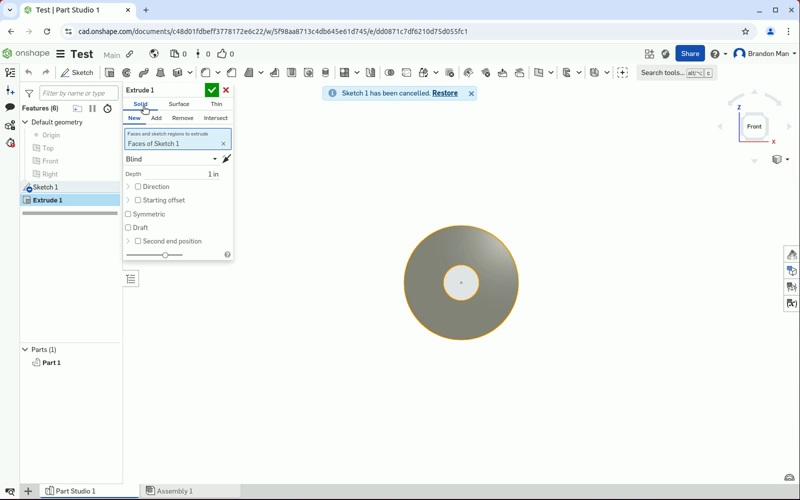
click(143, 106)
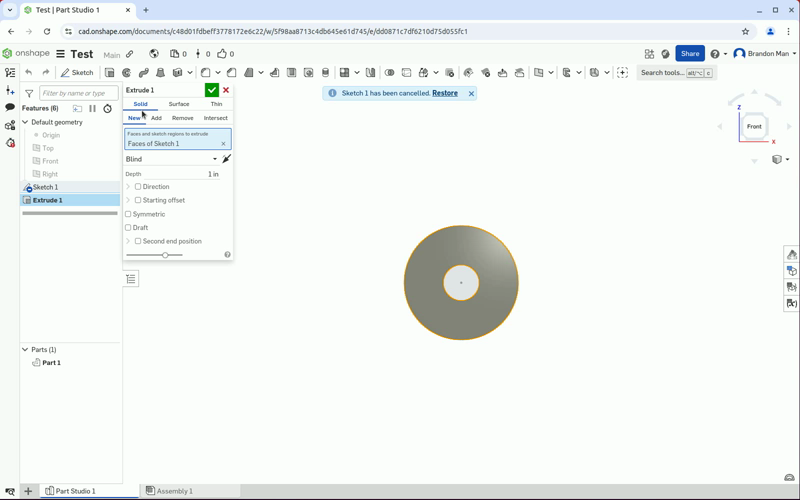
mouse_move(137, 120)
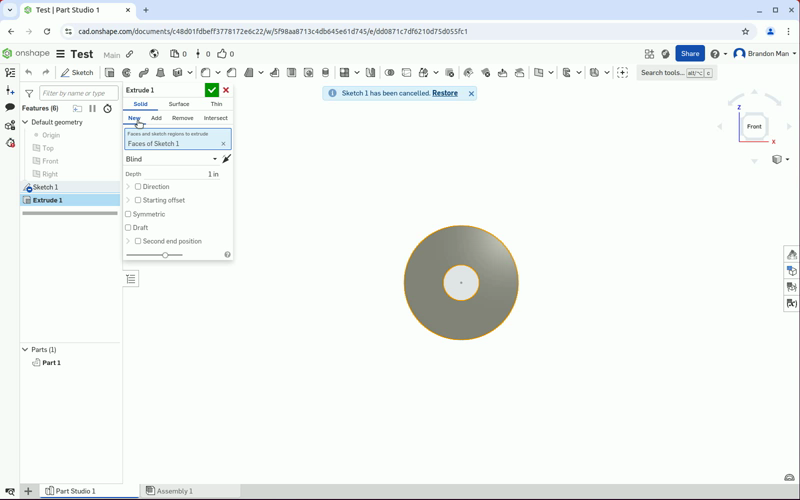
click(137, 120)
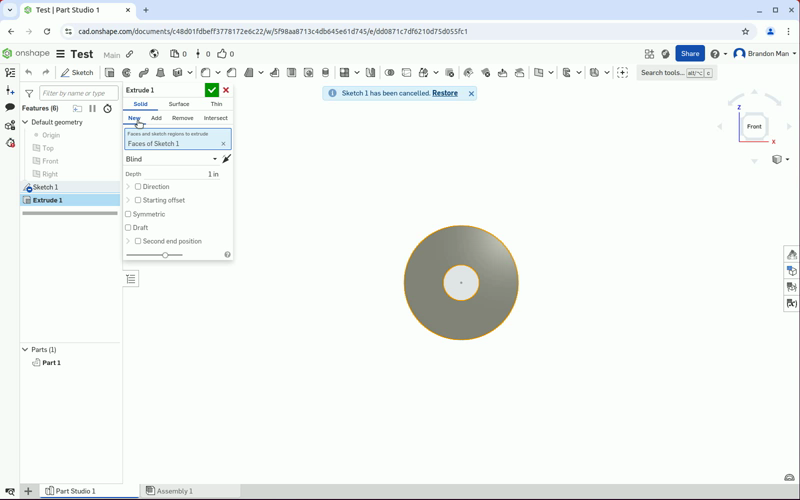
key(tab, 4)
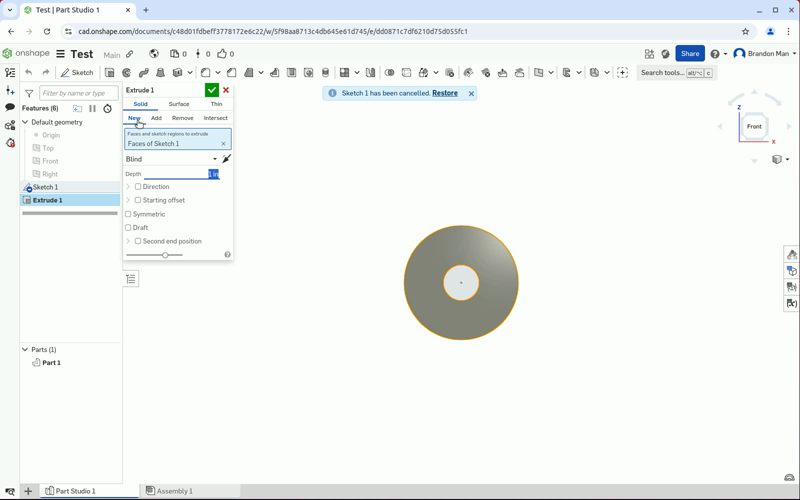
text(46.216)
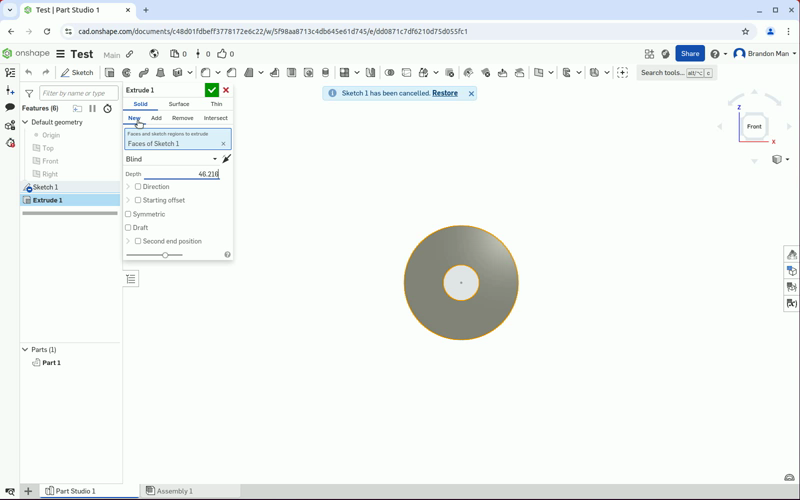
key(tab, 3)
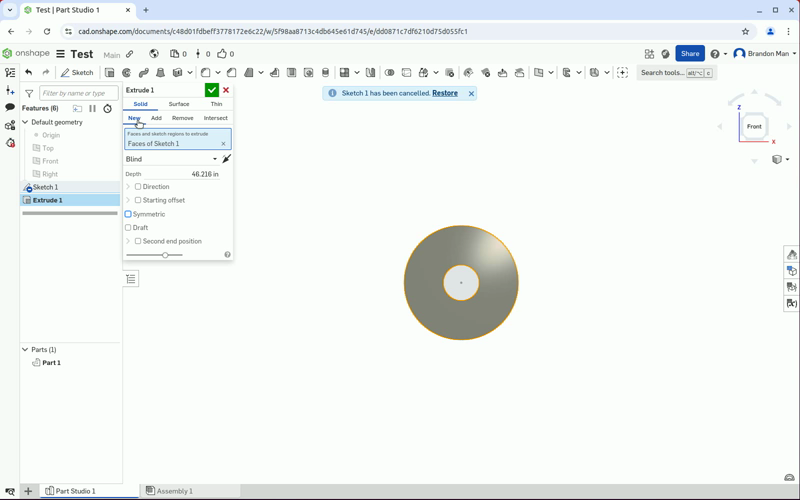
key(space)
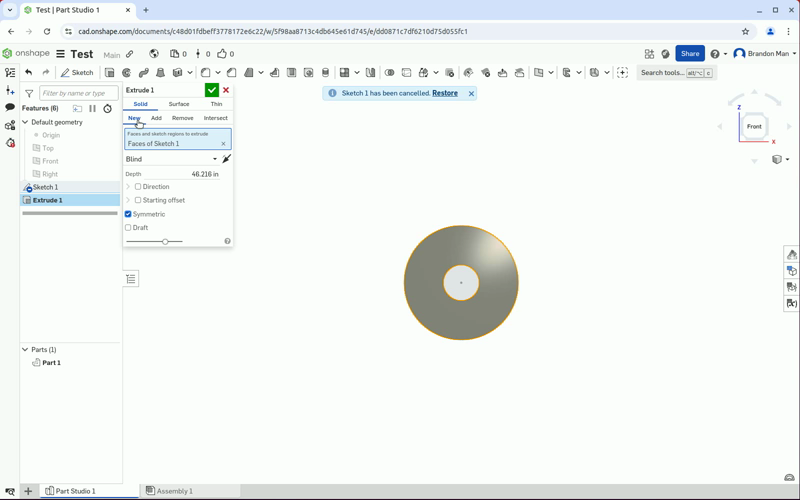
key(enter)
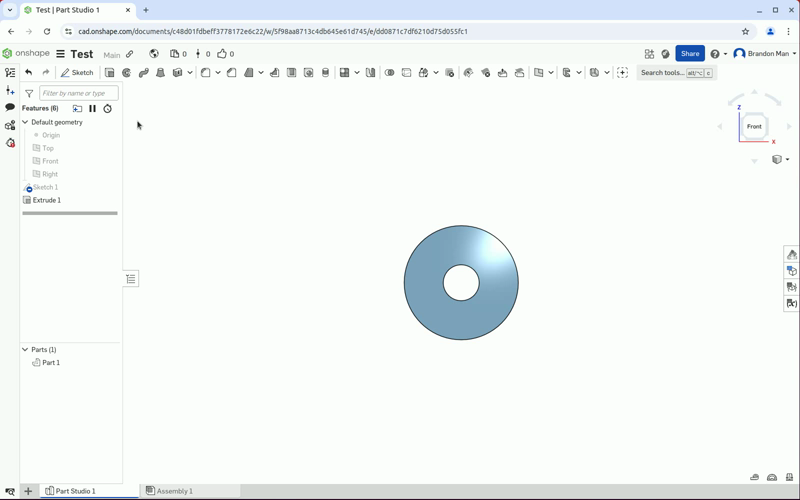
key(shift+h)
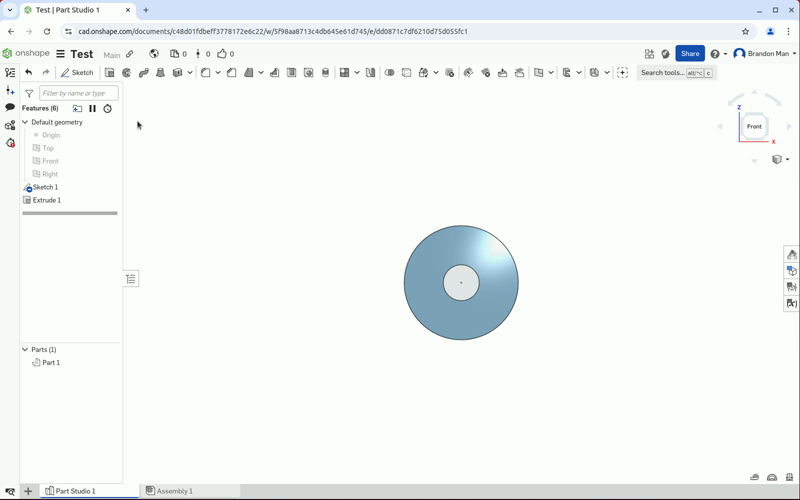
key(shift+h)
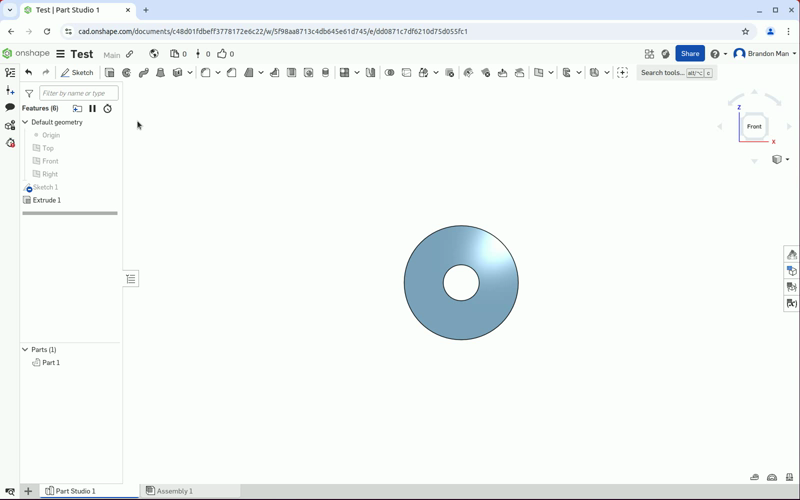
mouse_move(73, 189)
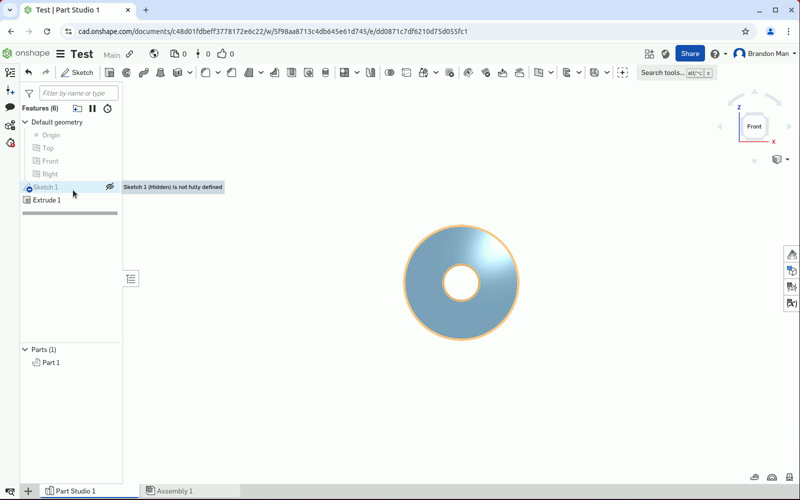
click(73, 189)
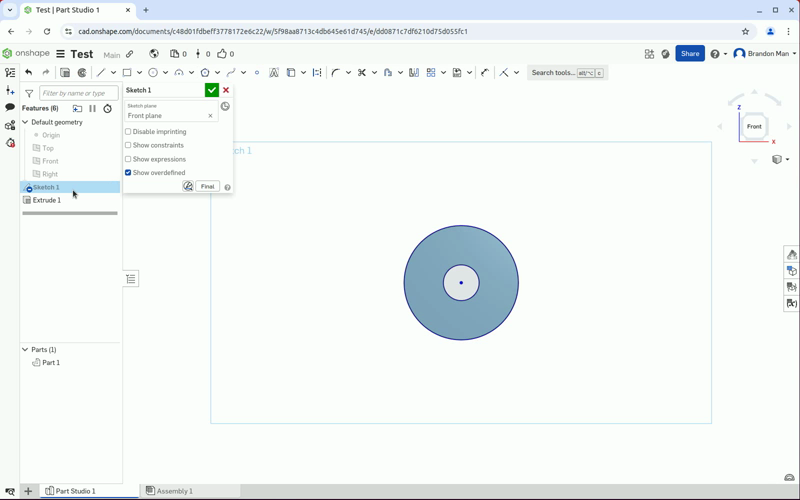
mouse_move(229, 92)
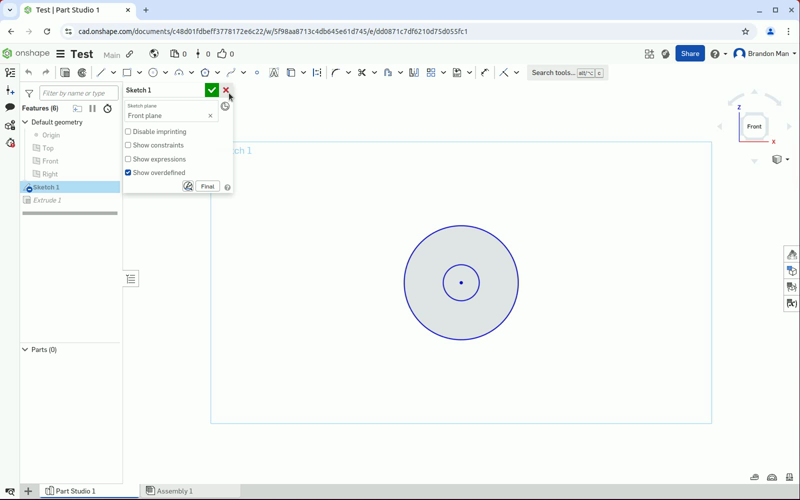
click(229, 92)
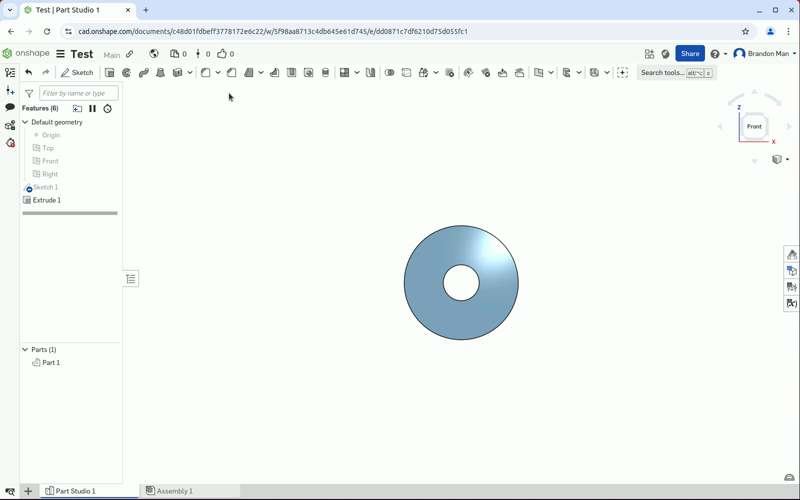
mouse_move(73, 352)
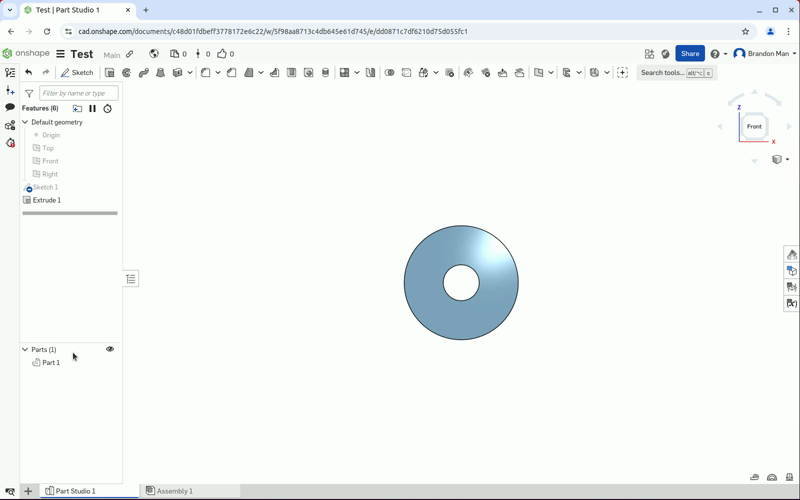
key(y)
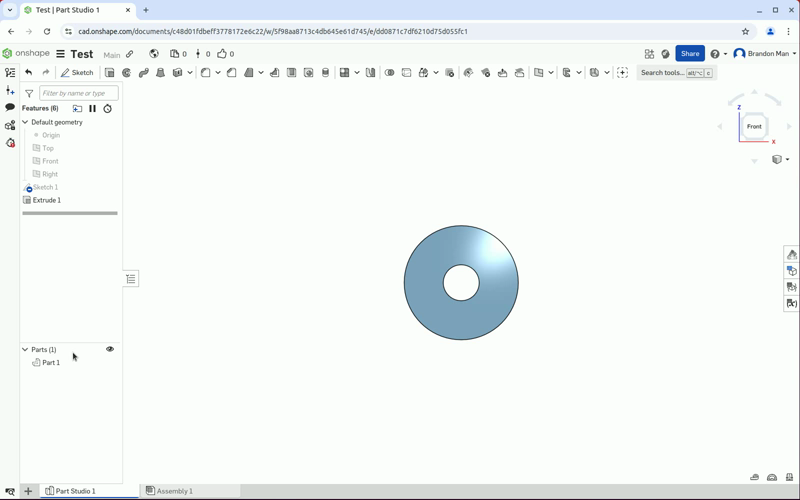
key(shift+p)
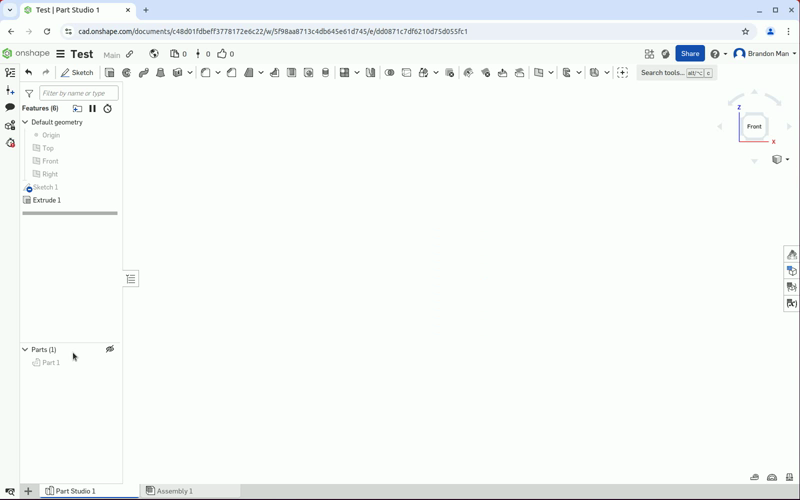
key(space)
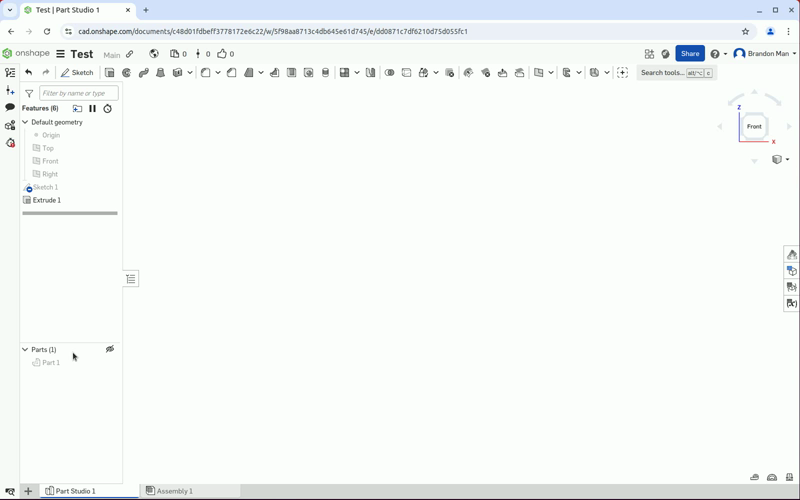
key_down(shift)
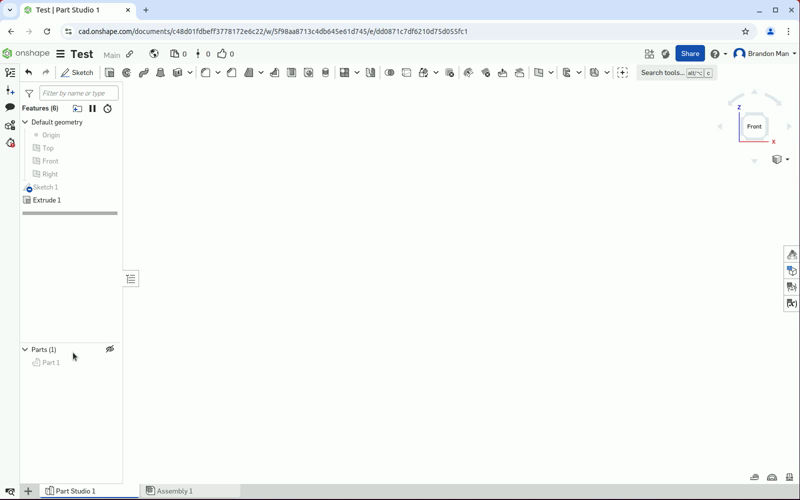
key(left)
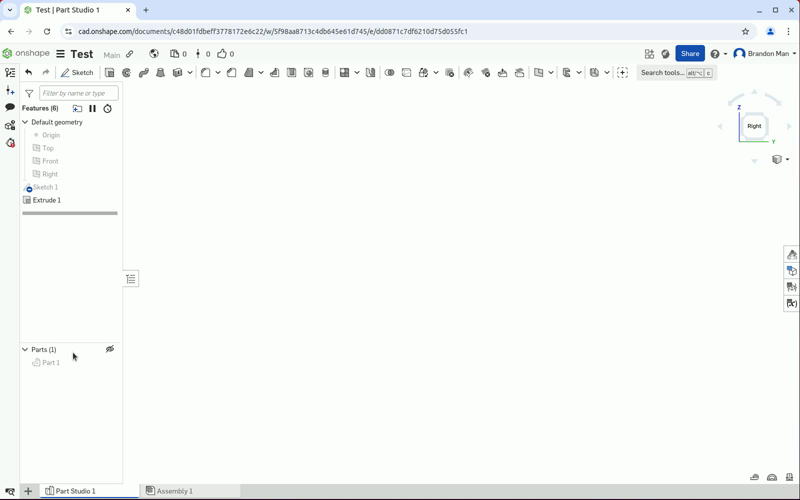
key_up(shift)
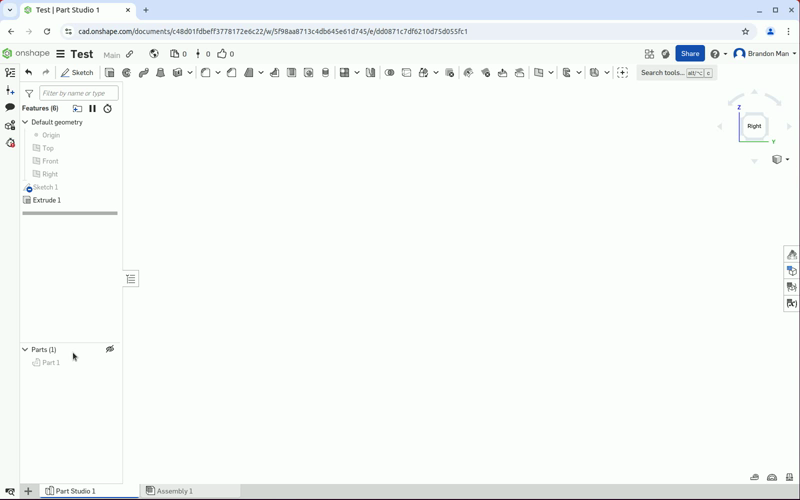
mouse_move(73, 352)
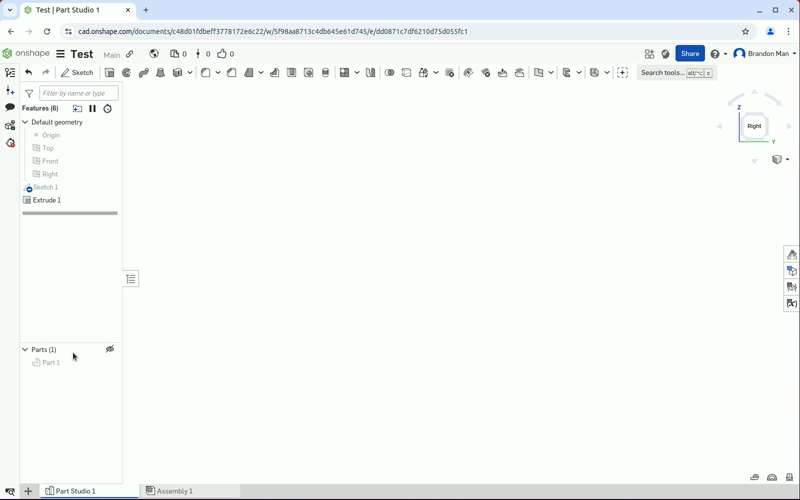
key(shift+y)
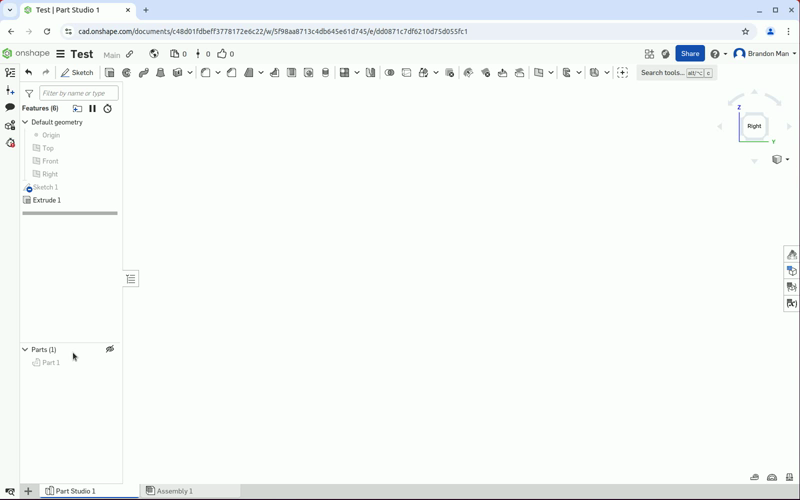
key(shift+s)
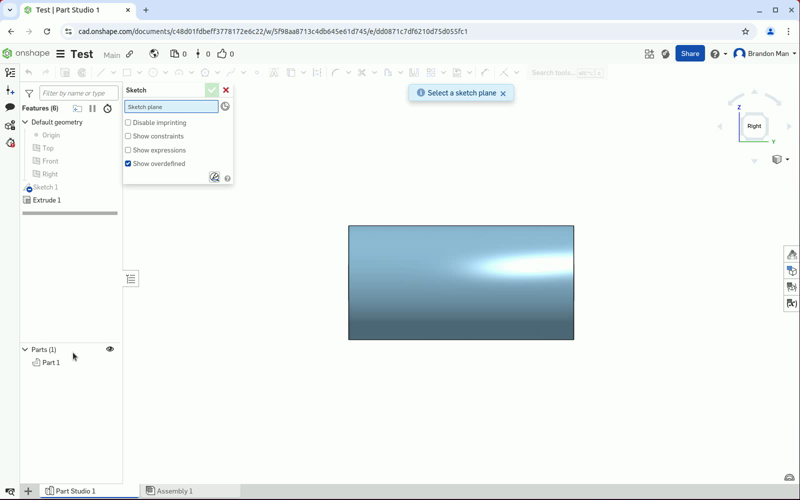
mouse_move(73, 176)
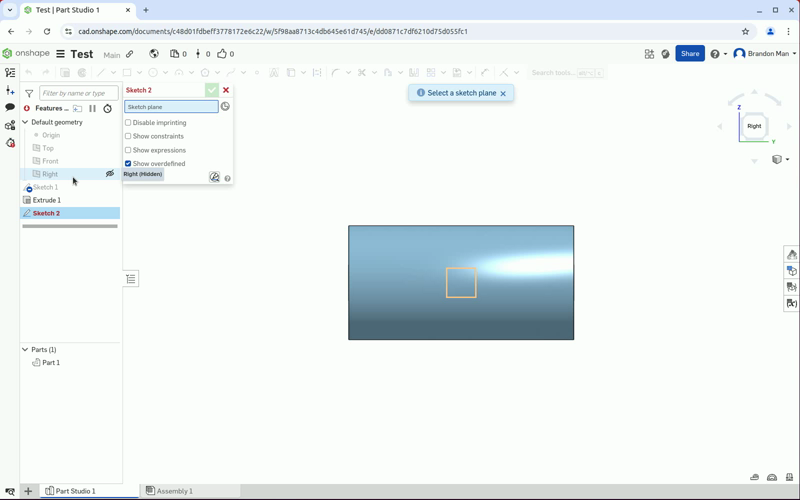
click(73, 176)
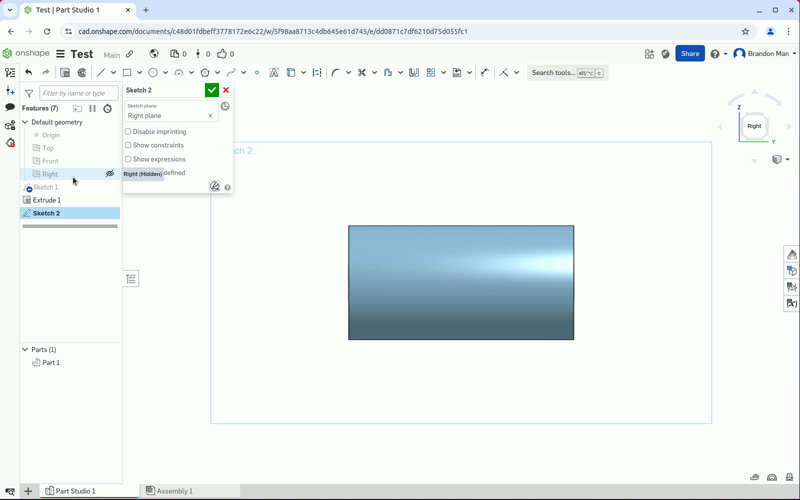
mouse_move(73, 352)
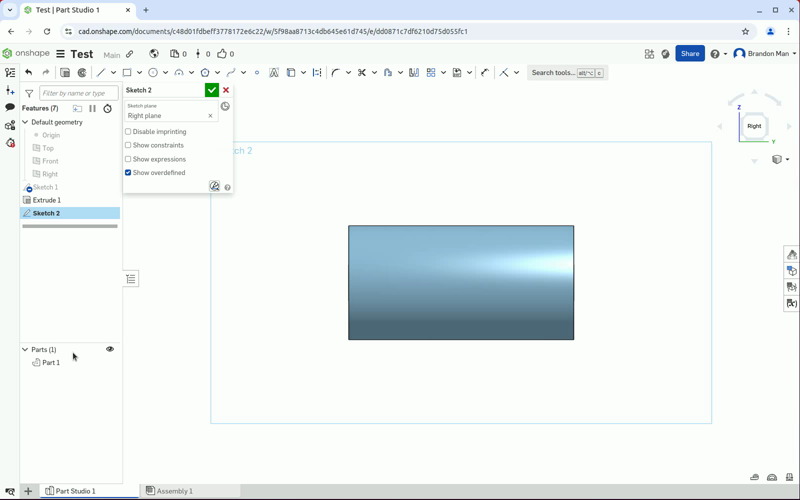
key(y)
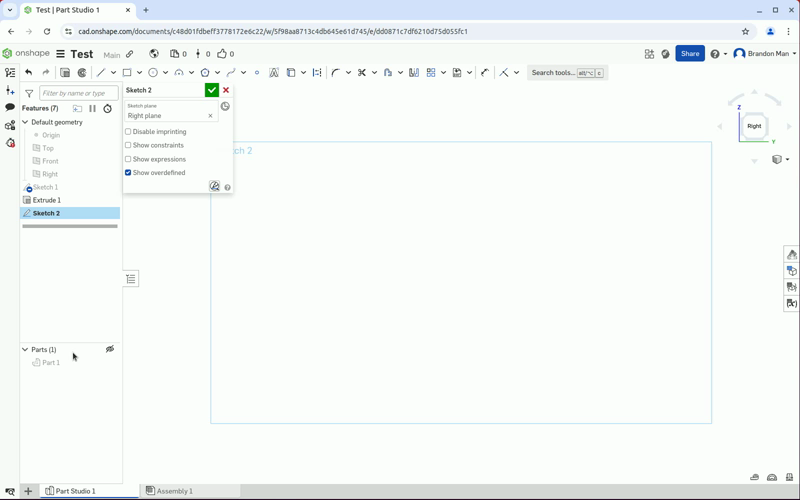
key(c)
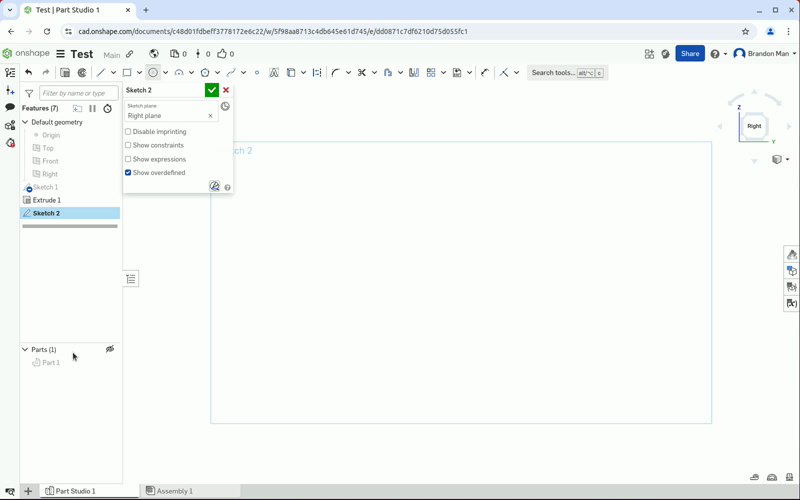
key_down(shift)
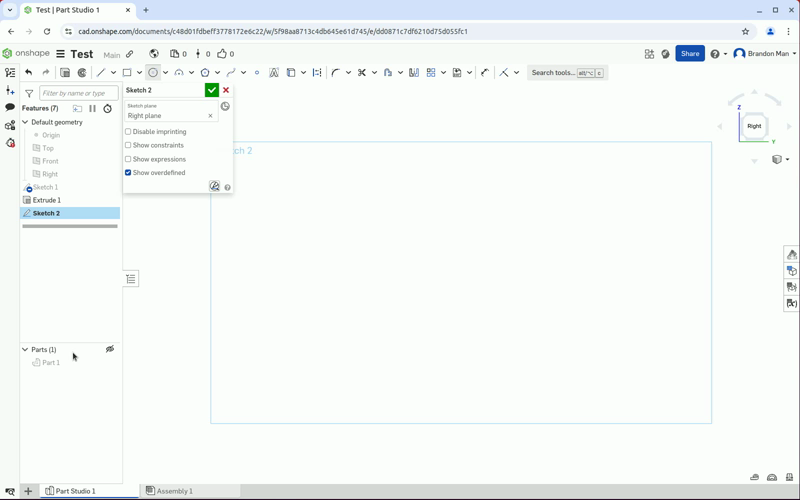
mouse_move(461, 282)
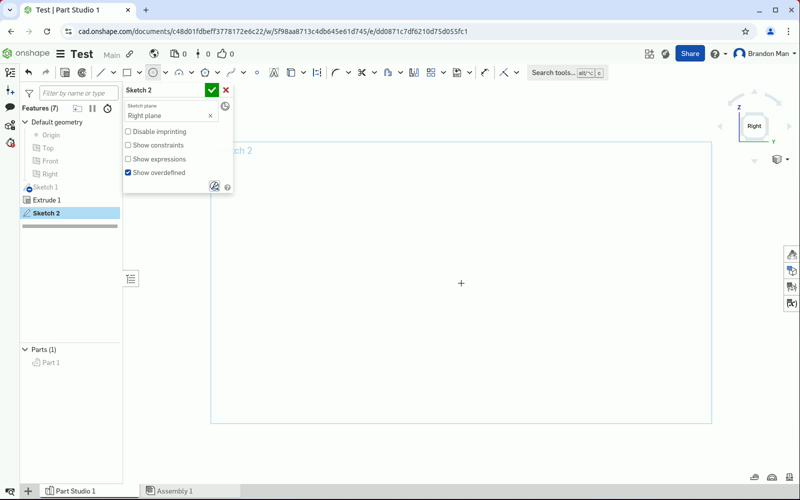
click(461, 282)
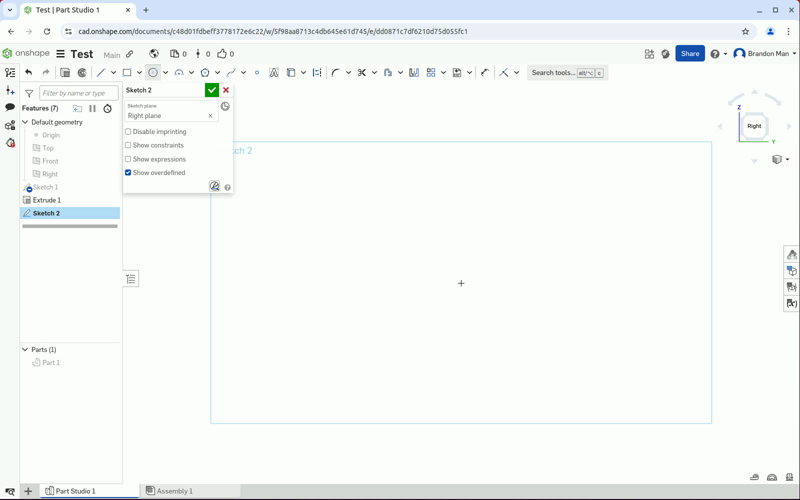
key_up(shift)
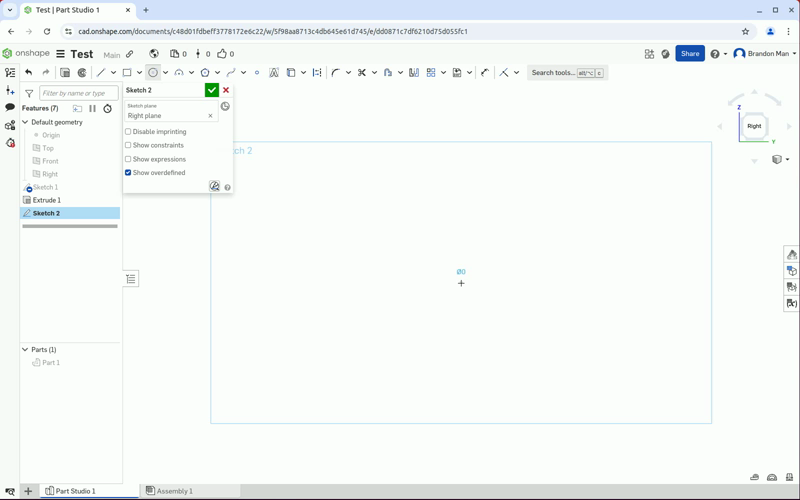
mouse_move(518, 282)
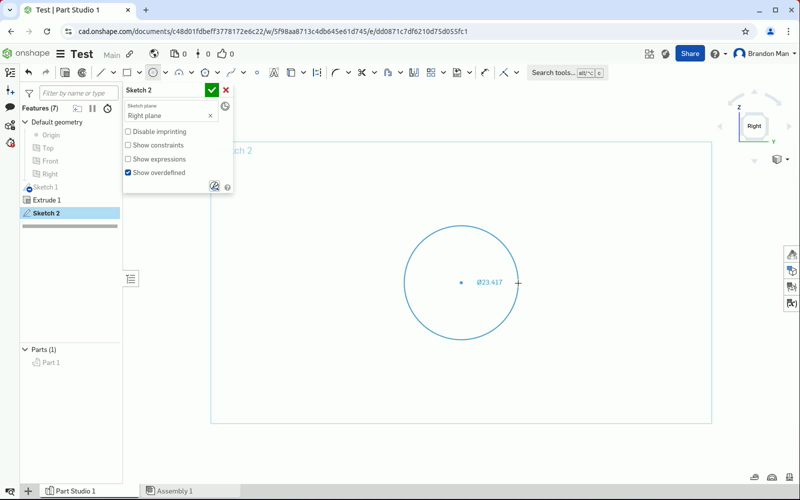
click(518, 282)
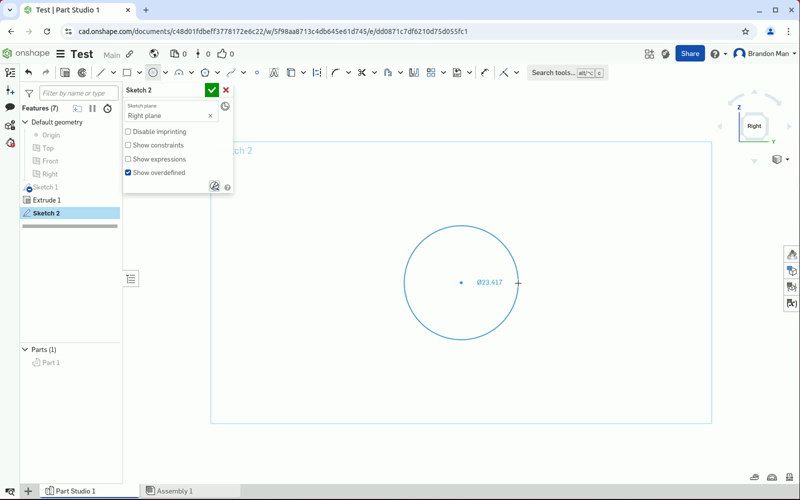
key(esc)
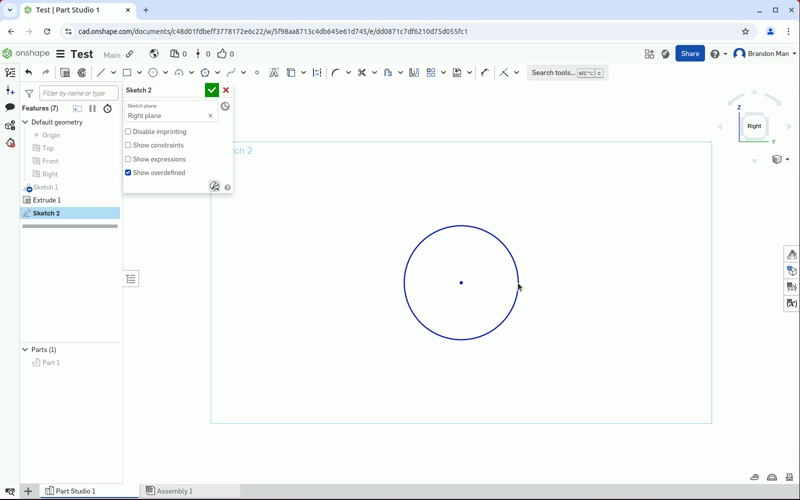
key(c)
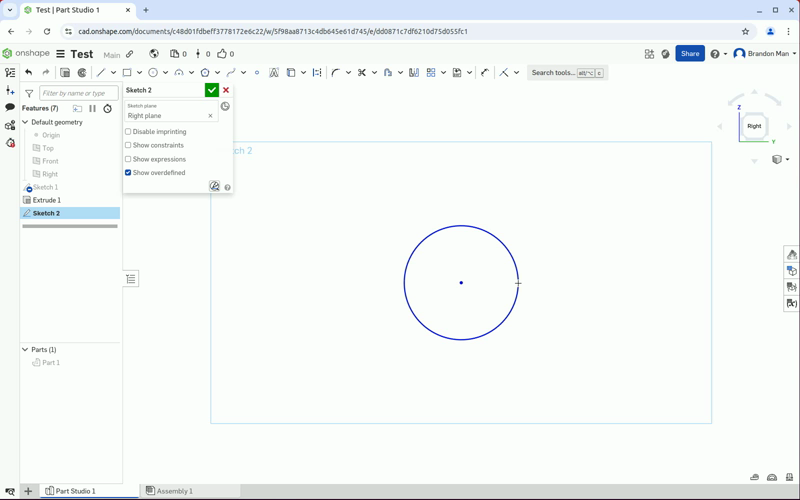
key_down(shift)
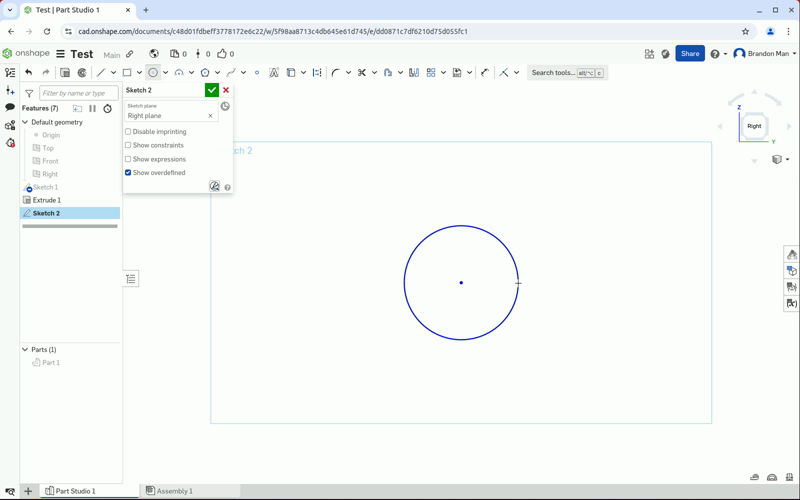
mouse_move(461, 282)
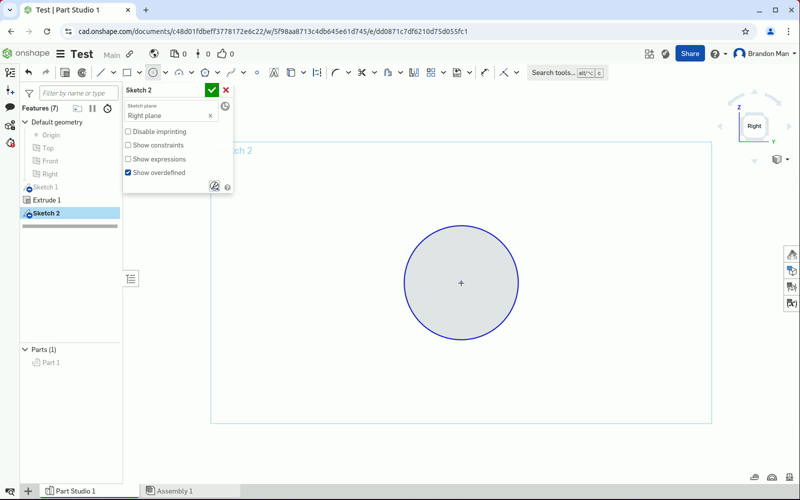
click(461, 282)
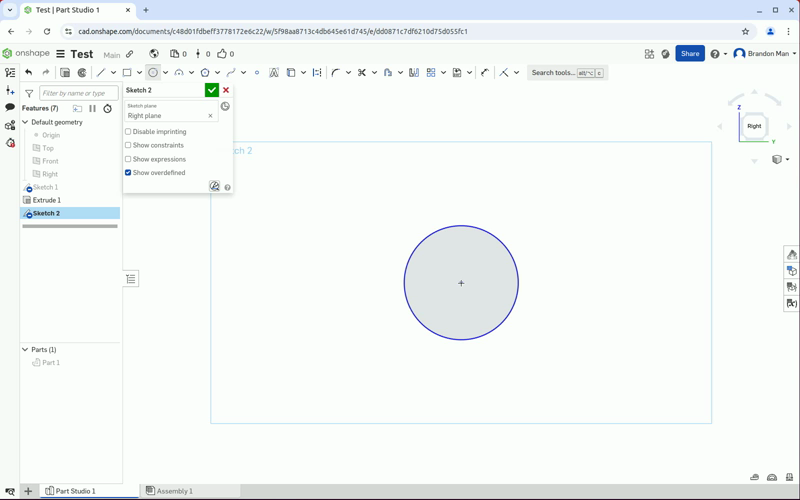
key_up(shift)
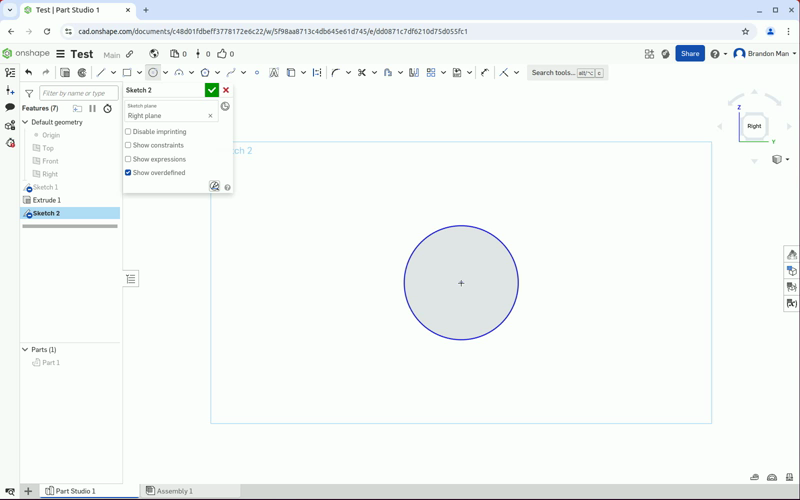
mouse_move(479, 282)
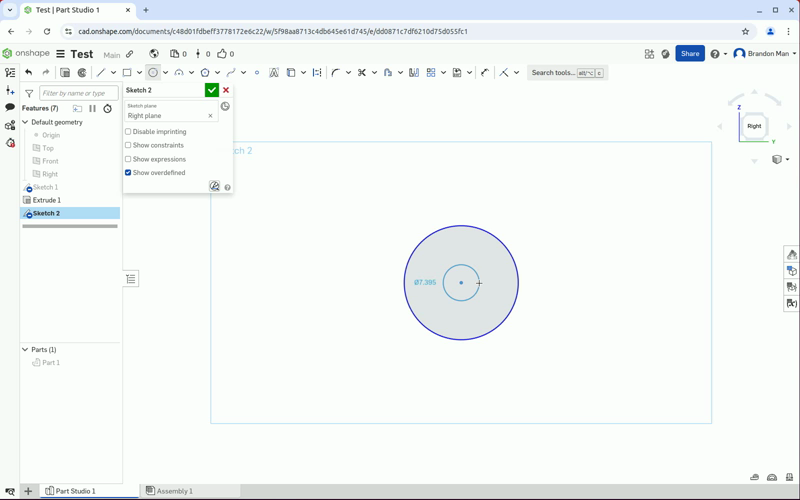
click(479, 282)
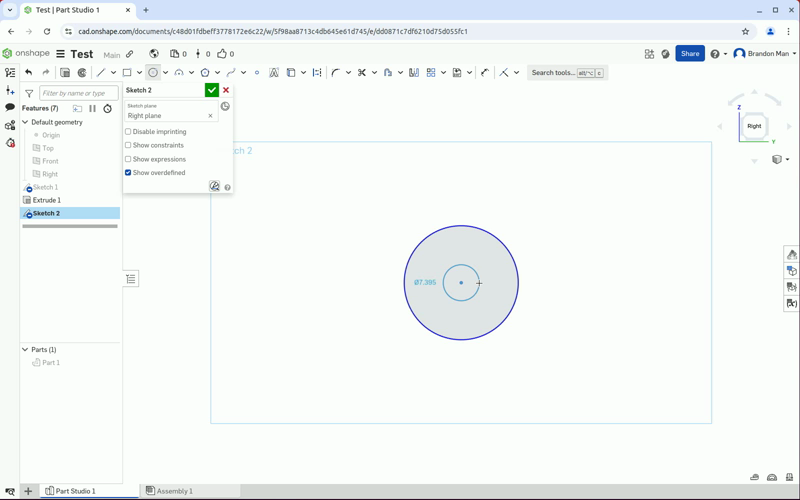
key(esc)
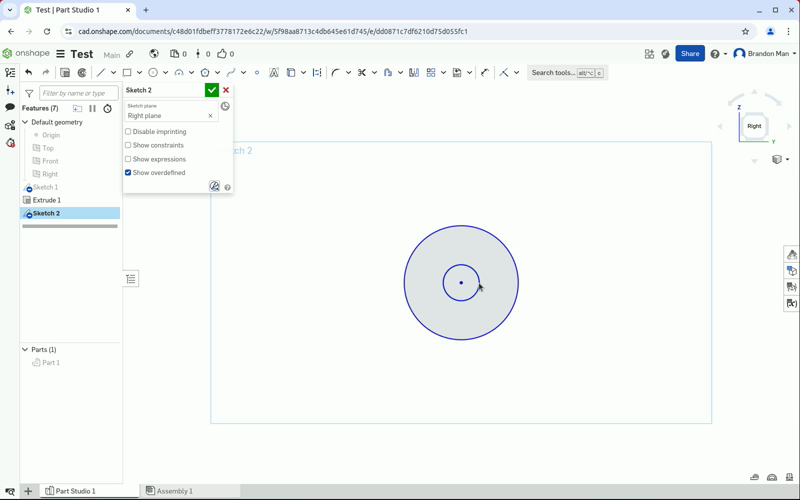
mouse_move(475, 237)
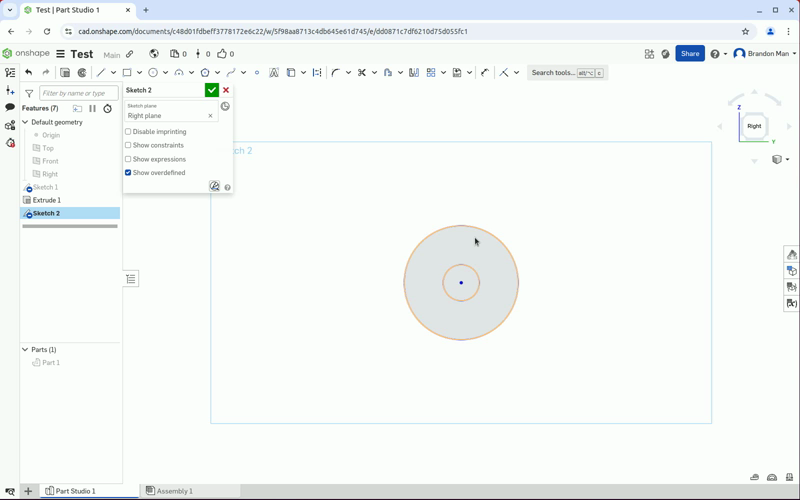
click(475, 237)
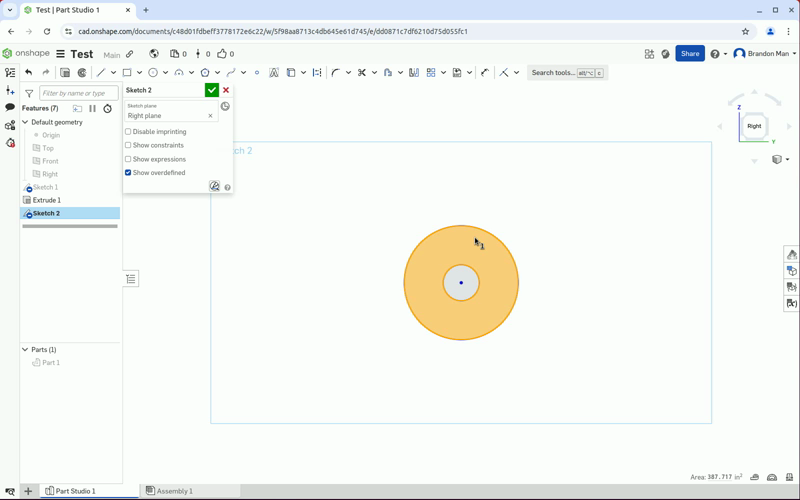
mouse_move(73, 352)
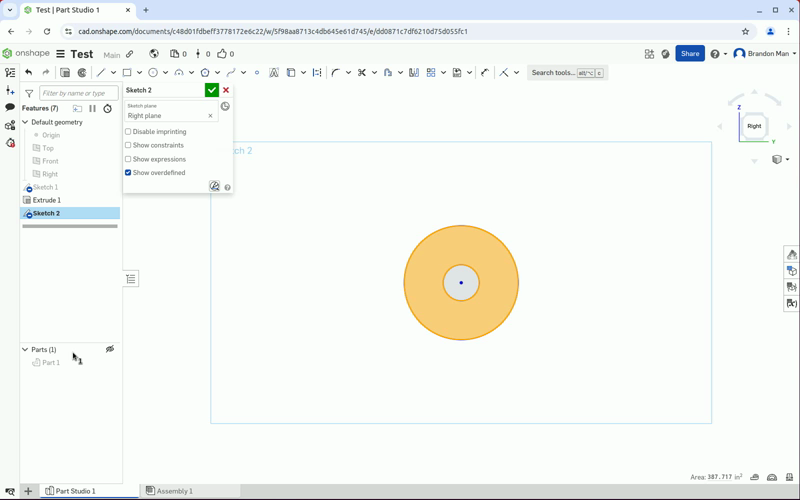
key(shift+y)
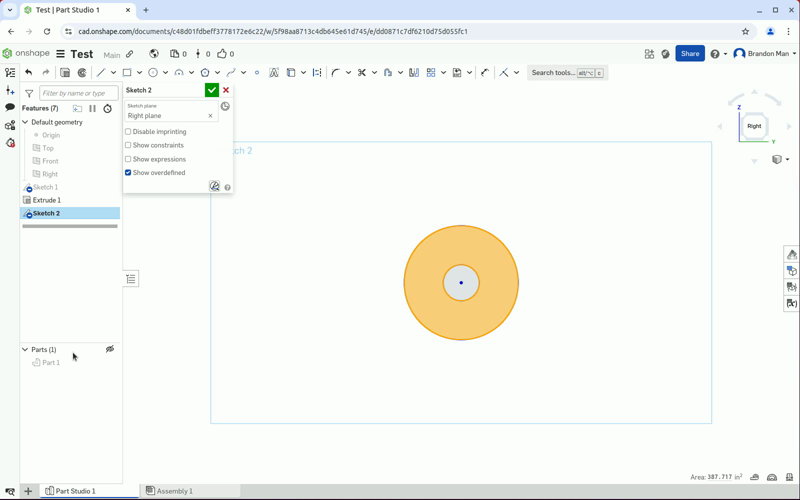
key(shift+e)
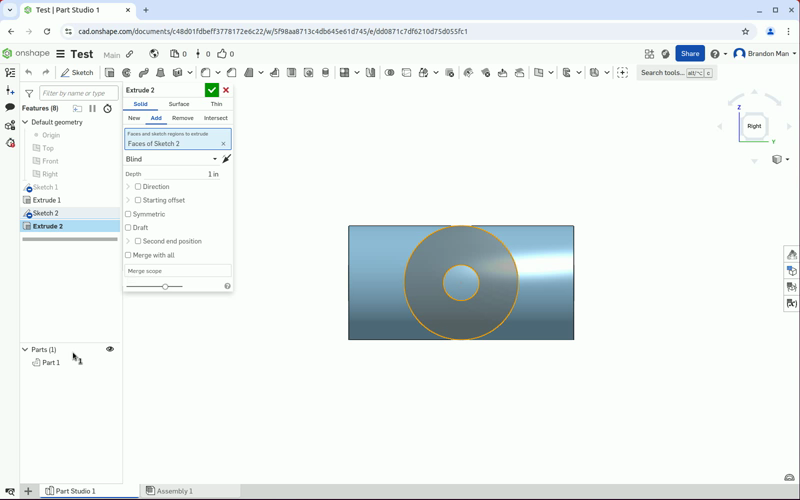
mouse_move(143, 106)
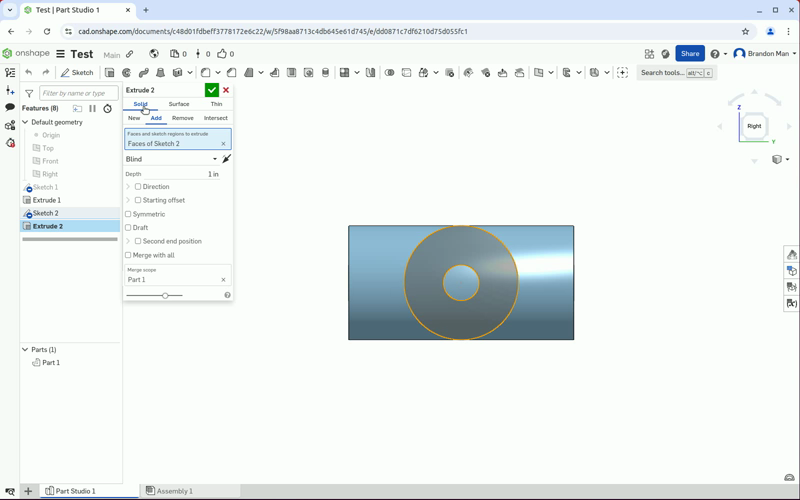
click(143, 106)
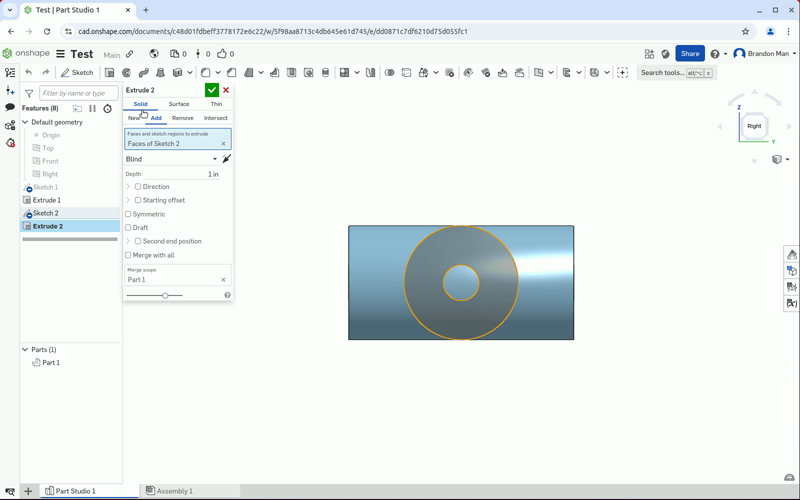
mouse_move(137, 120)
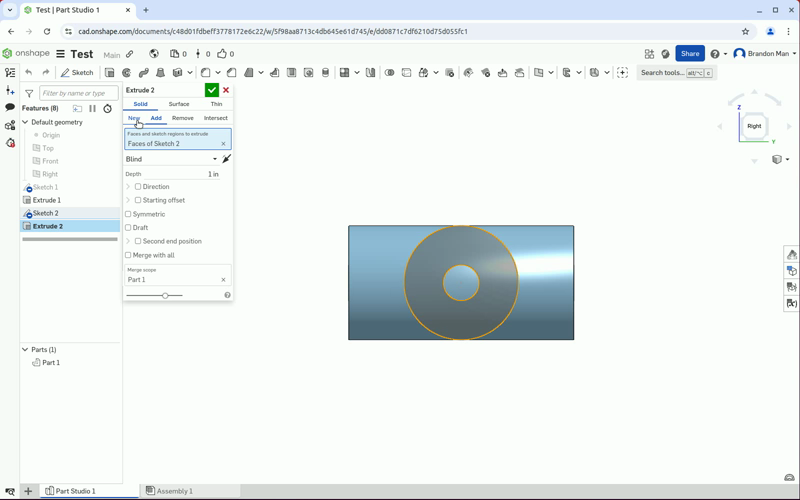
click(137, 120)
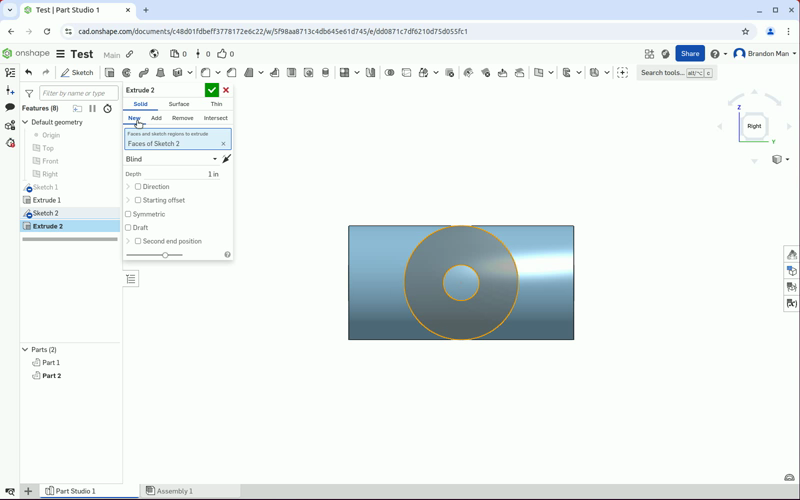
key(tab, 4)
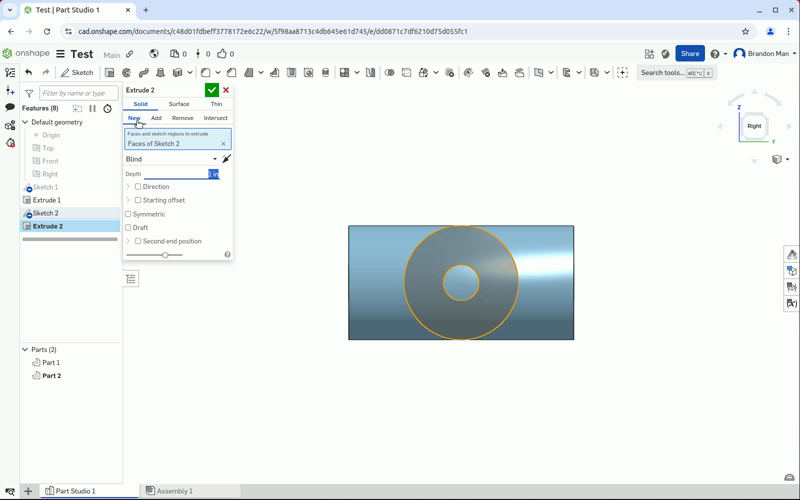
text(46.216)
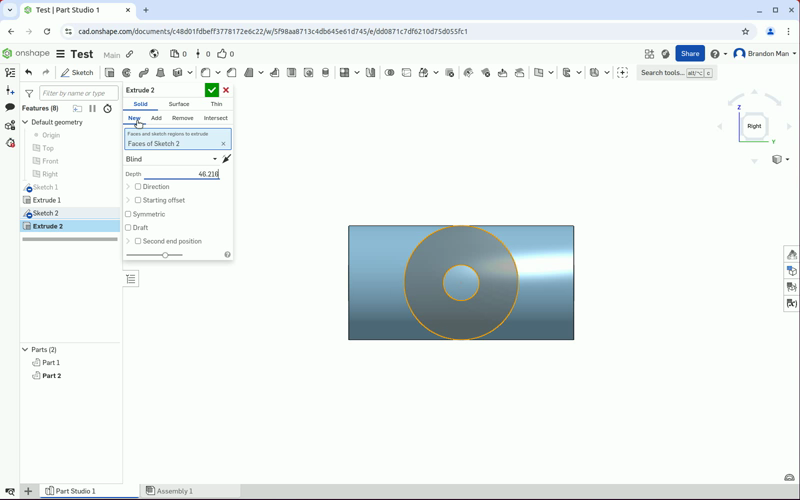
key(tab, 3)
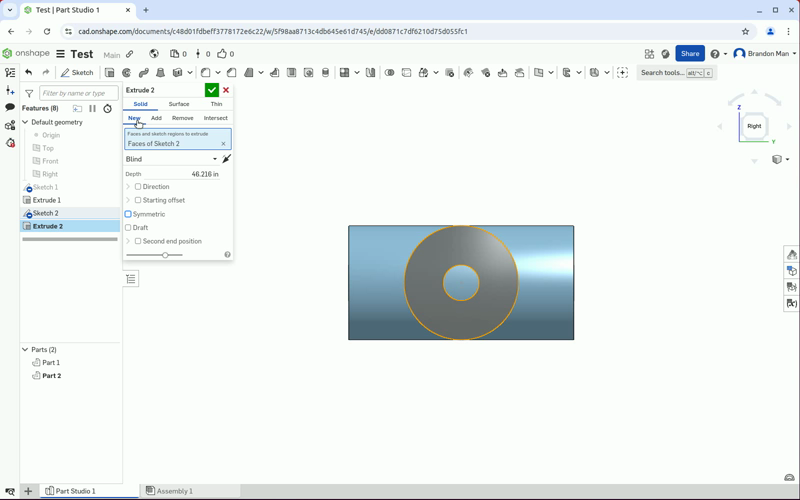
key(space)
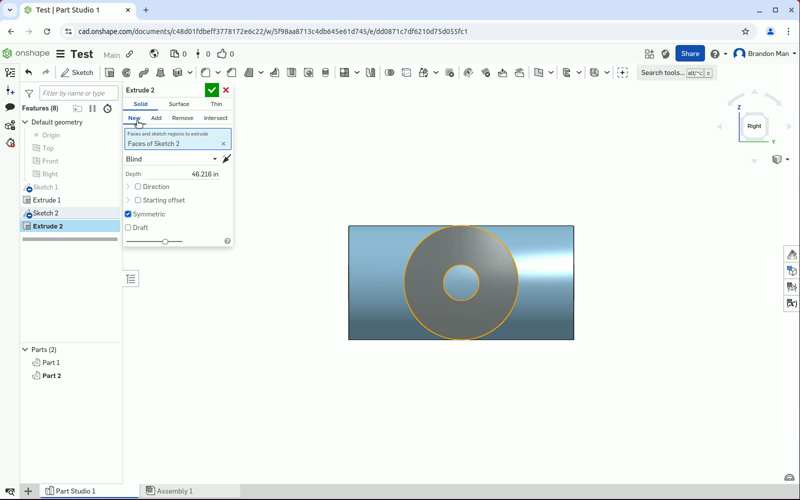
key(enter)
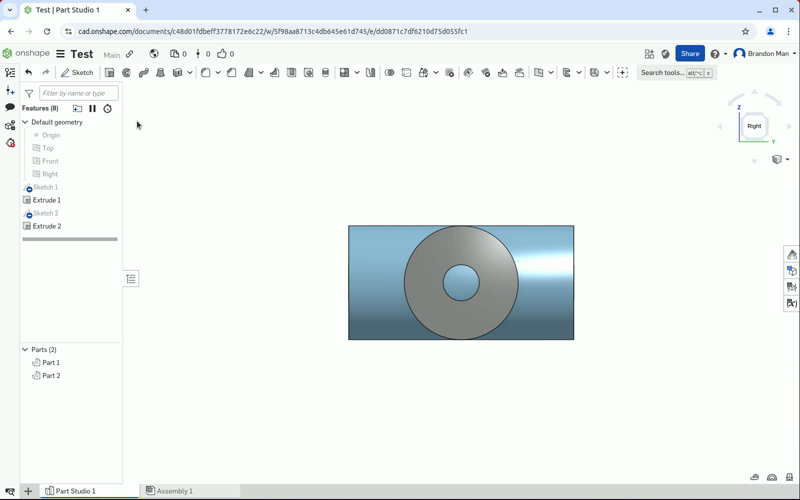
key(shift+h)
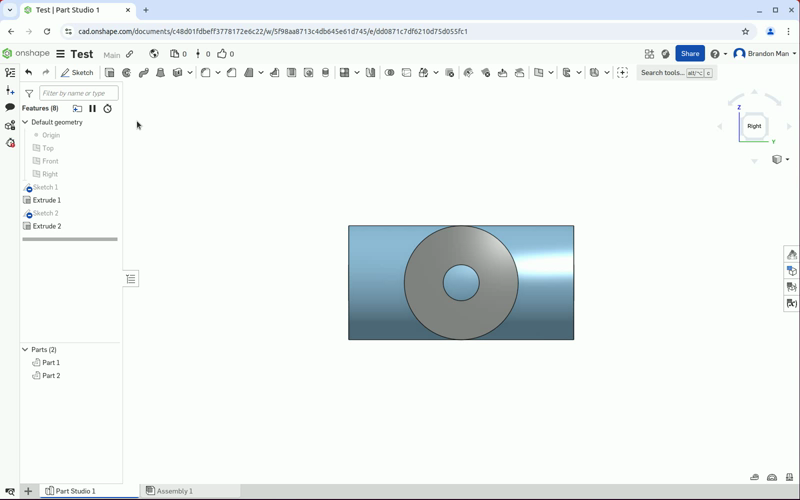
key(shift+h)
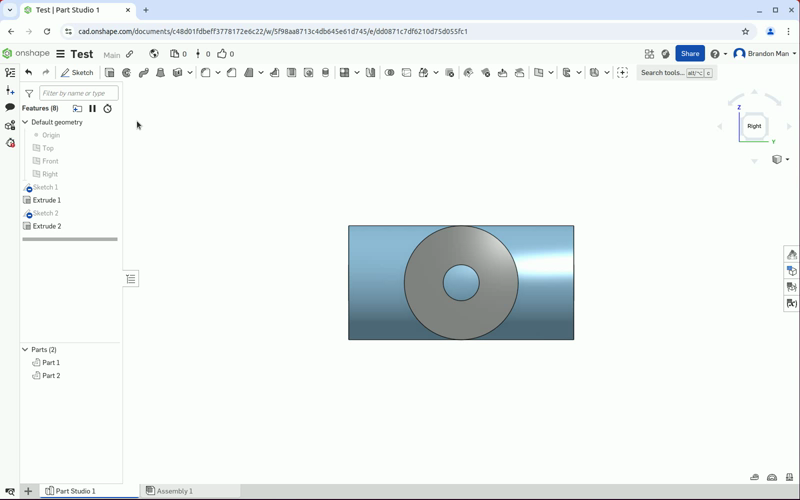
mouse_move(73, 189)
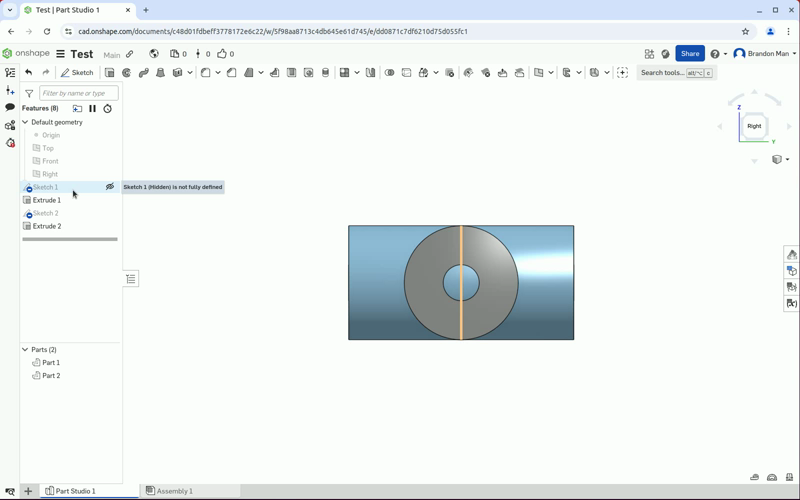
click(73, 189)
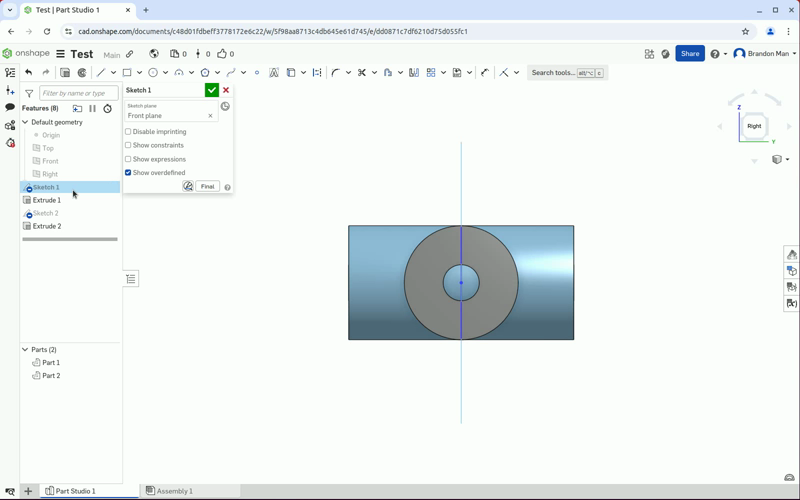
mouse_move(229, 92)
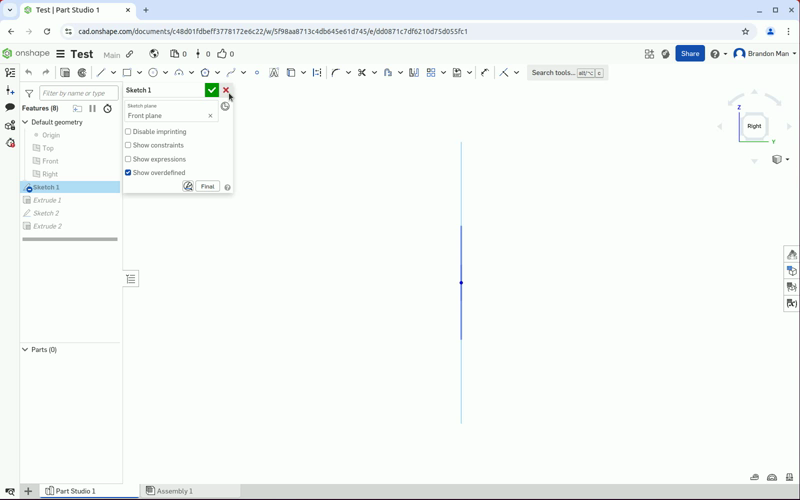
click(229, 92)
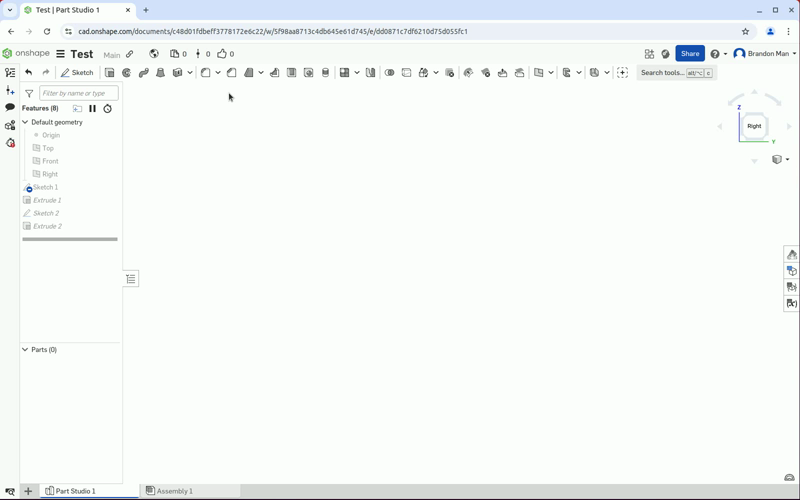
mouse_move(73, 352)
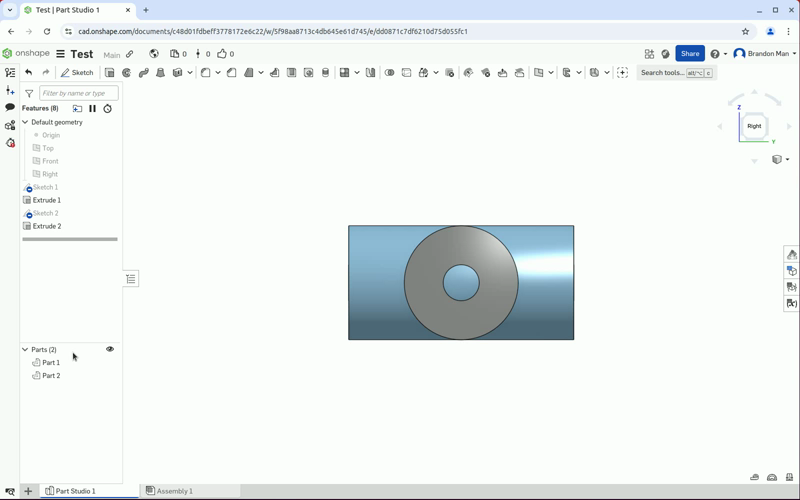
key(y)
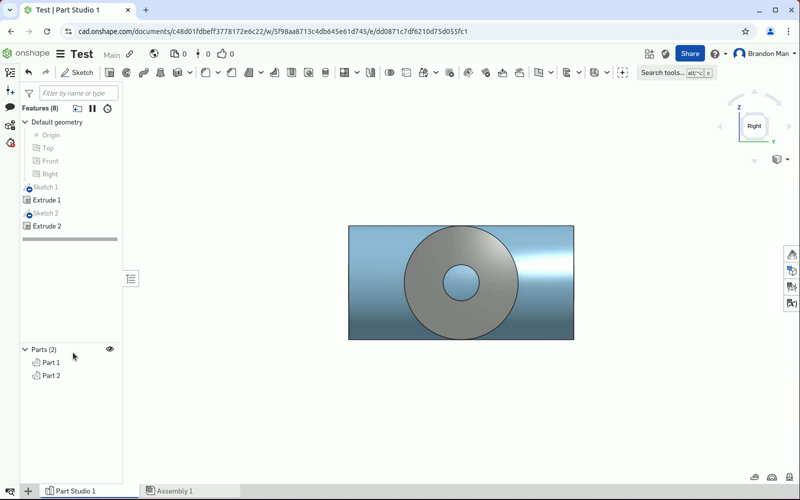
key(shift+p)
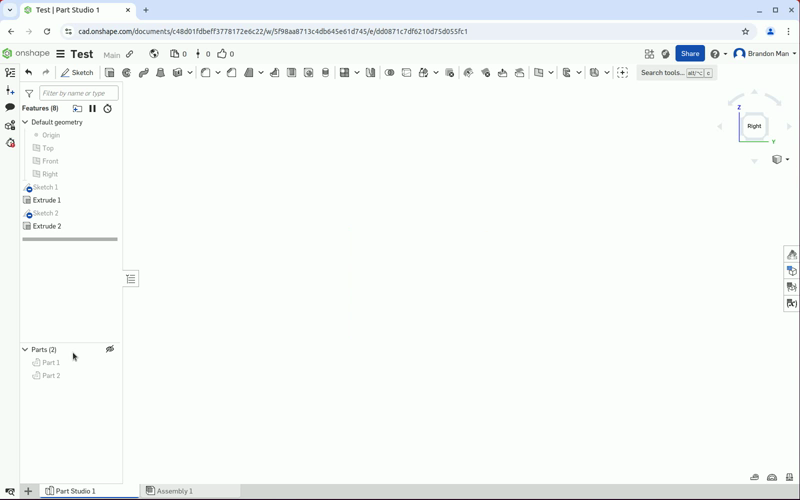
key(space)
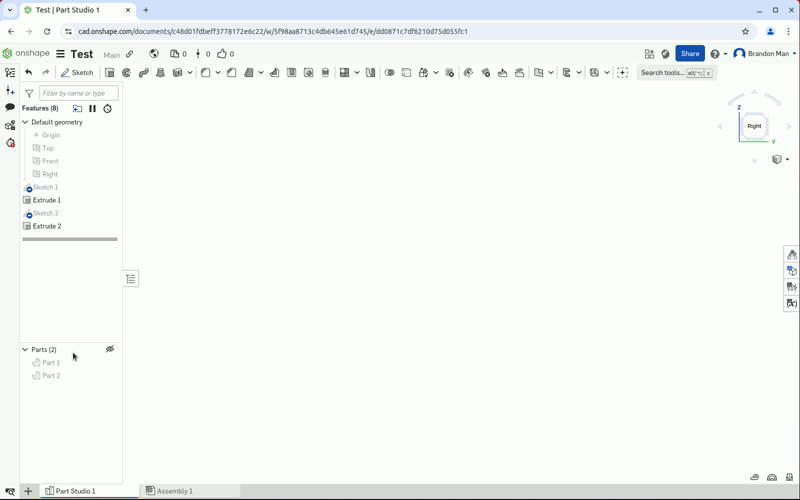
key_down(shift)
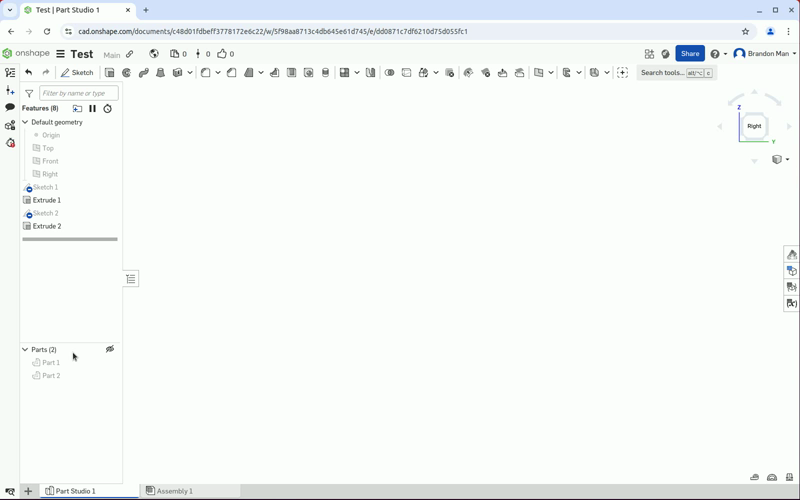
key(right)
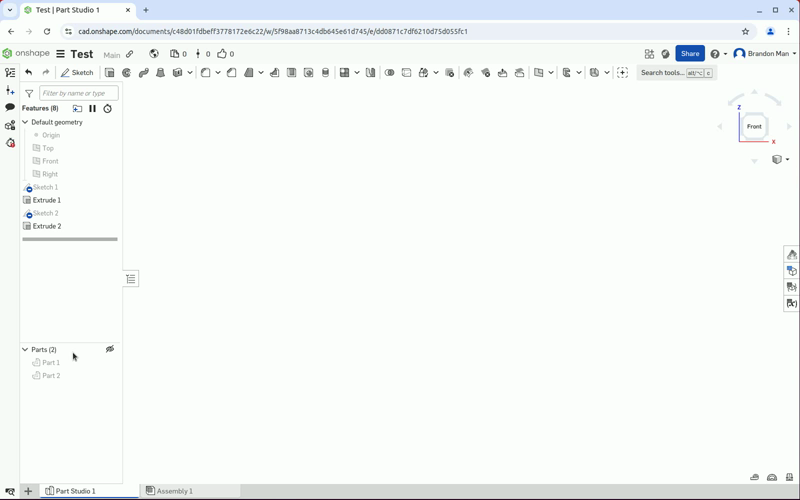
key_up(shift)
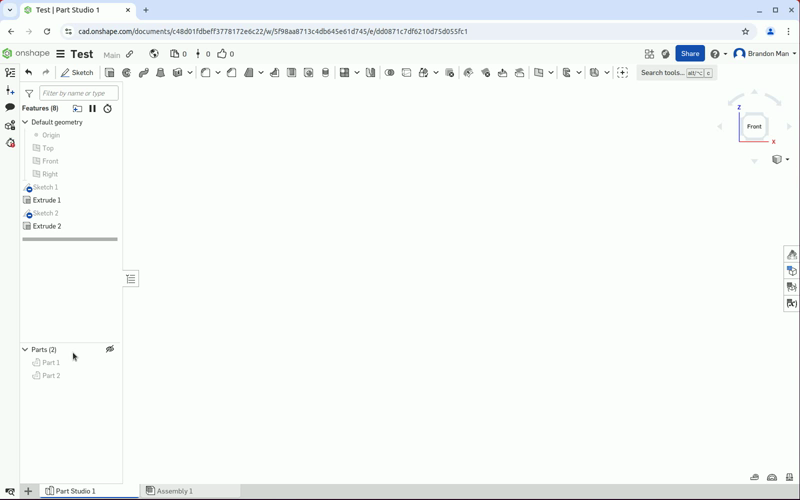
key(space)
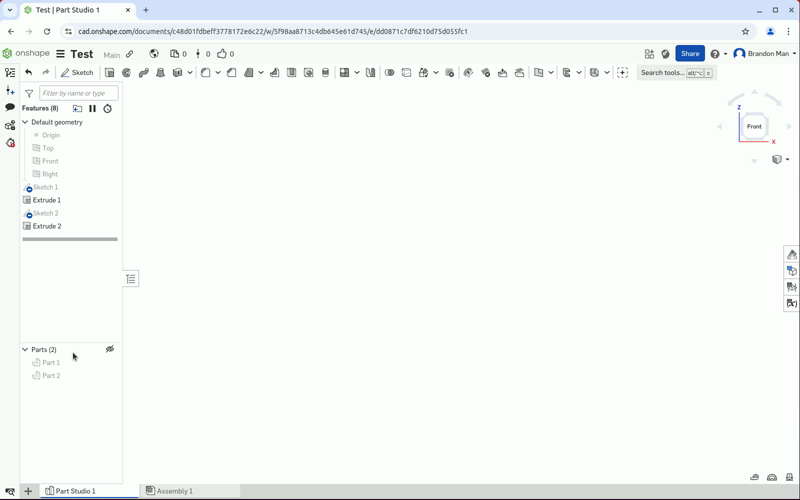
key_down(shift)
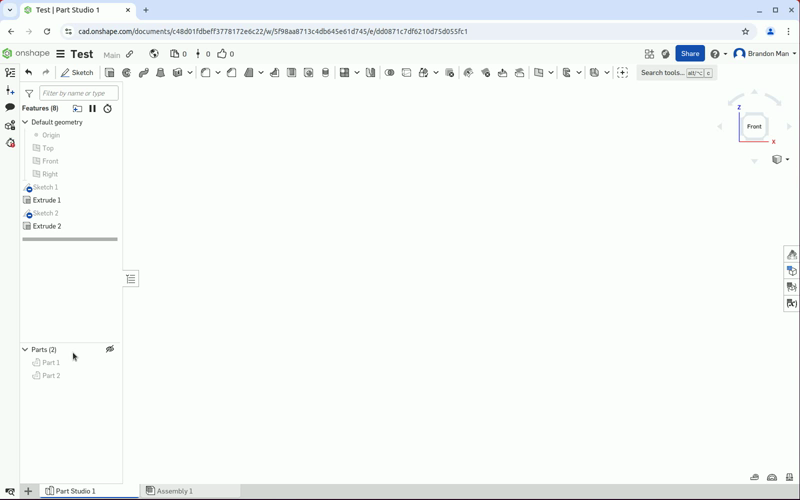
key(down)
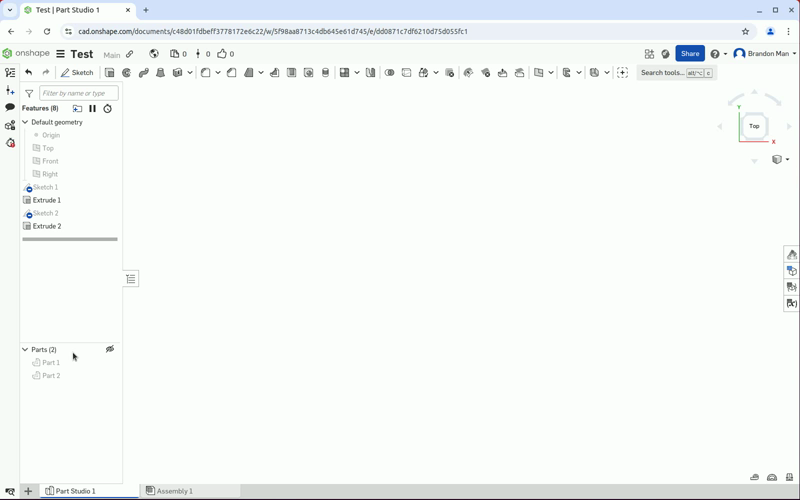
key_up(shift)
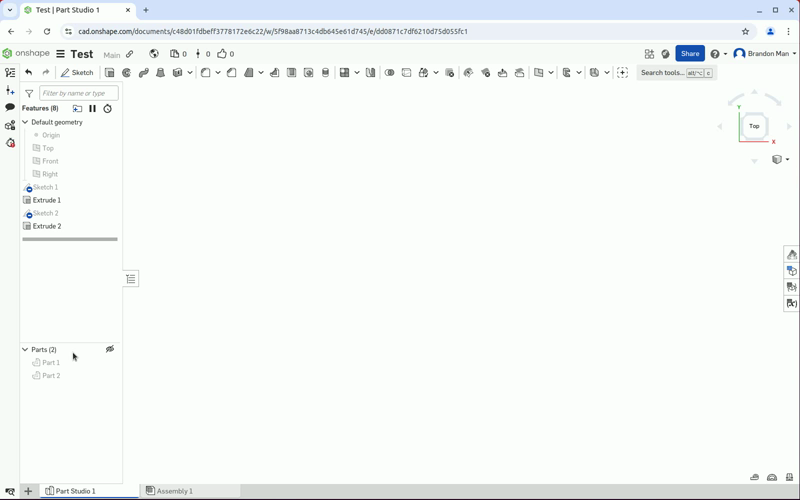
mouse_move(73, 352)
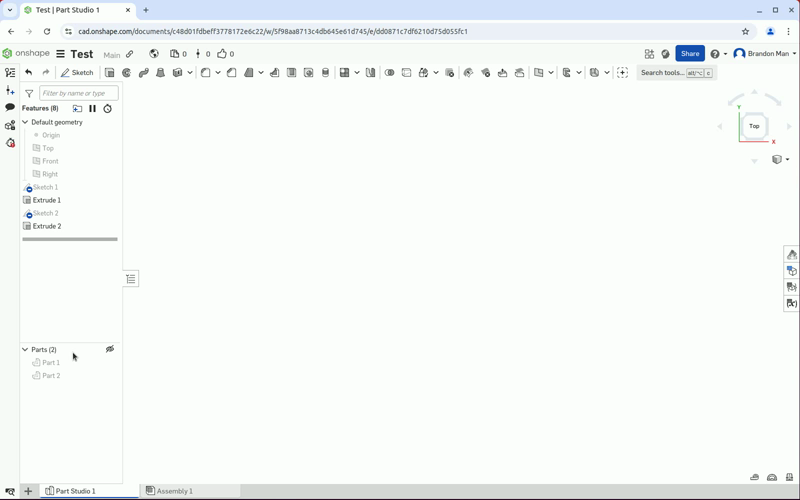
key(shift+y)
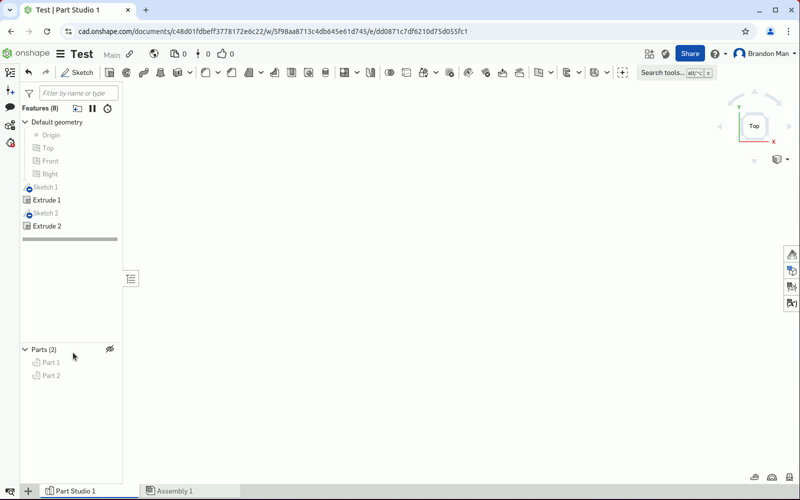
key(shift+s)
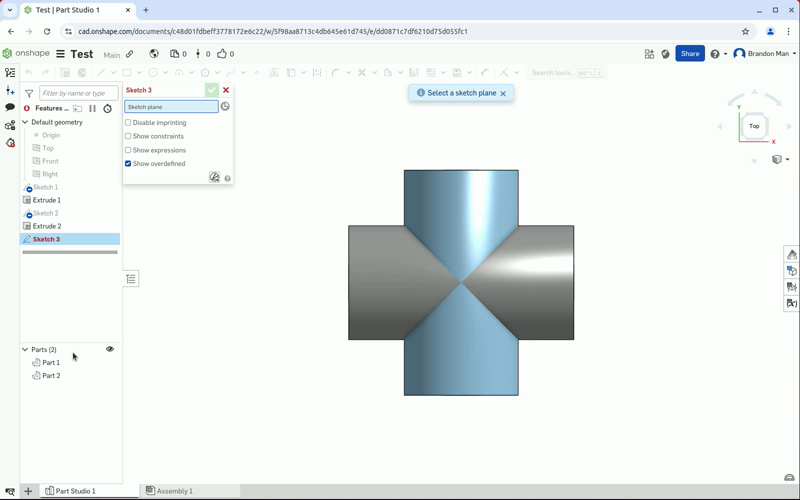
mouse_move(73, 150)
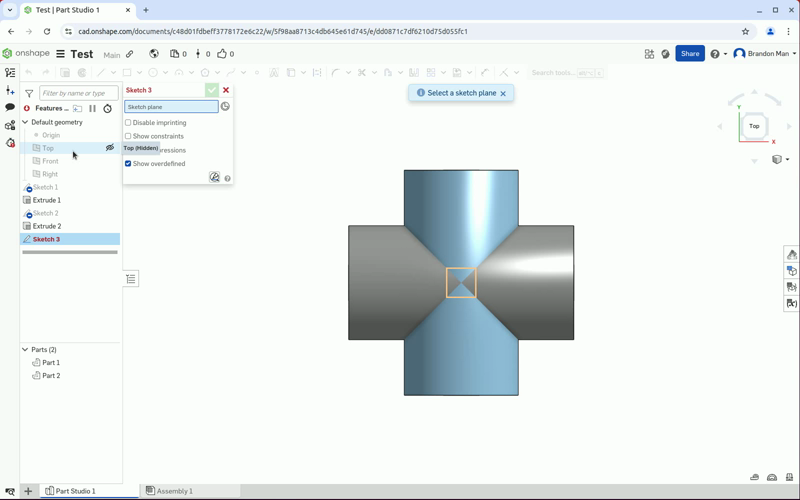
click(73, 150)
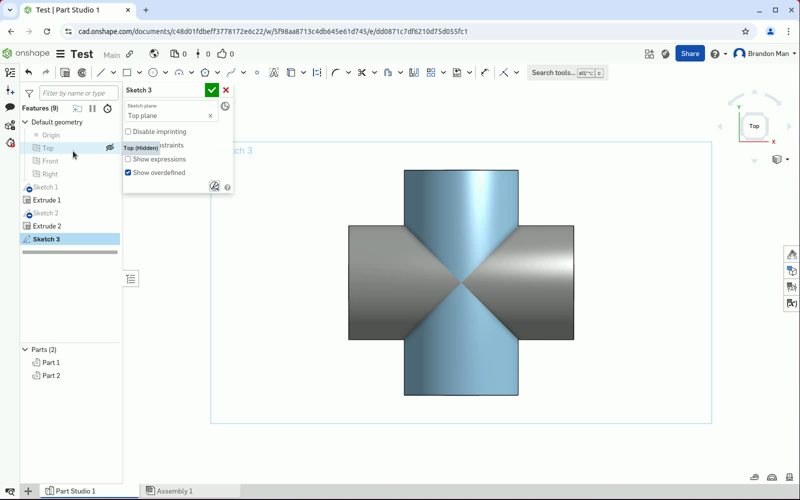
mouse_move(73, 352)
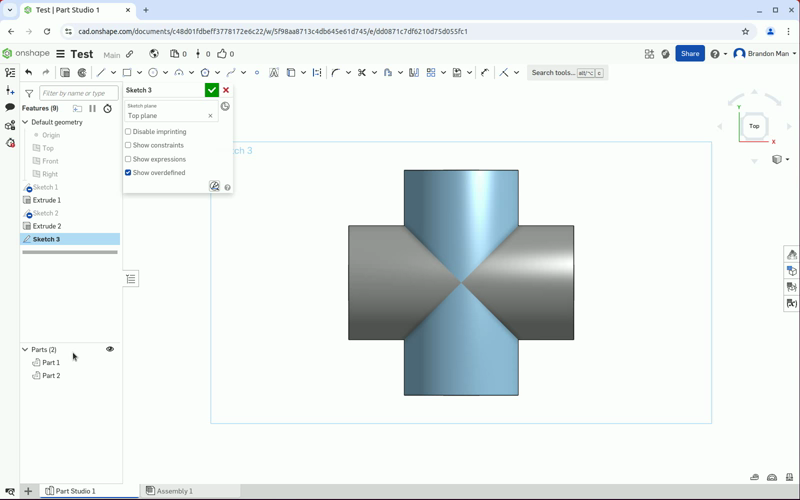
key(y)
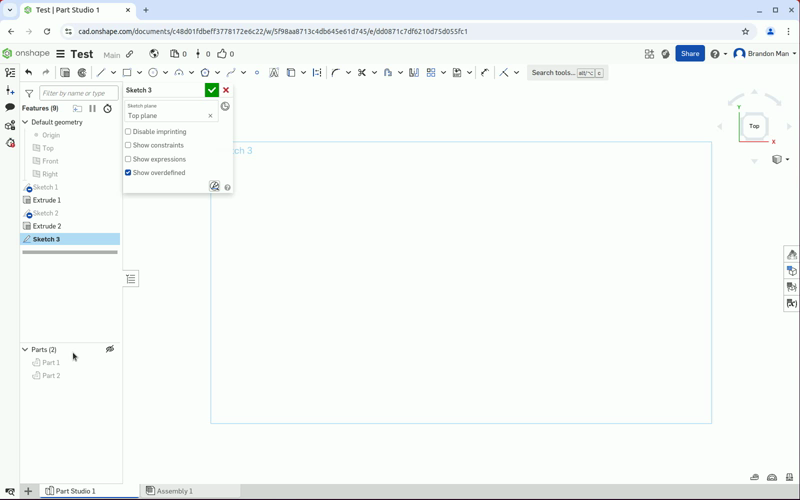
key(c)
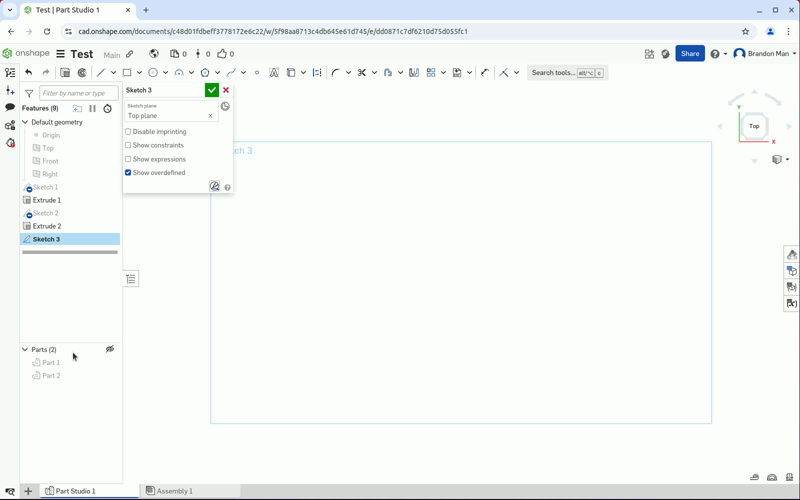
key_down(shift)
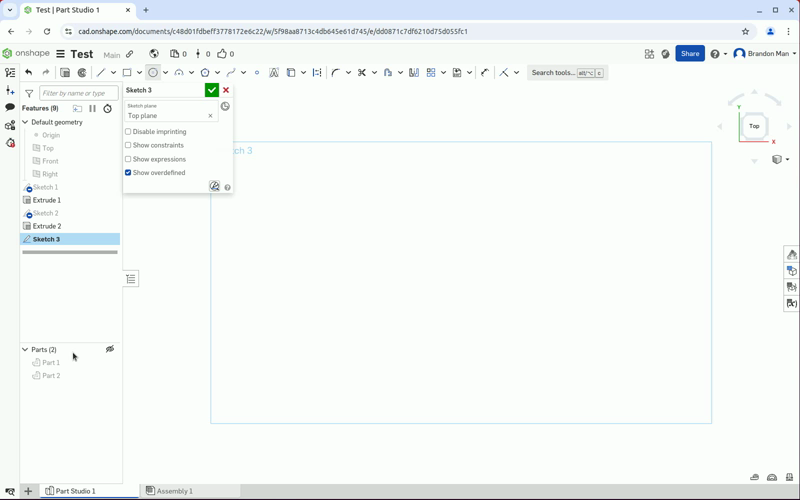
mouse_move(461, 282)
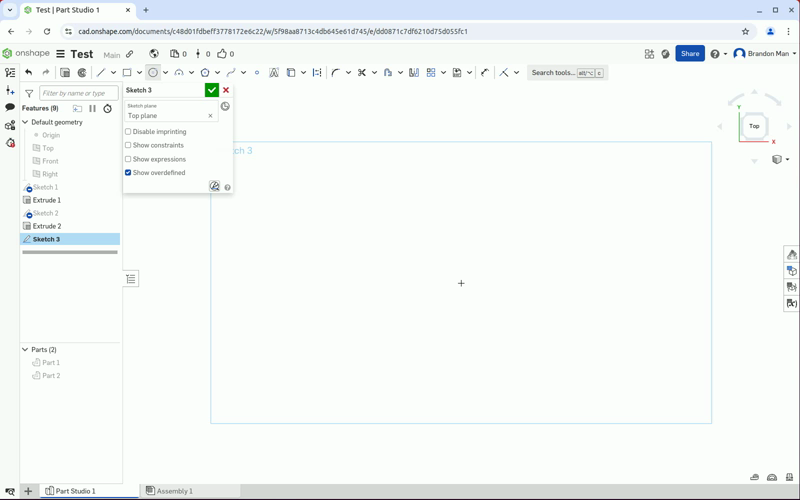
click(461, 282)
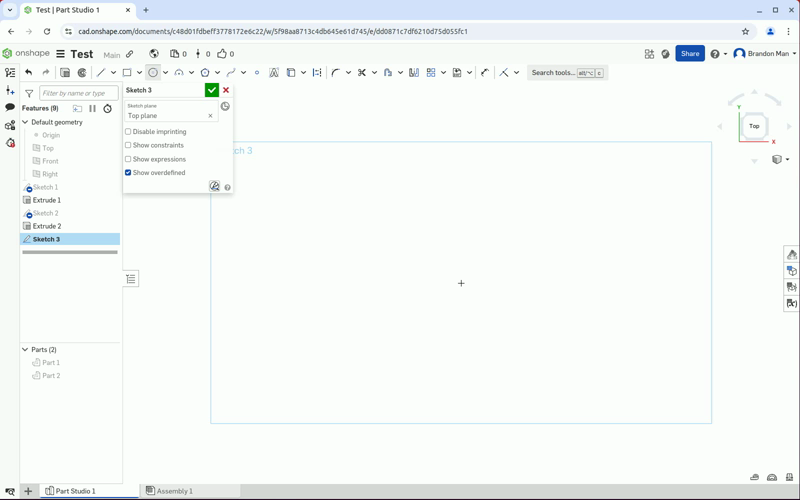
key_up(shift)
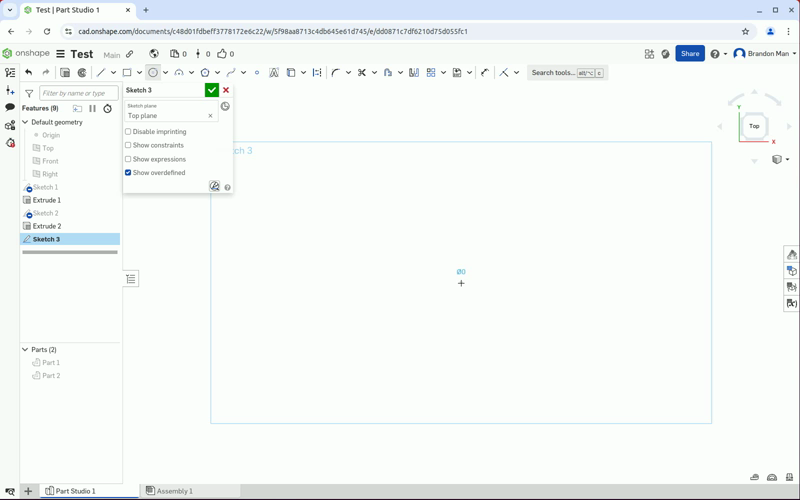
mouse_move(518, 282)
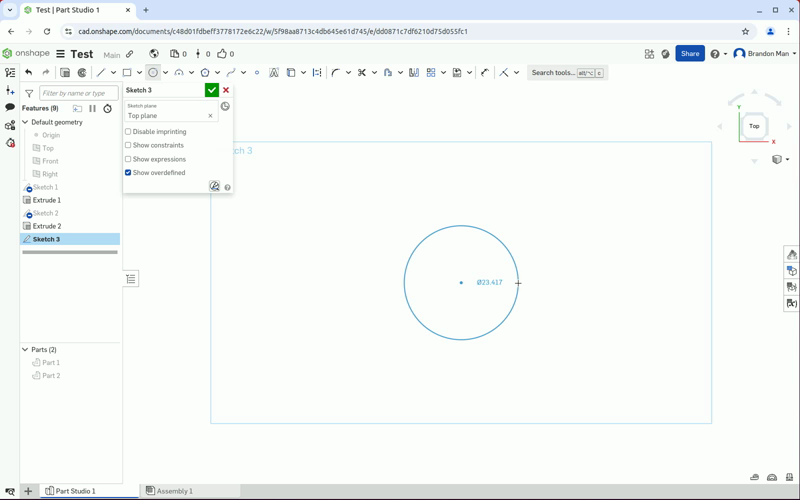
click(518, 282)
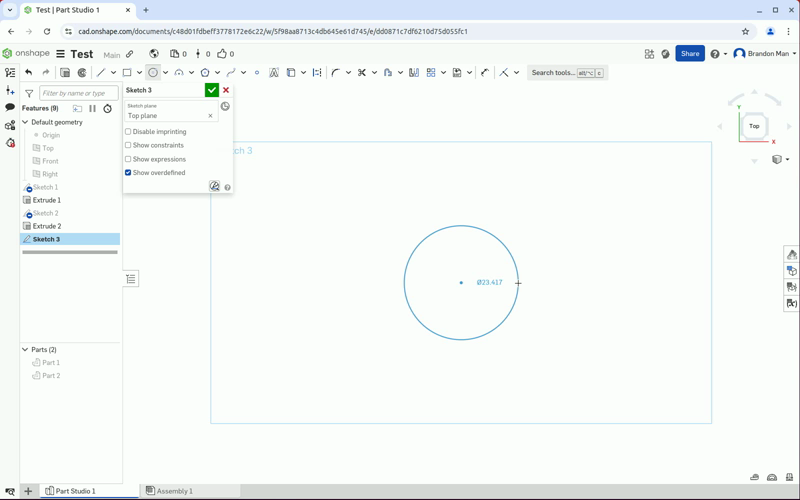
key(esc)
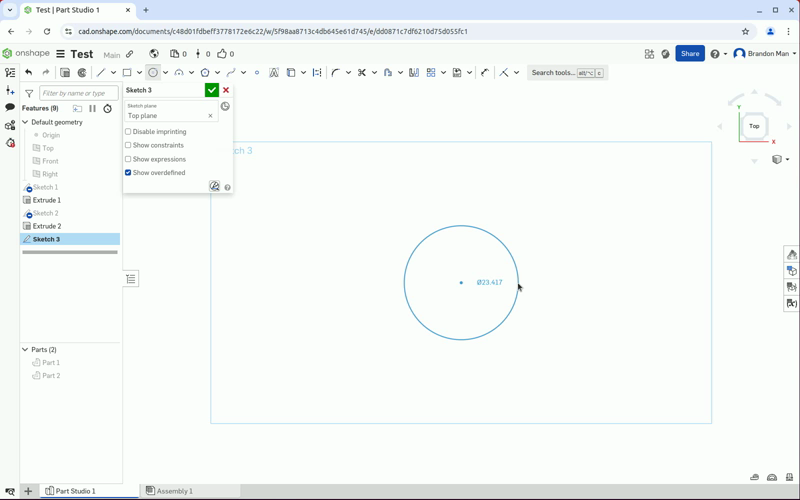
key(c)
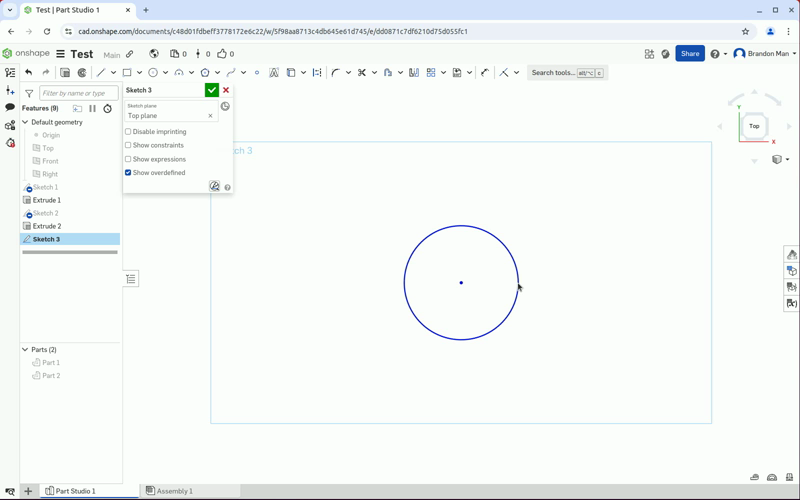
key_down(shift)
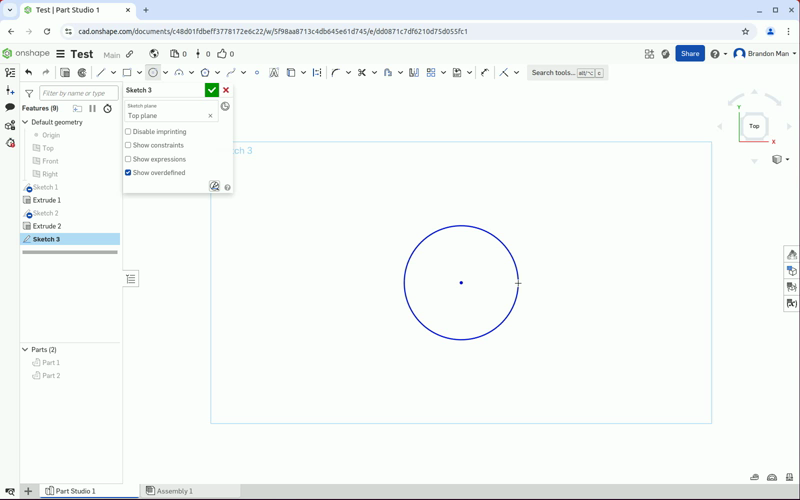
mouse_move(461, 282)
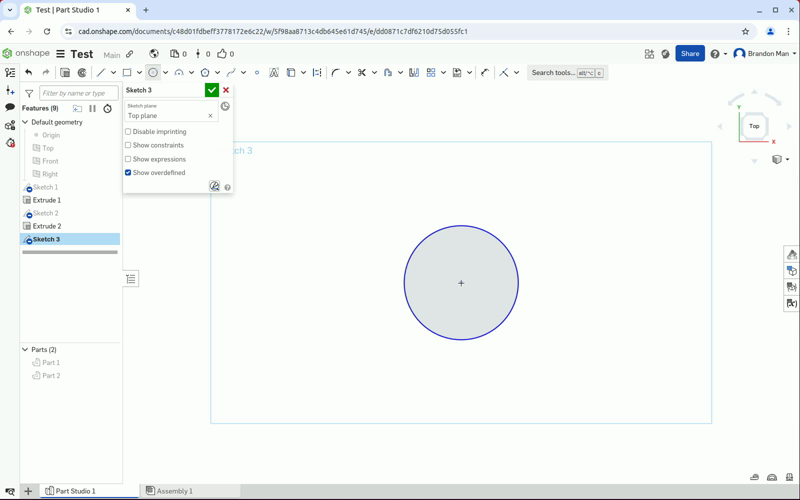
click(461, 282)
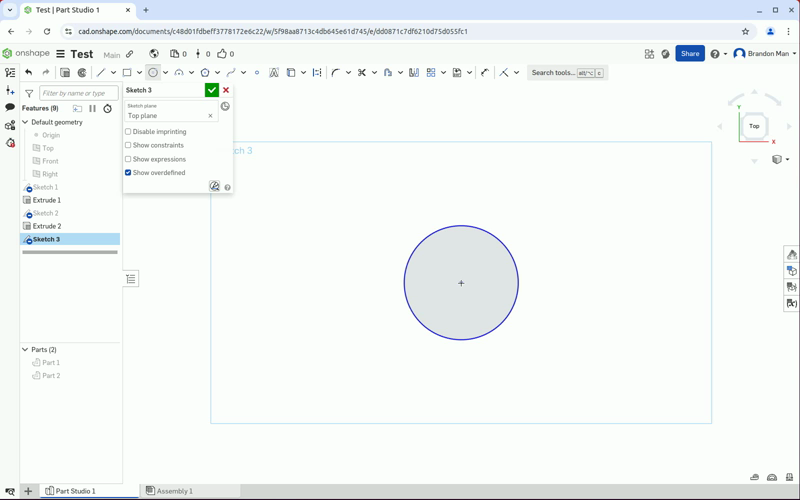
key_up(shift)
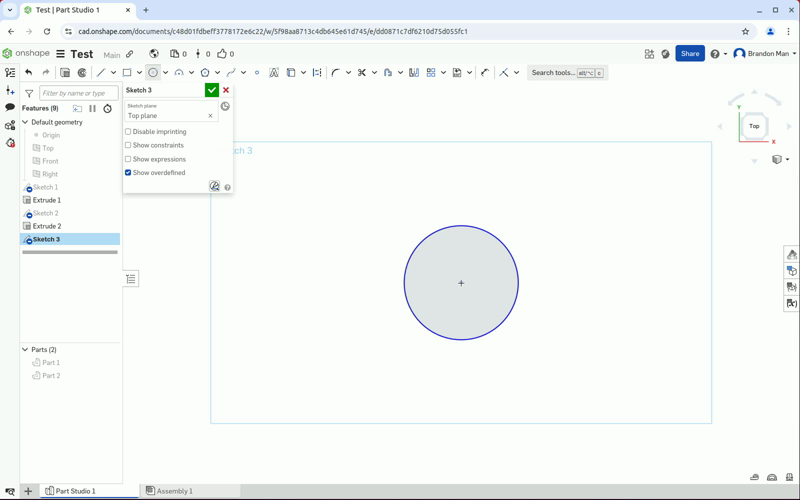
mouse_move(479, 282)
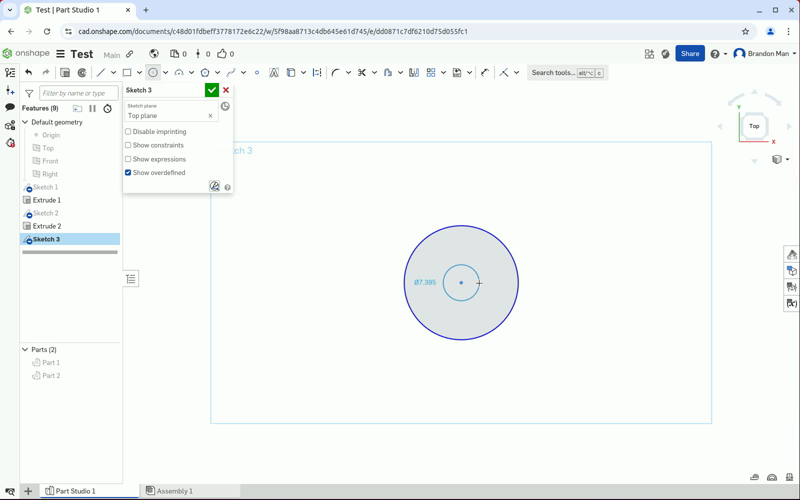
click(479, 282)
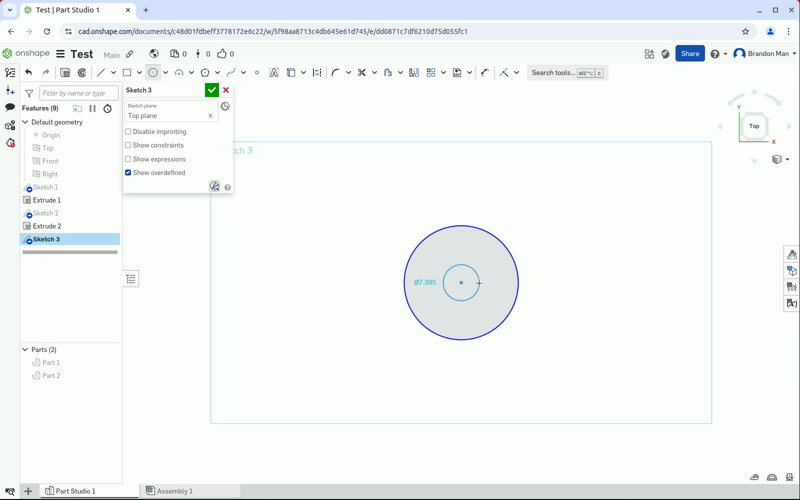
key(esc)
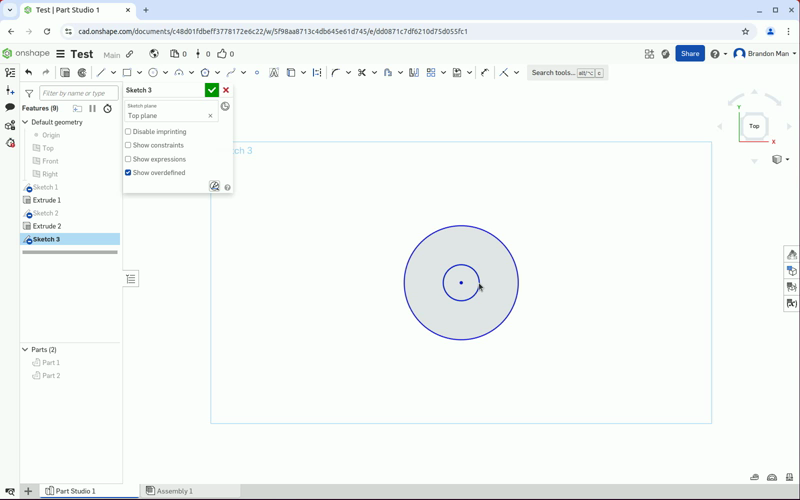
mouse_move(505, 307)
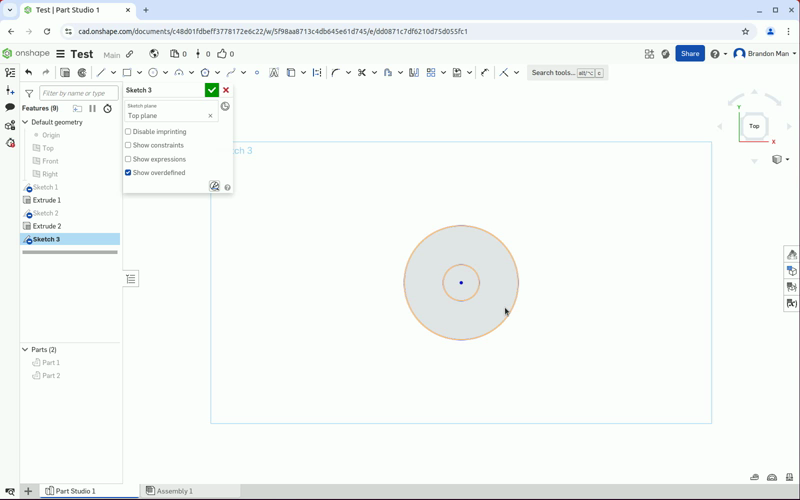
click(505, 307)
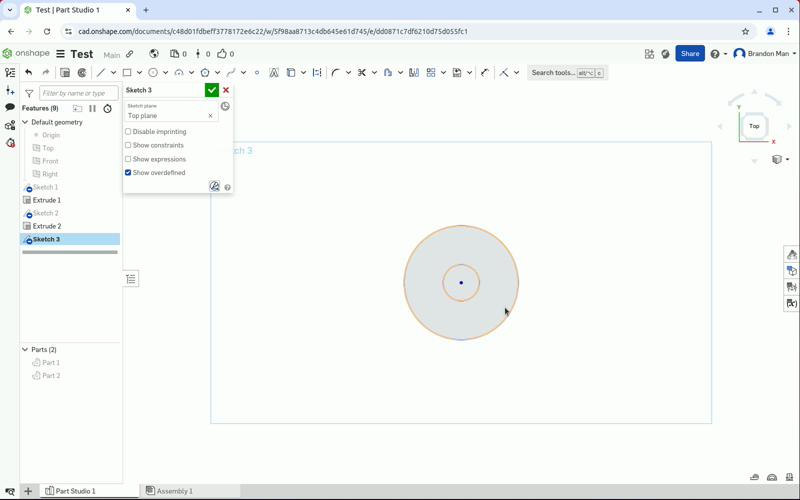
mouse_move(73, 352)
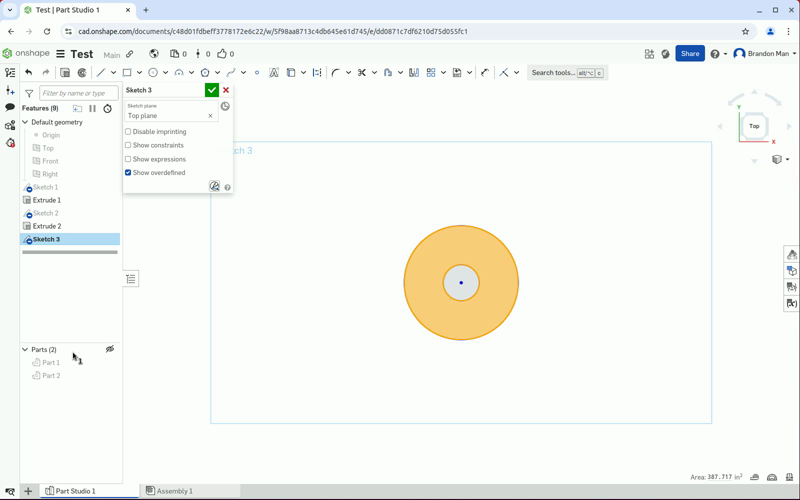
key(shift+y)
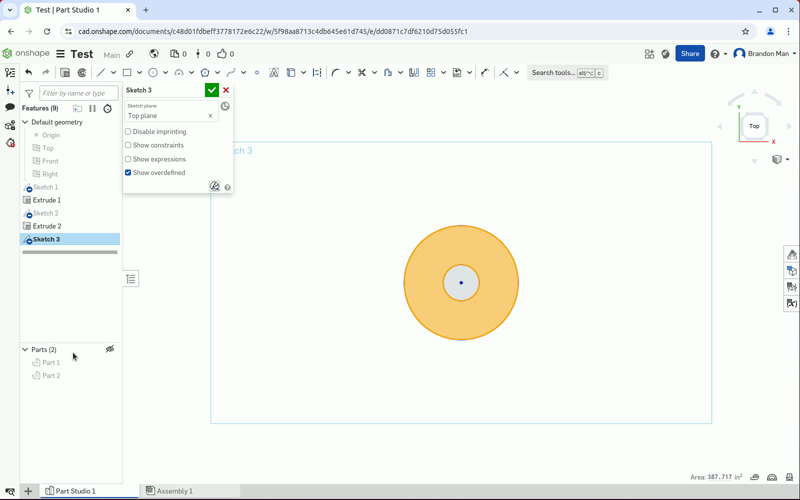
key(shift+e)
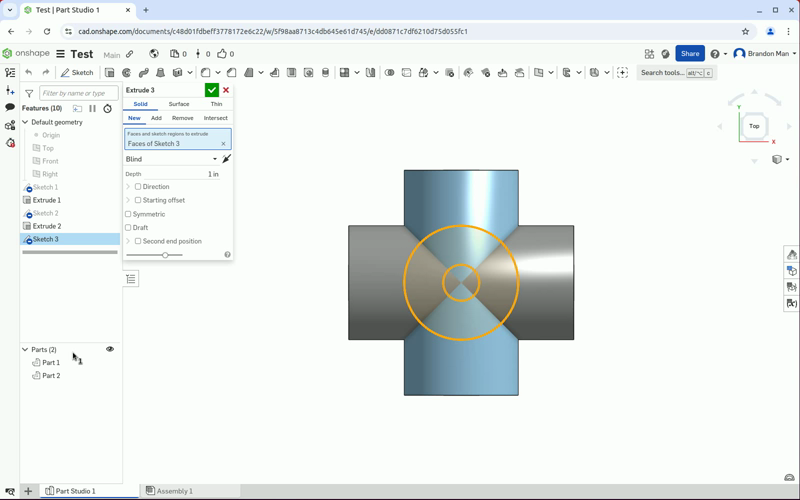
mouse_move(143, 106)
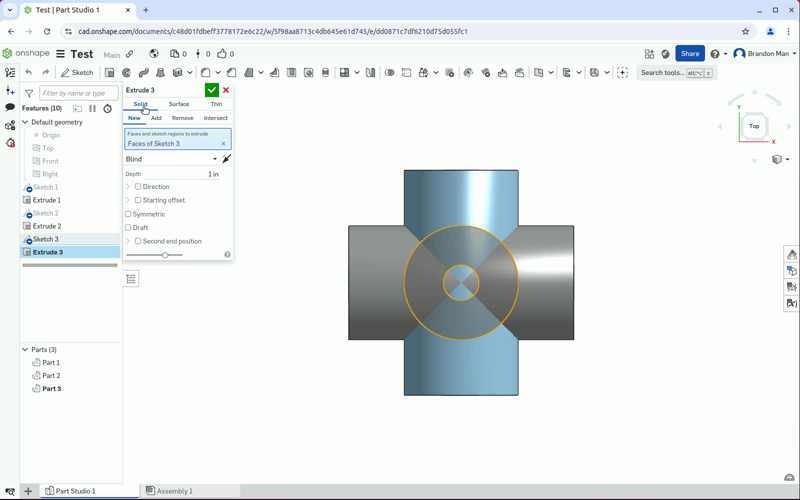
click(143, 106)
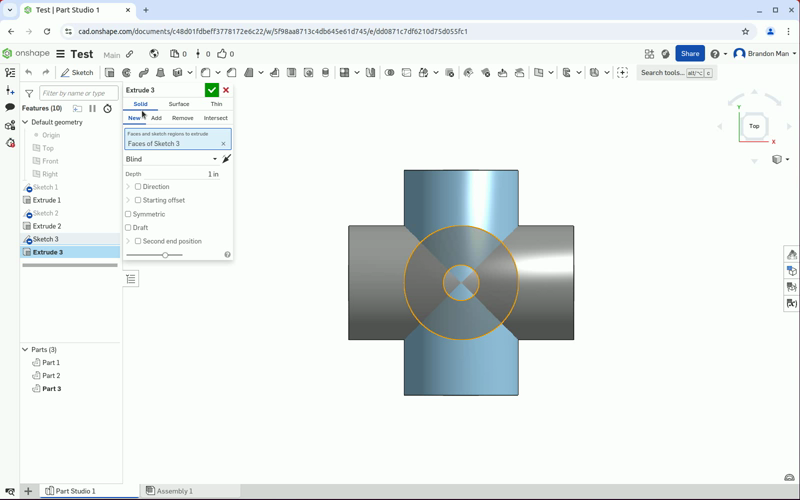
mouse_move(137, 120)
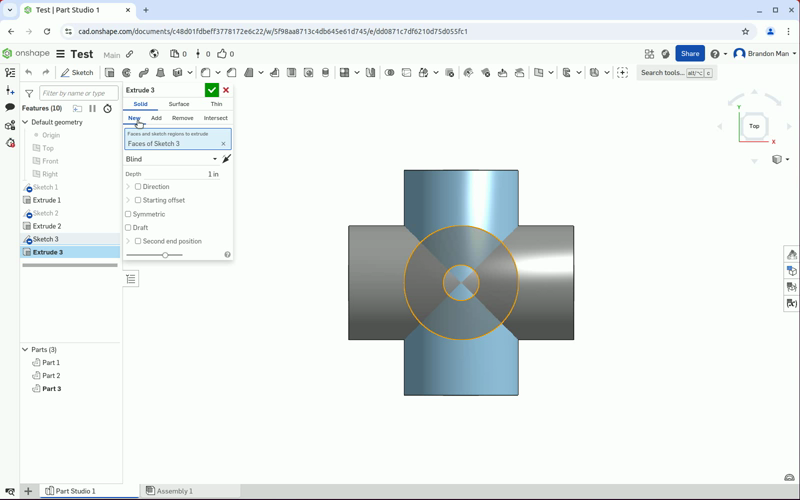
click(137, 120)
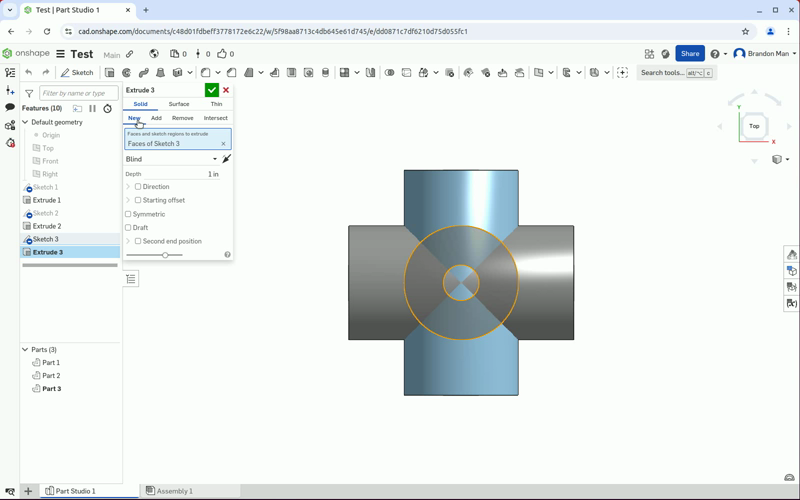
key(tab, 4)
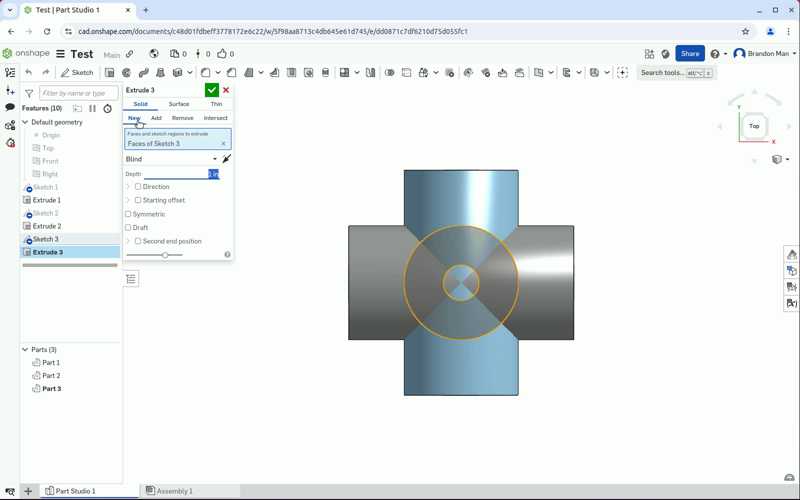
text(46.216)
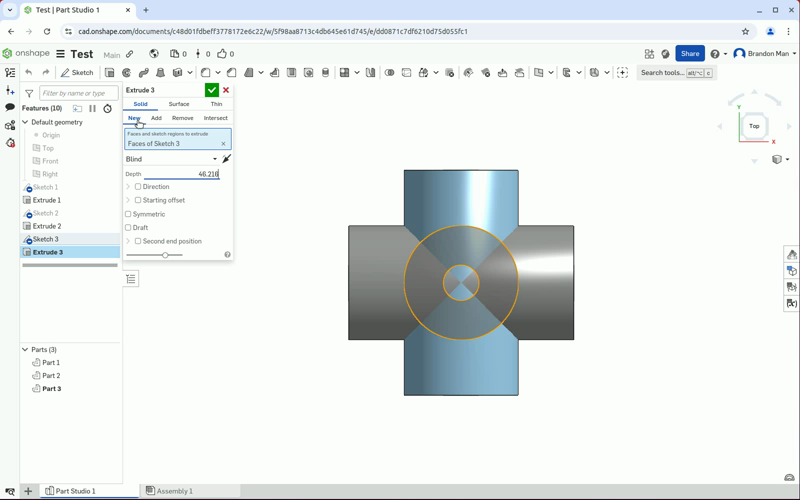
key(tab, 3)
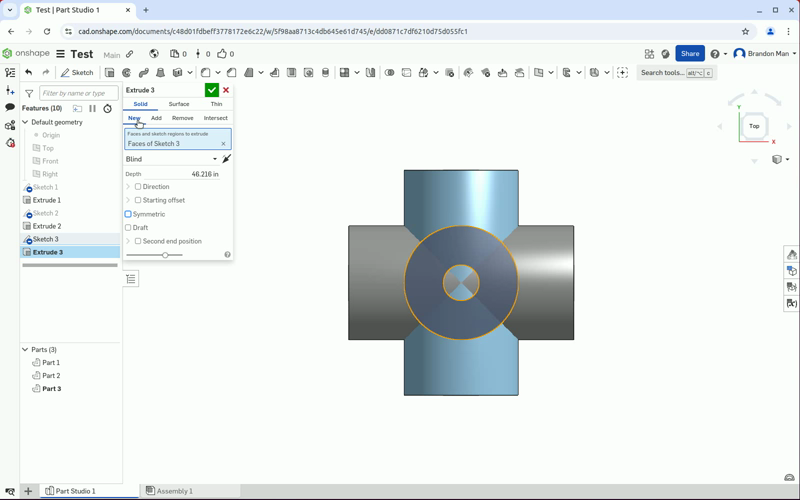
key(space)
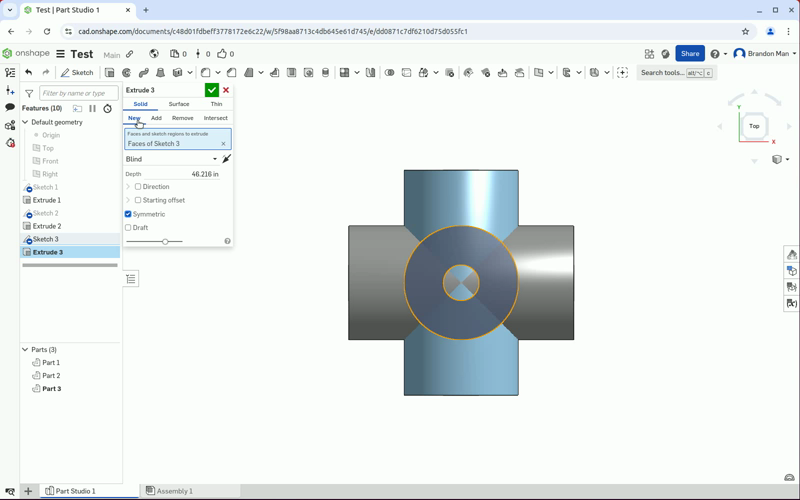
key(enter)
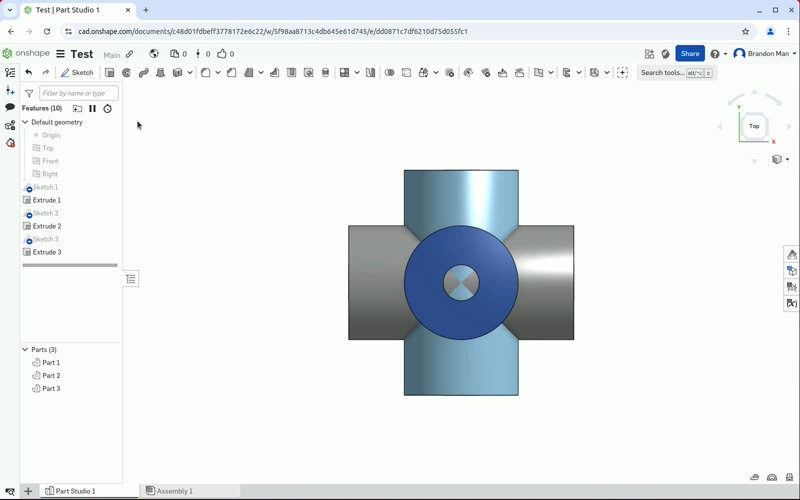
key(shift+h)
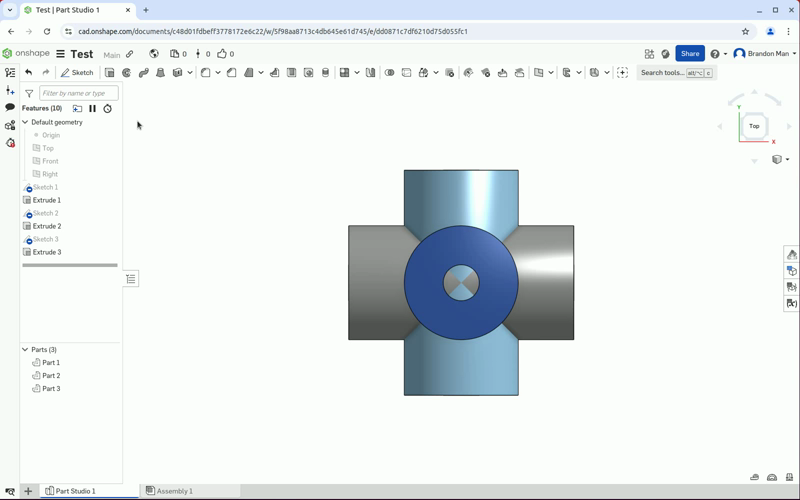
key(shift+h)
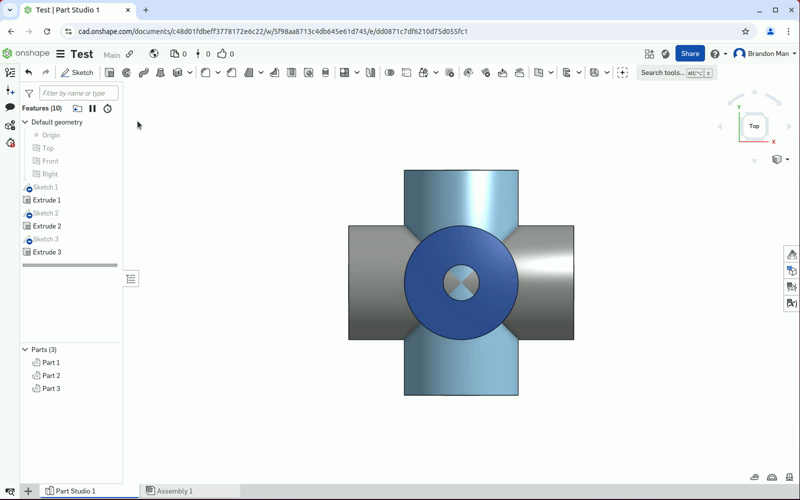
mouse_move(73, 189)
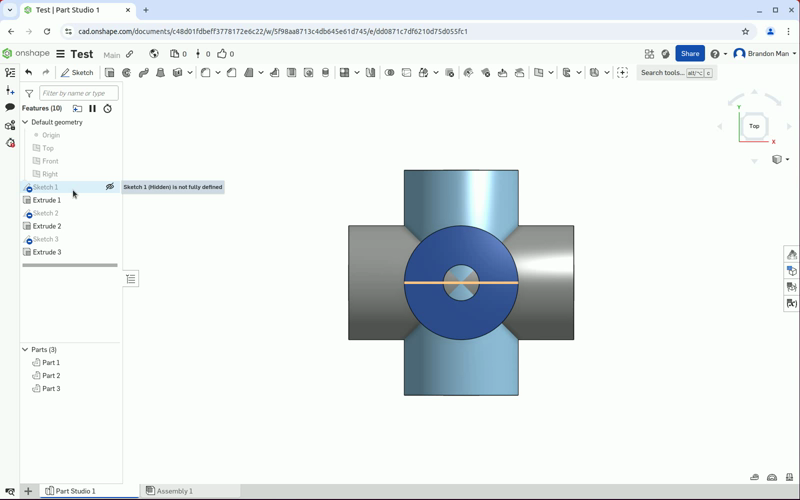
click(73, 189)
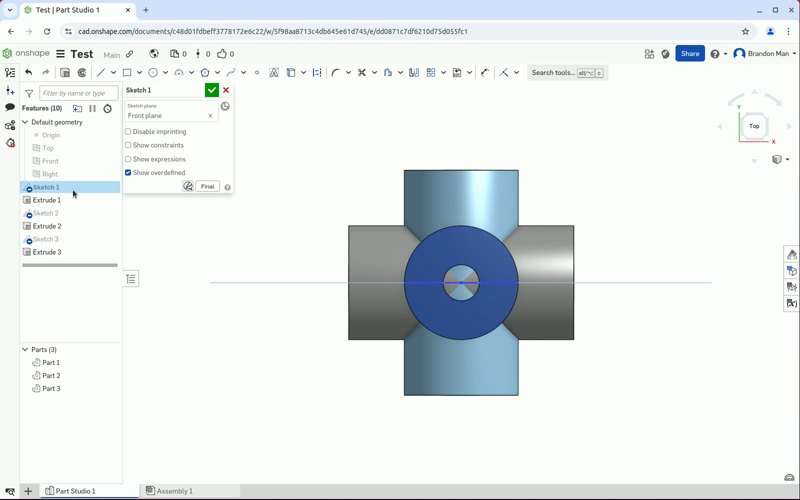
mouse_move(229, 92)
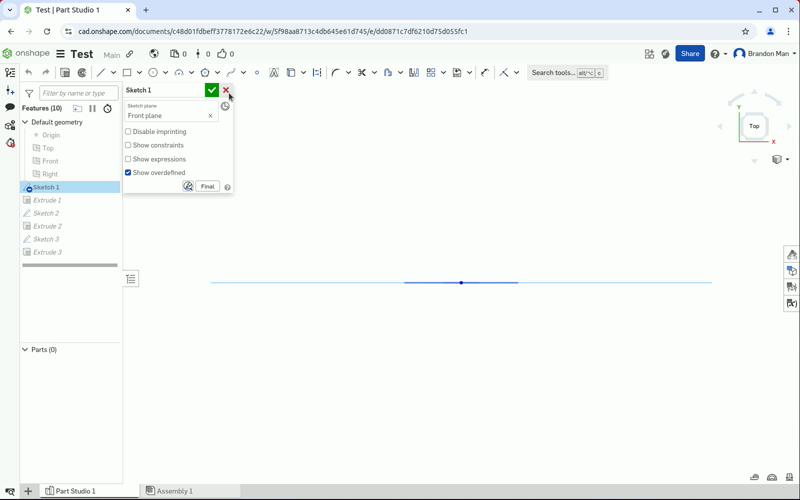
click(229, 92)
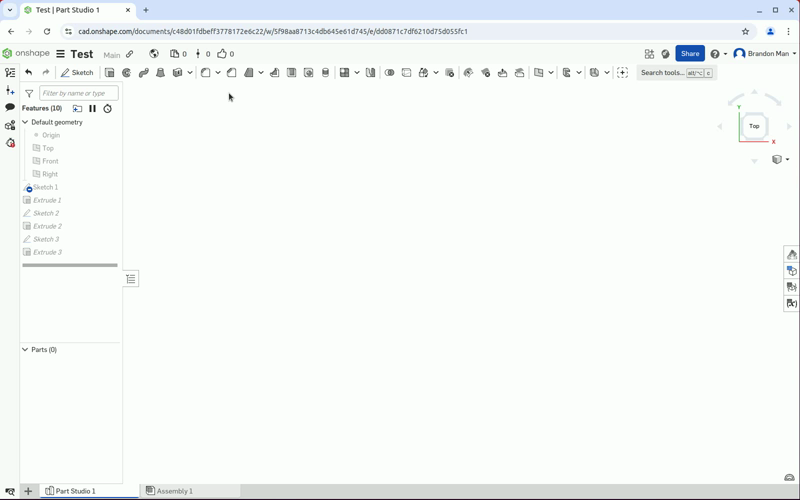
mouse_move(73, 352)
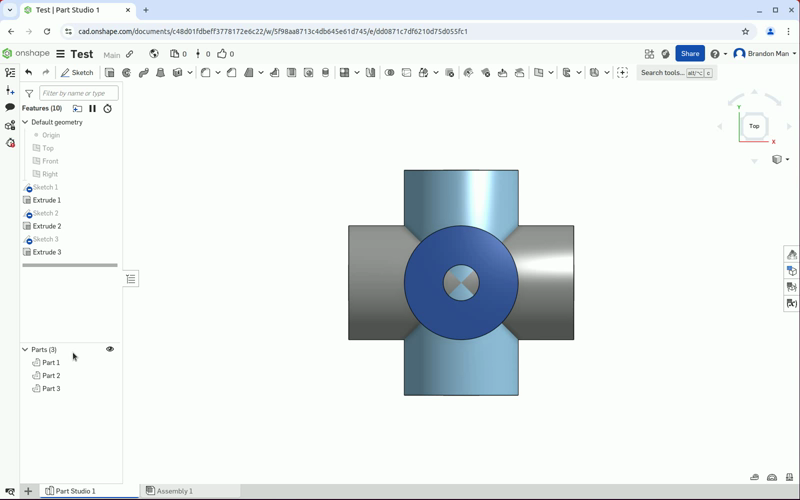
key(y)
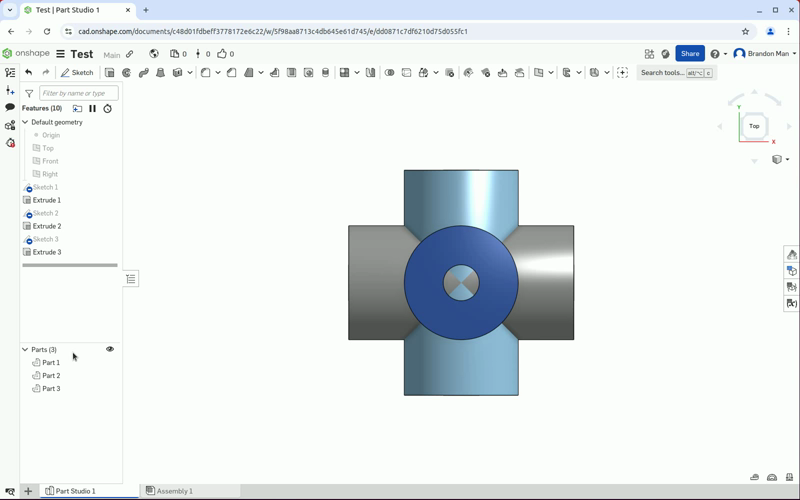
key(shift+p)
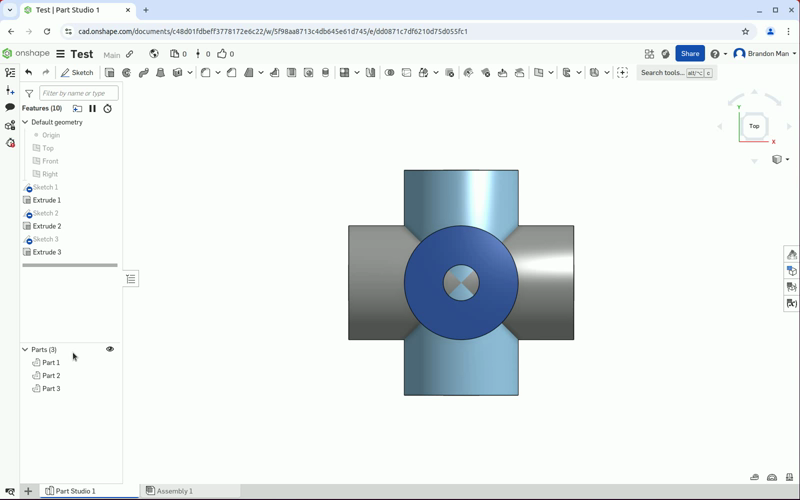
key(space)
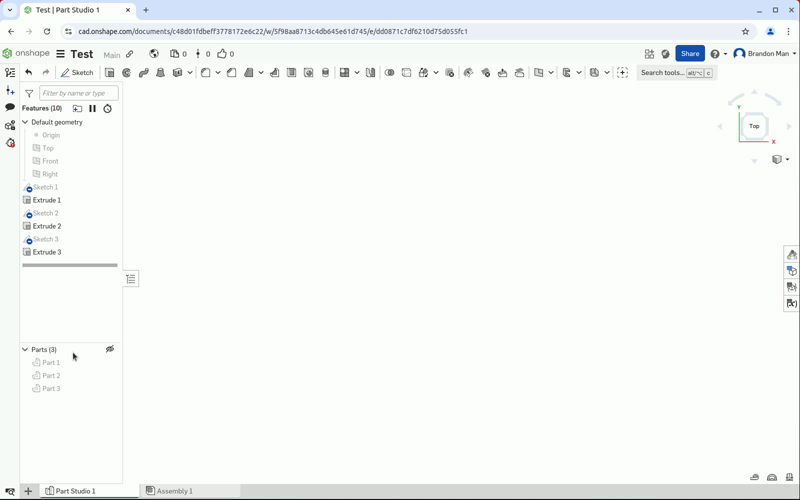
key_down(shift)
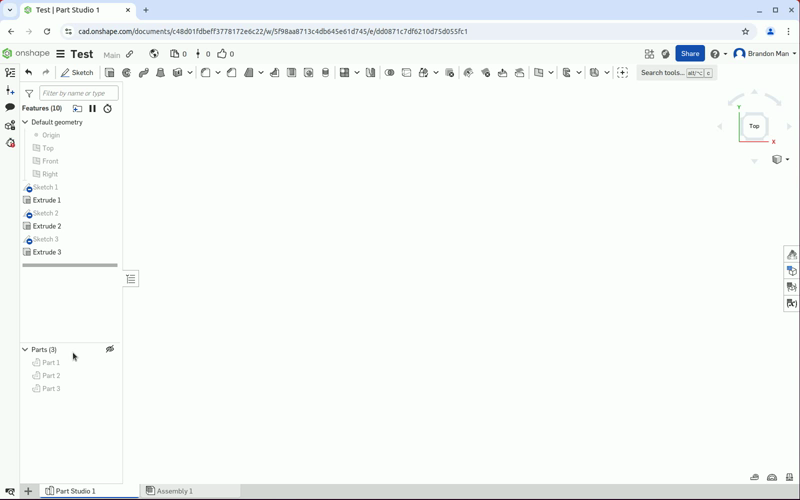
key(up)
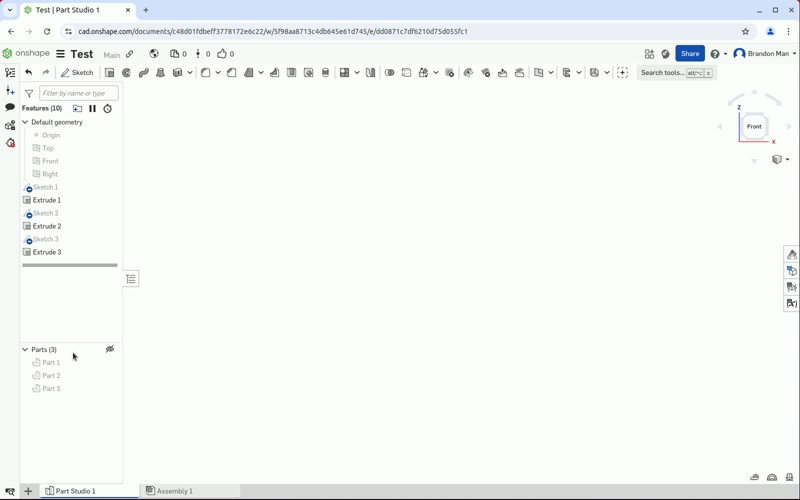
key_up(shift)
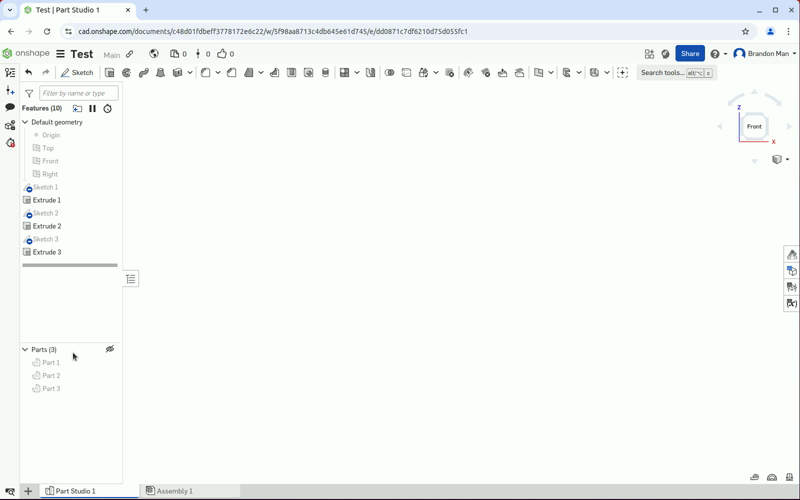
mouse_move(73, 352)
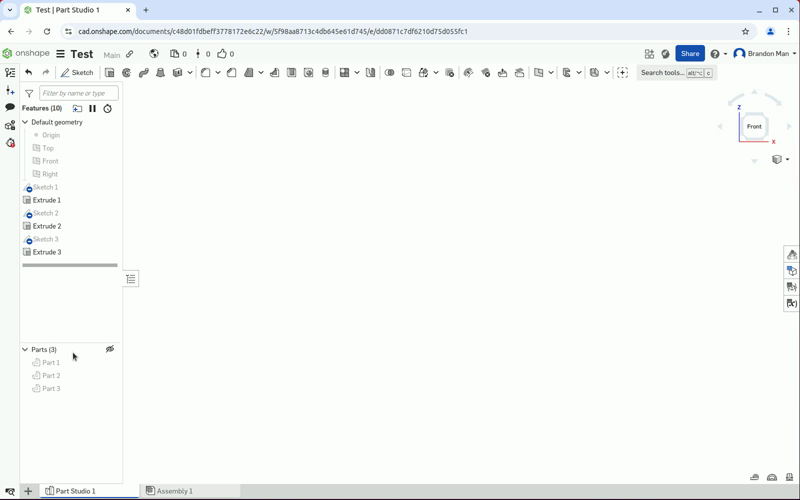
key(shift+y)
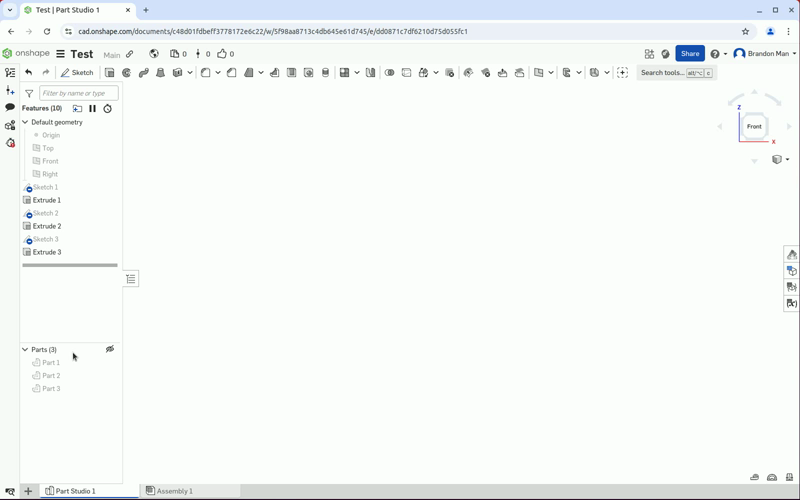
key(shift+s)
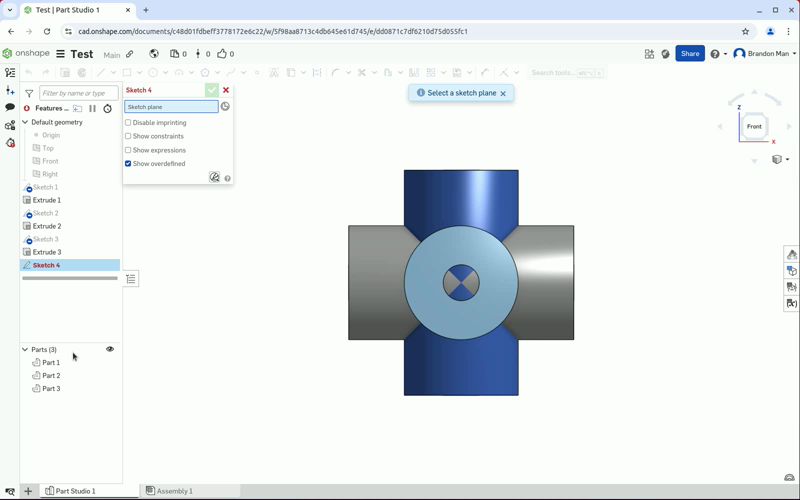
mouse_move(73, 163)
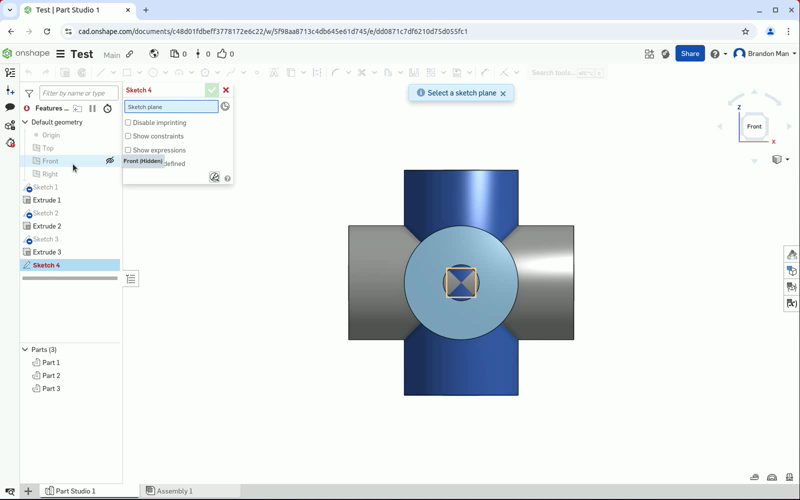
click(73, 163)
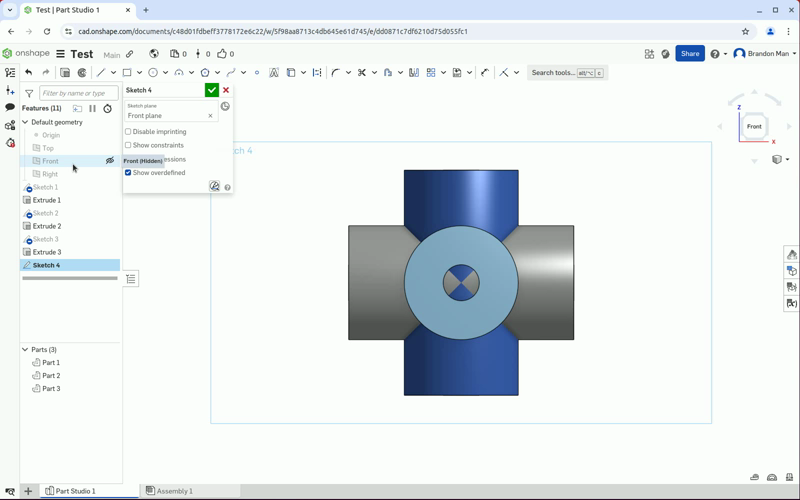
mouse_move(73, 352)
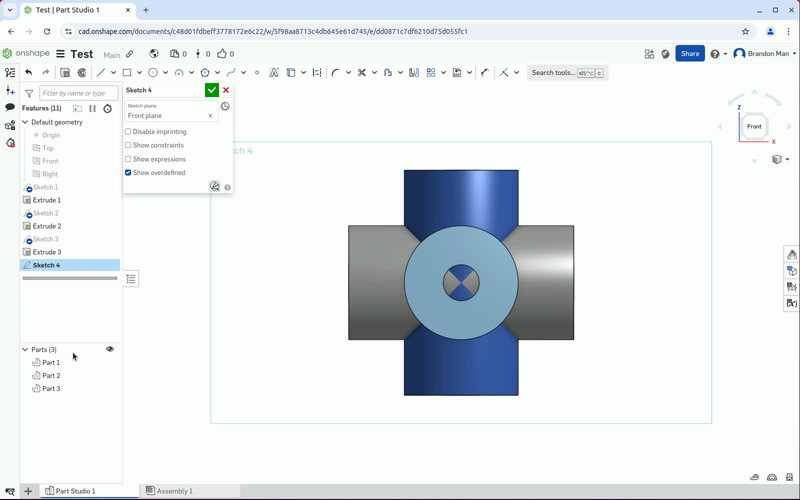
key(y)
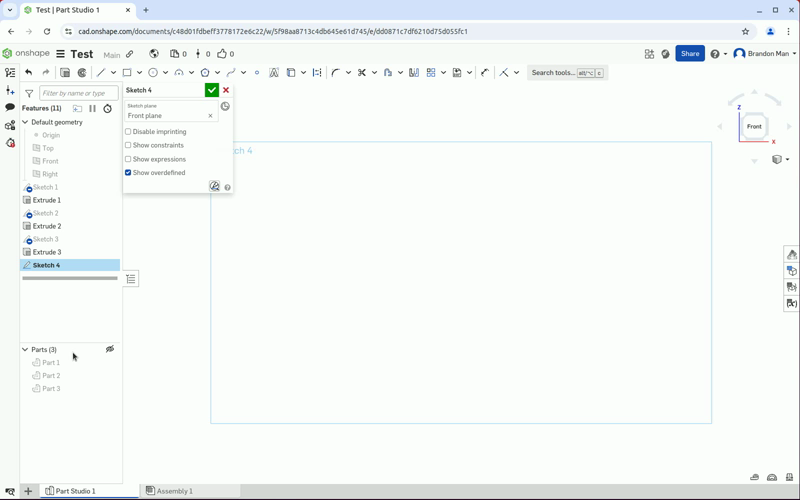
key(c)
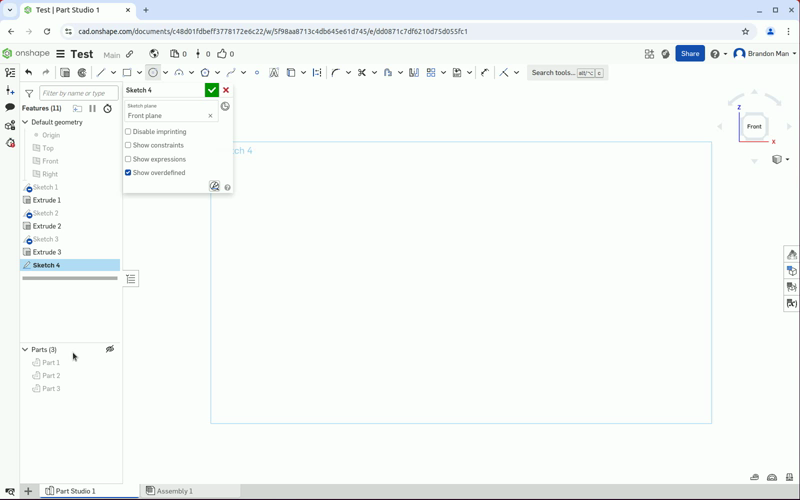
key_down(shift)
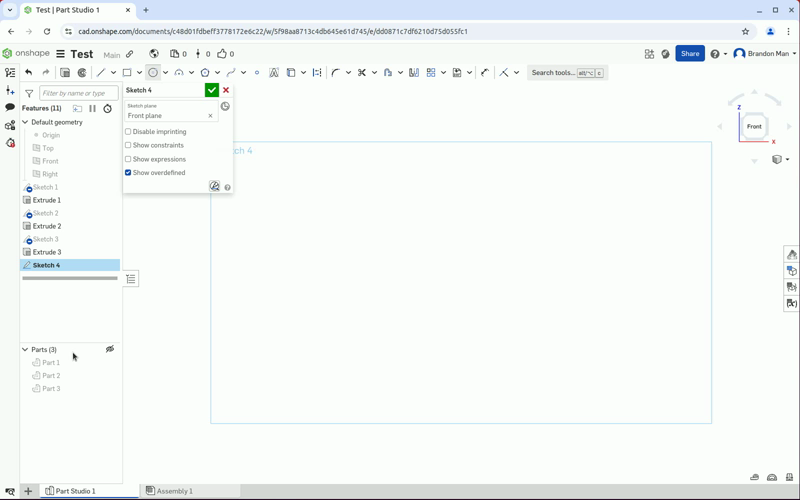
mouse_move(461, 282)
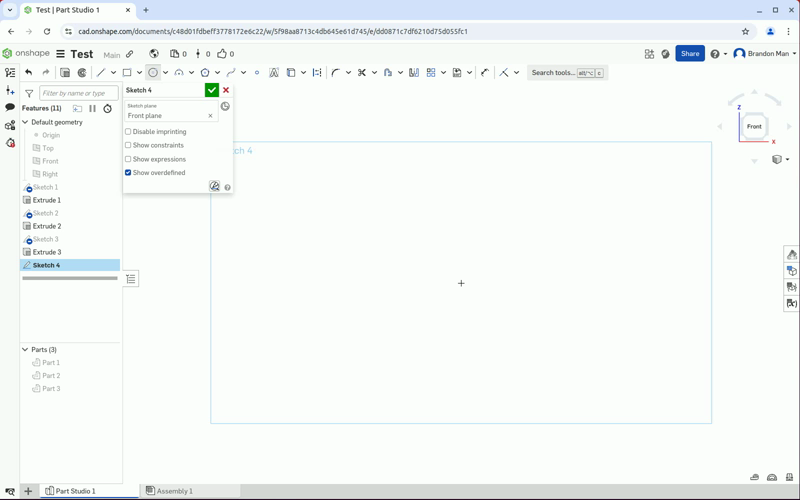
click(461, 282)
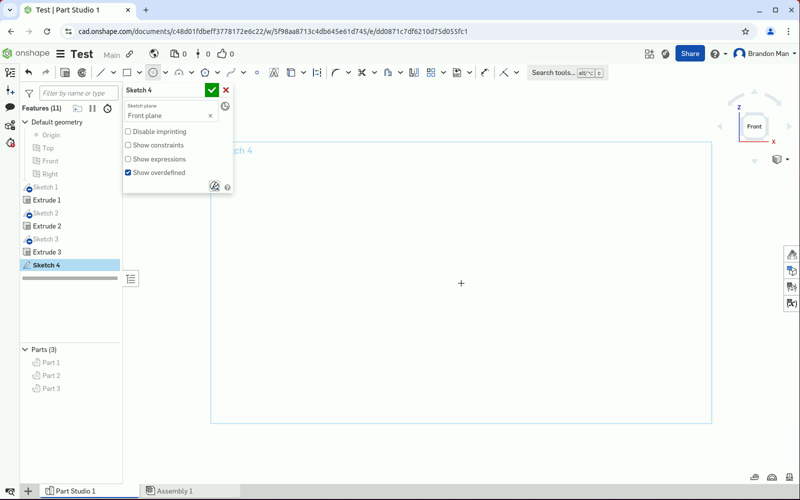
key_up(shift)
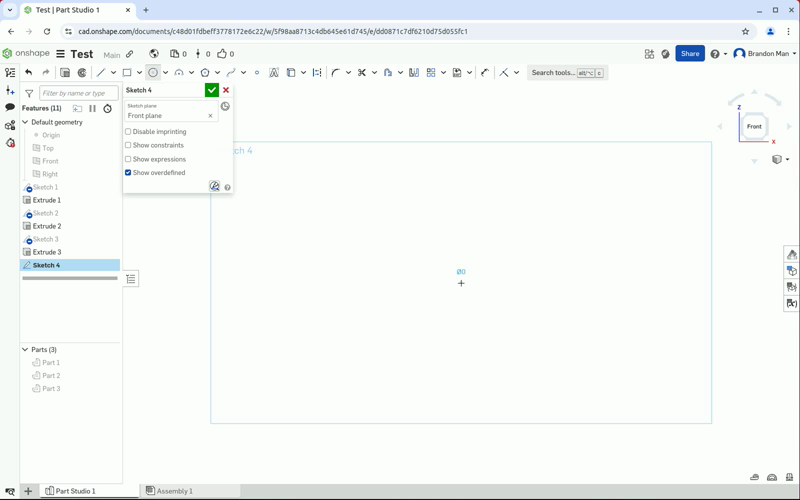
mouse_move(479, 282)
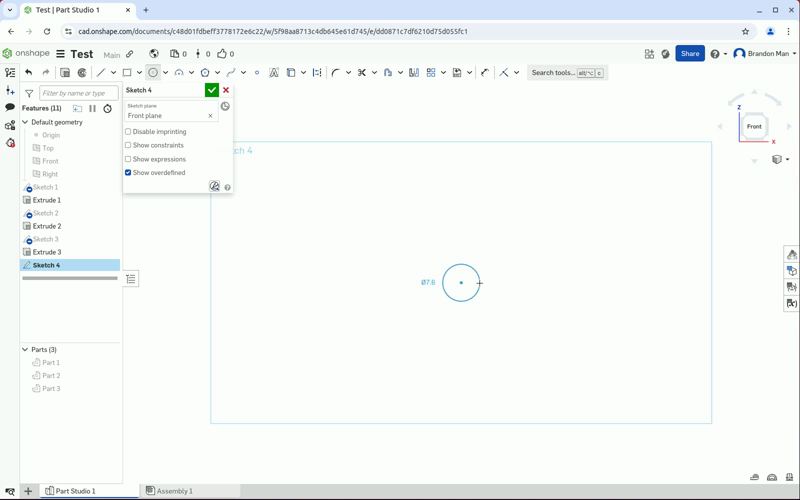
click(479, 282)
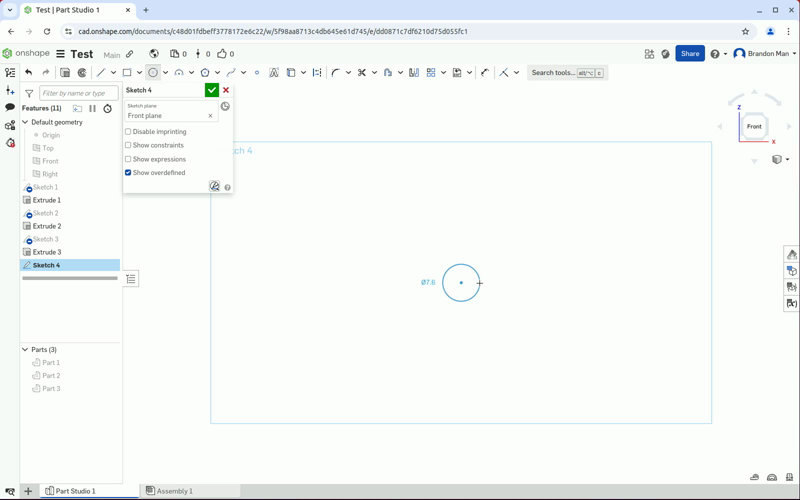
key(esc)
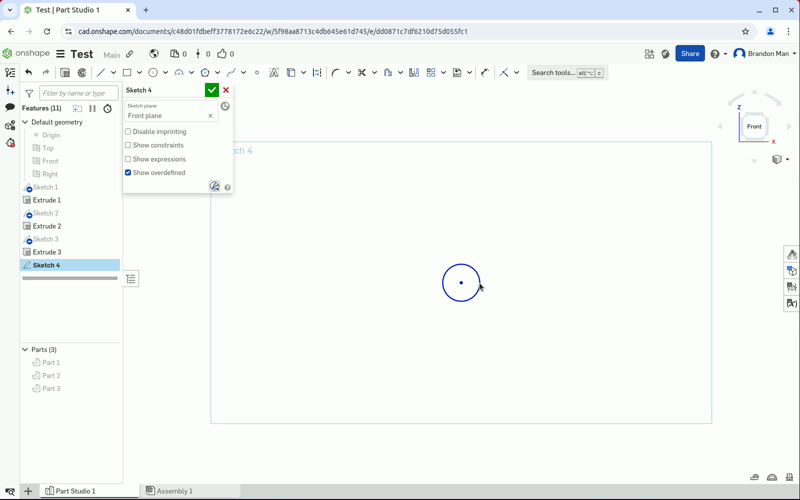
mouse_move(447, 289)
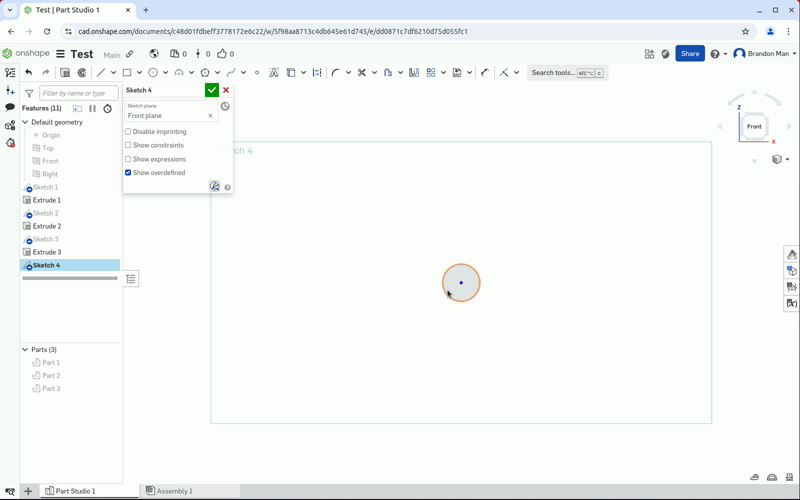
scroll(6)
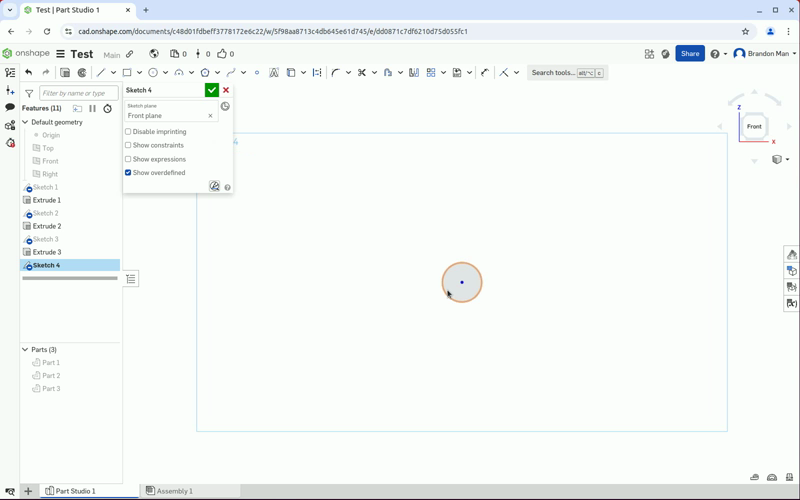
scroll(6)
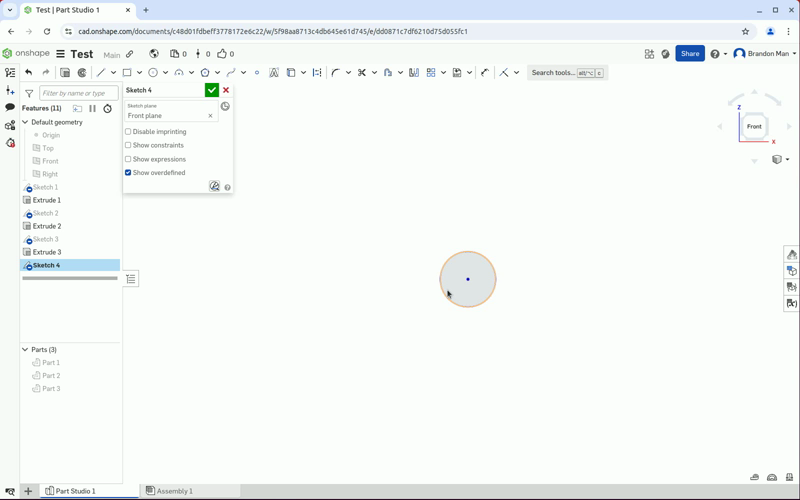
scroll(6)
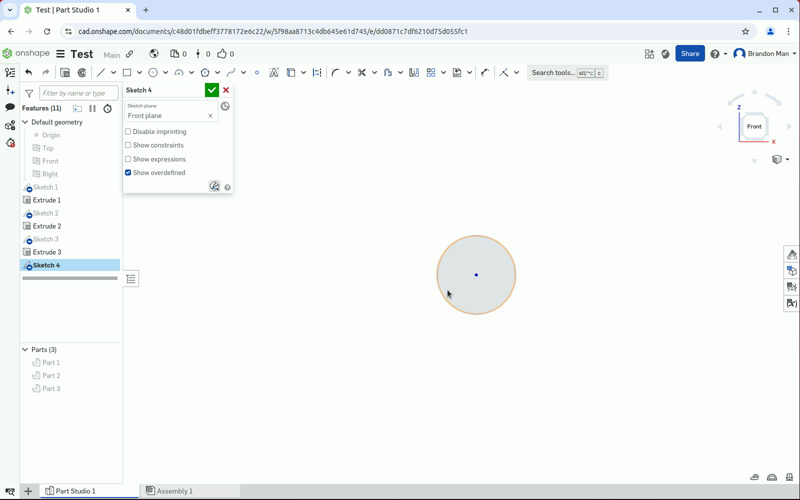
scroll(6)
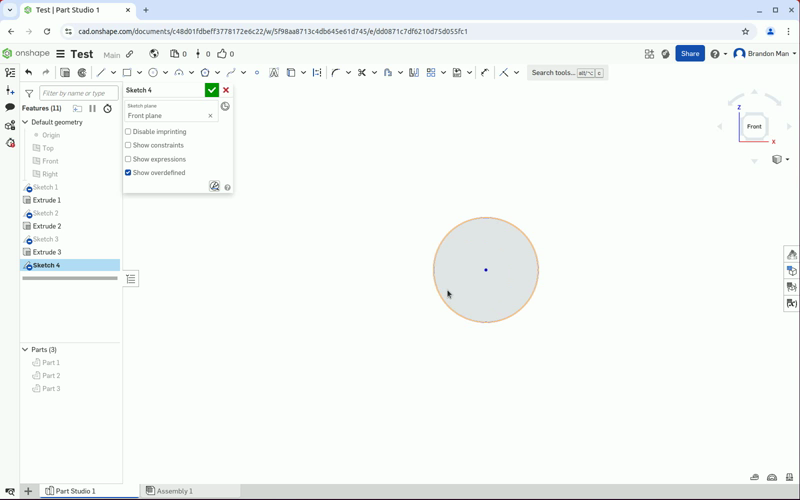
scroll(6)
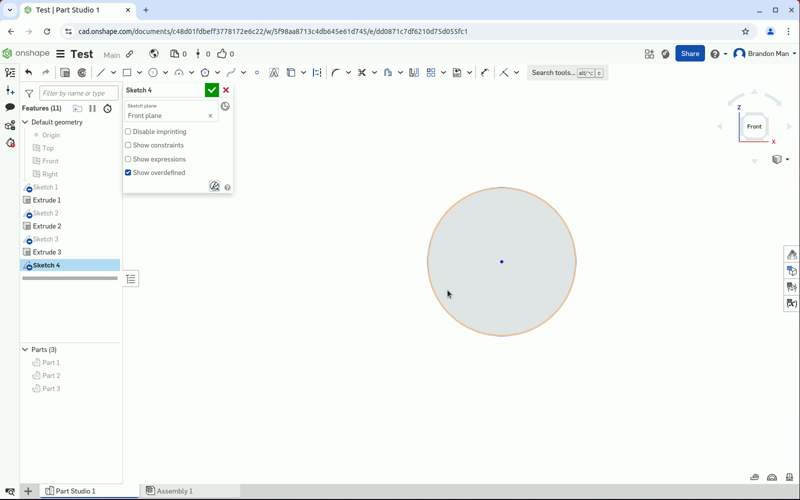
scroll(6)
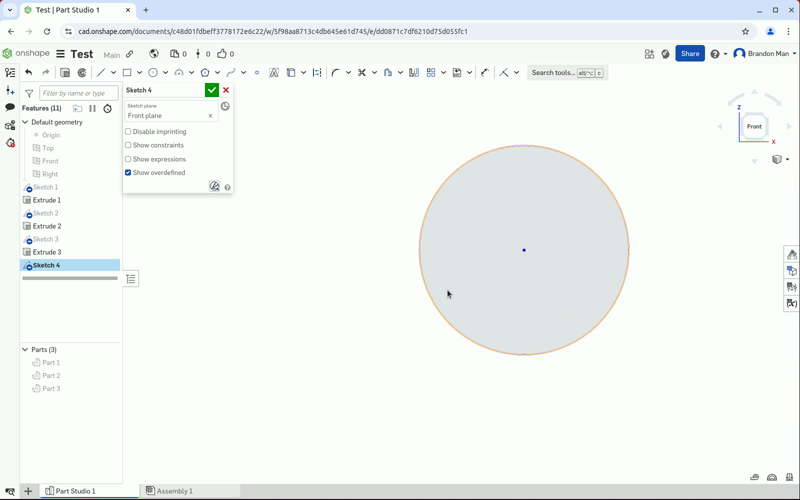
scroll(6)
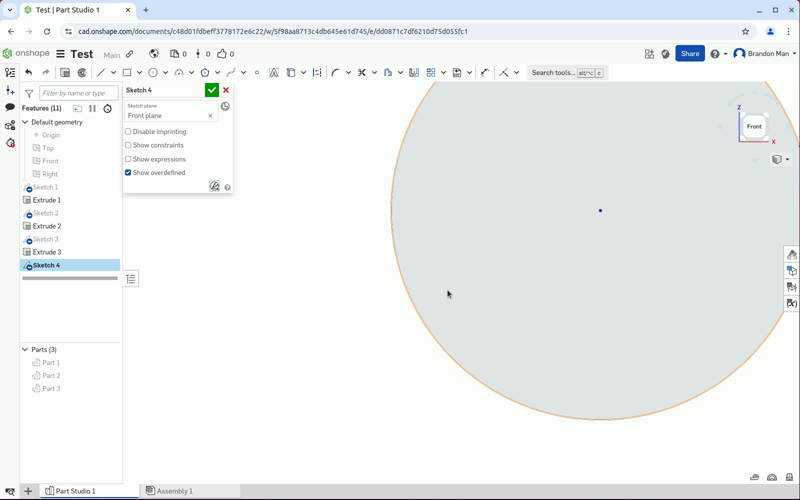
click(447, 289)
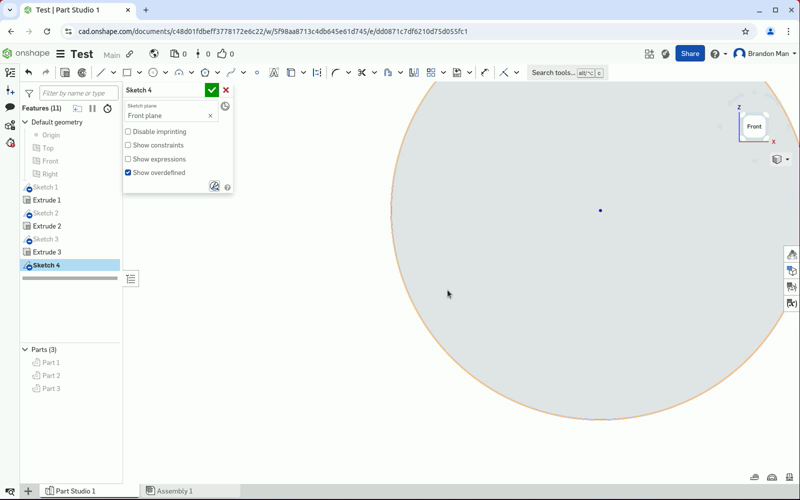
scroll(-6)
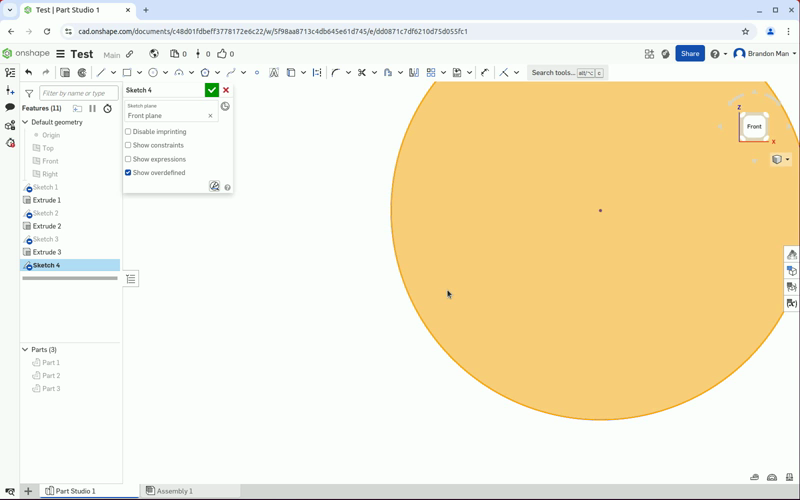
scroll(-6)
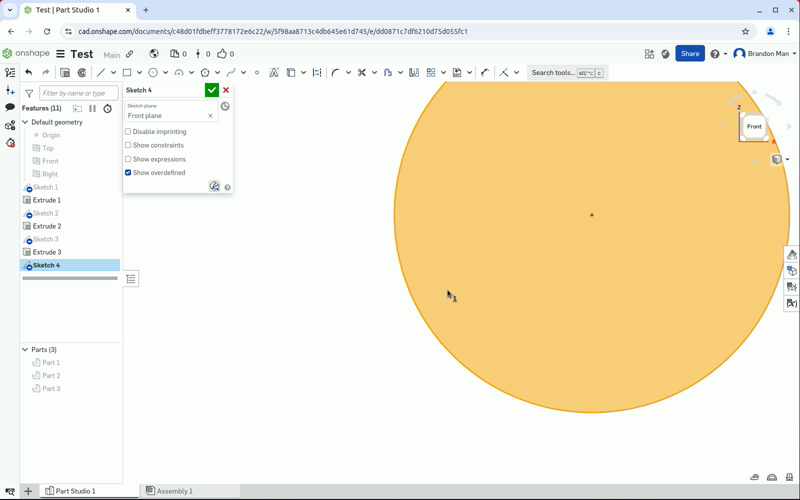
scroll(-6)
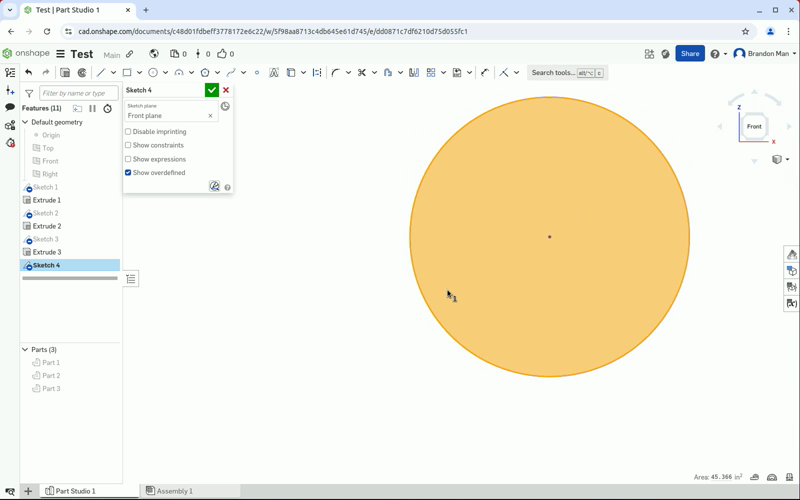
scroll(-6)
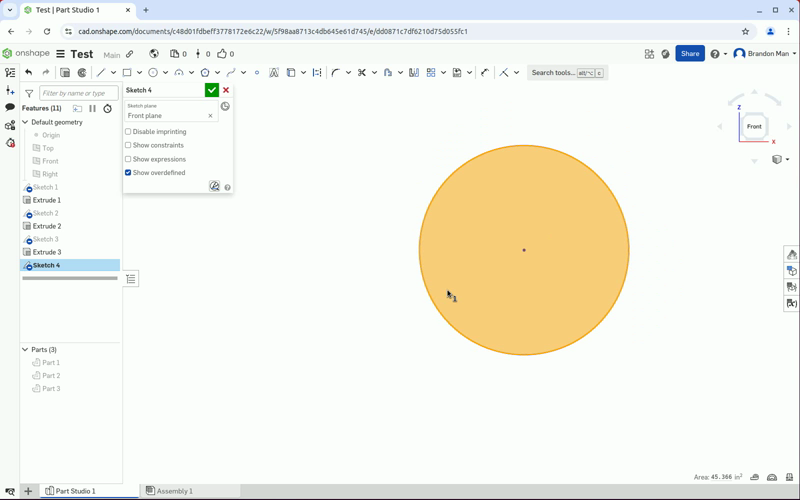
scroll(-6)
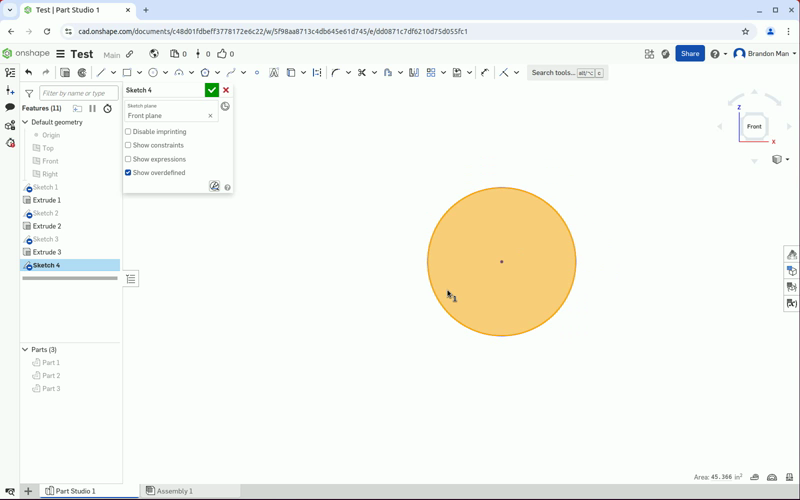
scroll(-6)
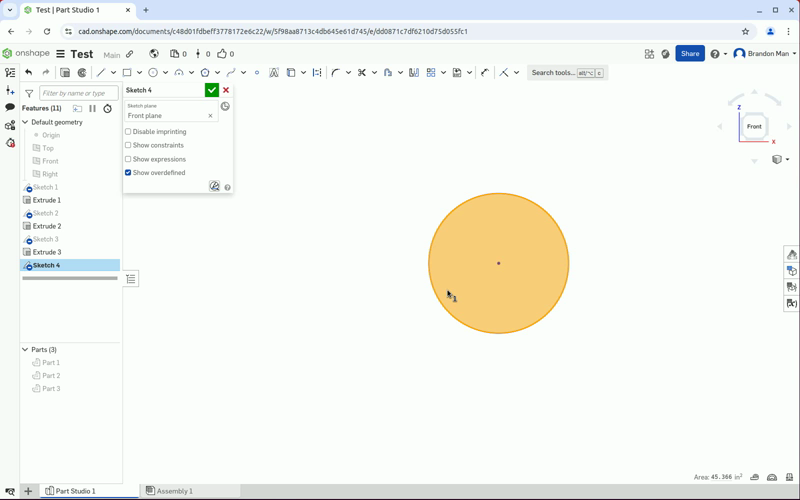
scroll(-6)
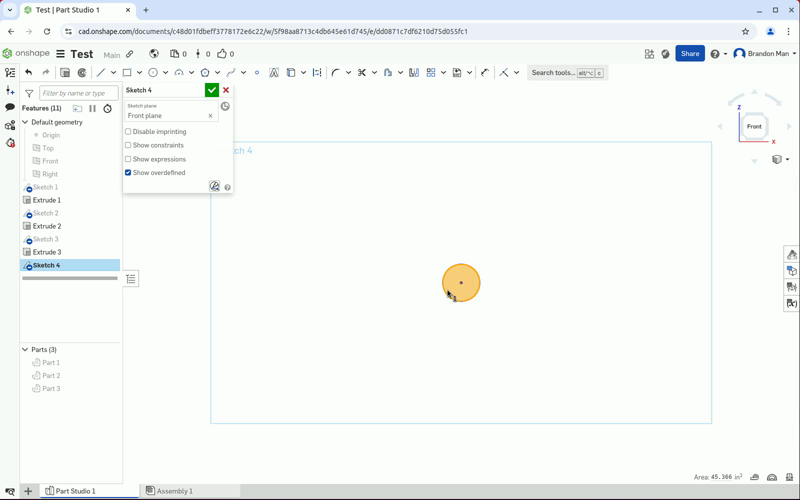
mouse_move(73, 352)
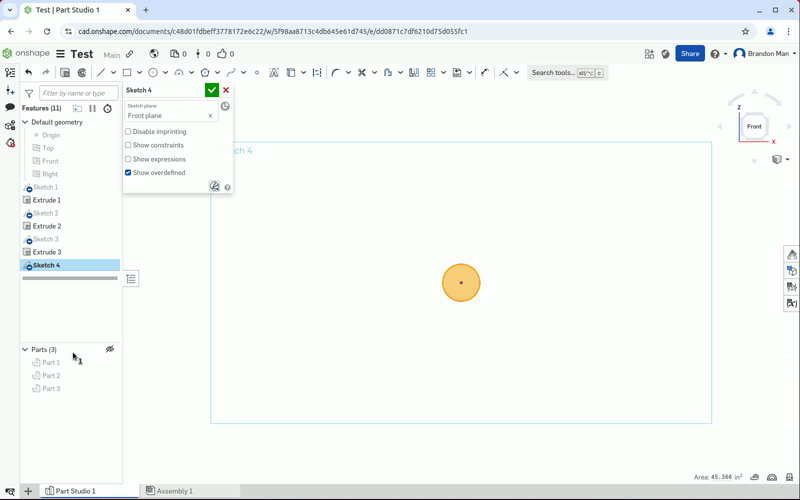
key(shift+y)
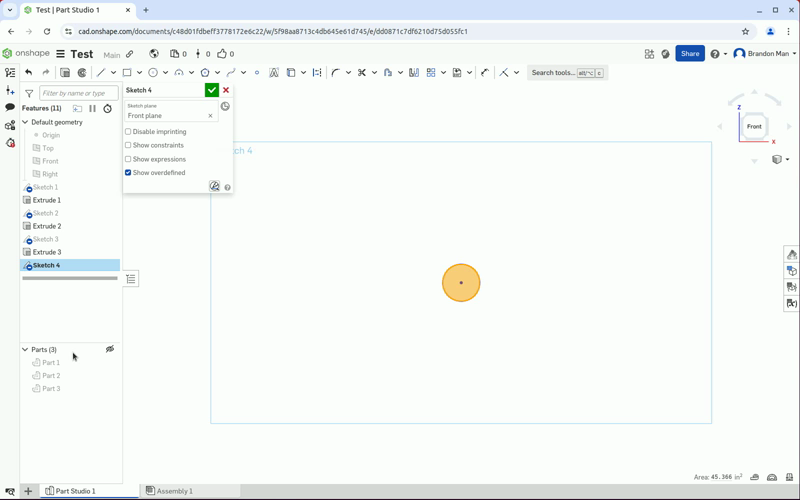
key(shift+e)
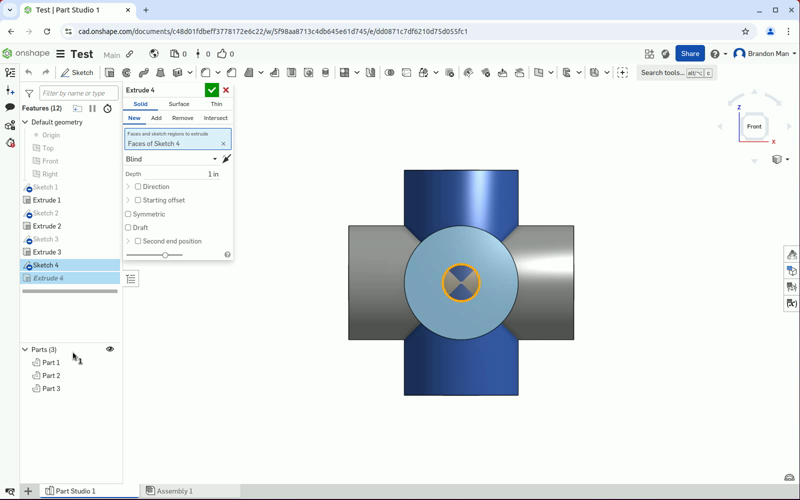
mouse_move(143, 106)
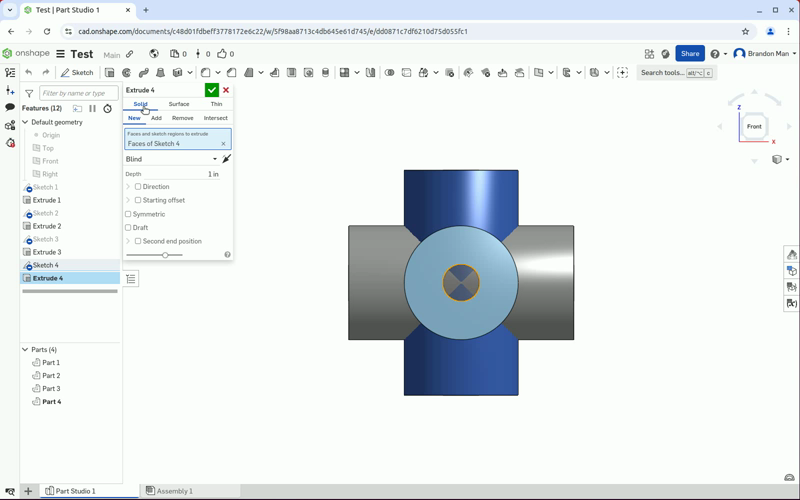
click(143, 106)
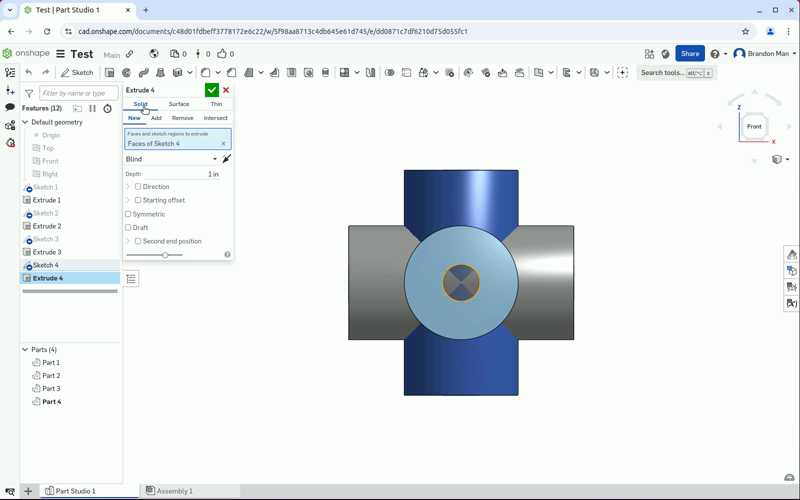
mouse_move(186, 120)
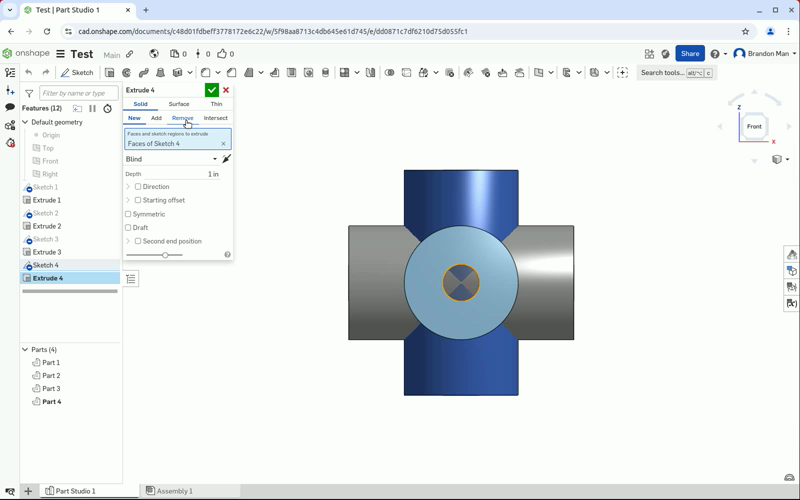
click(186, 120)
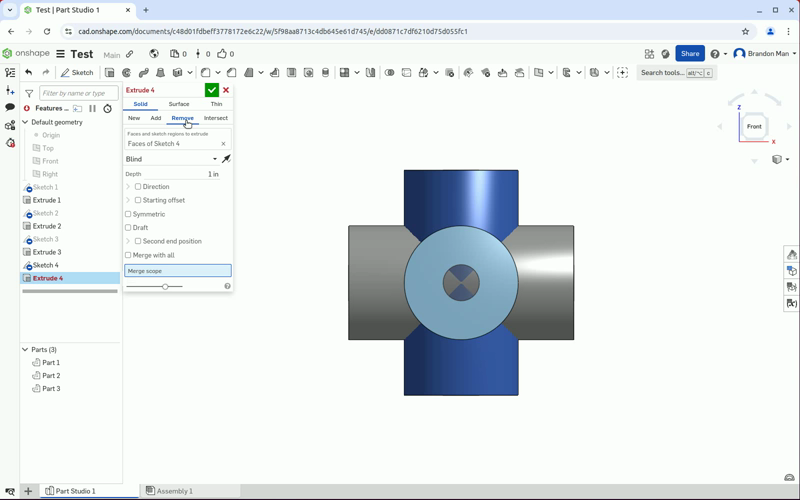
key(tab, 4)
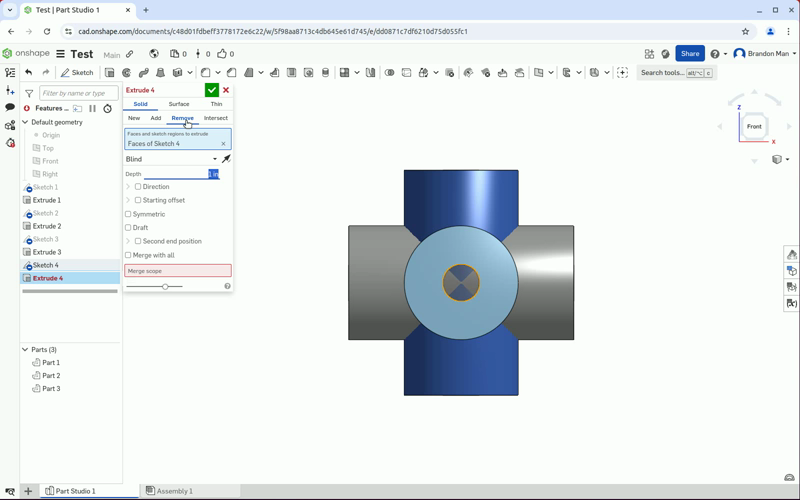
text(46.216)
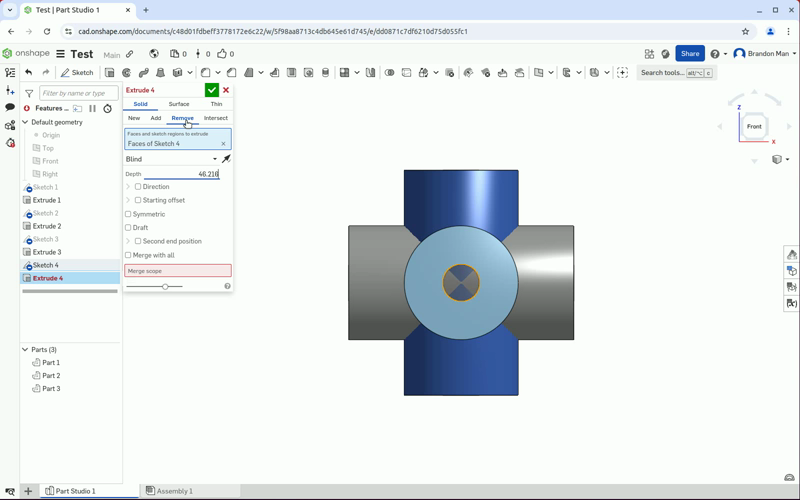
key(tab, 3)
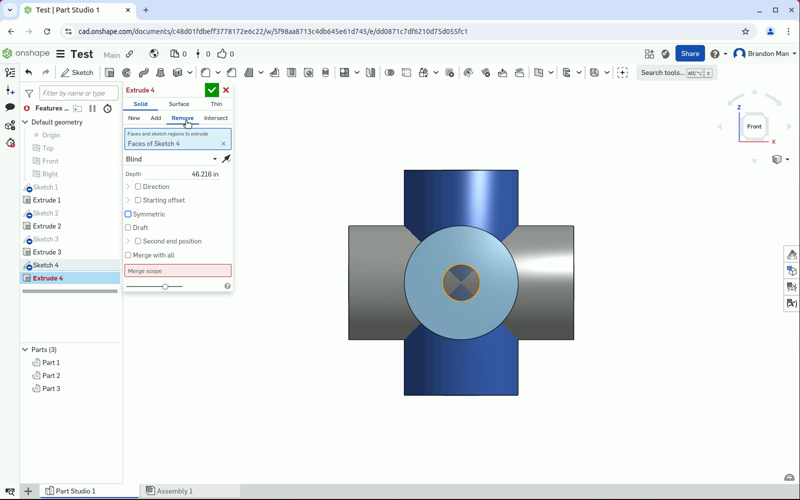
key(space)
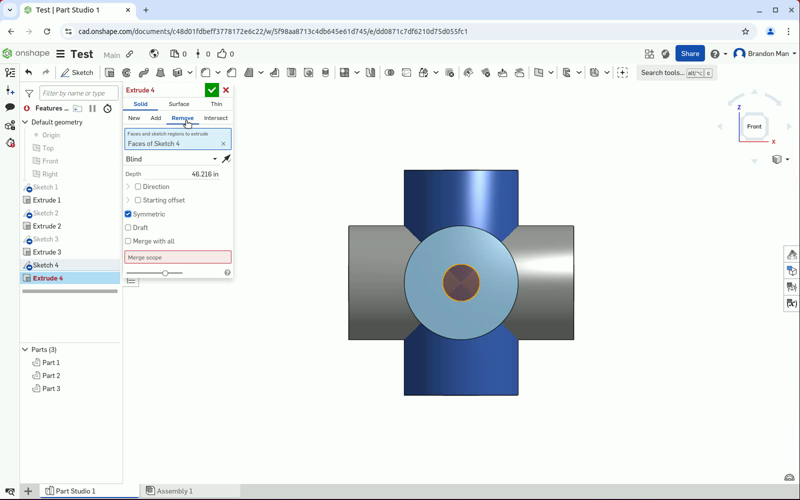
key(tab, 2)
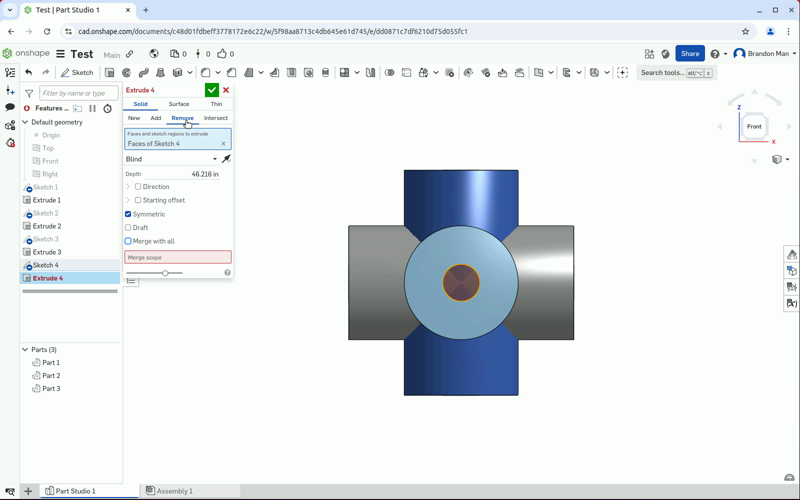
key(space)
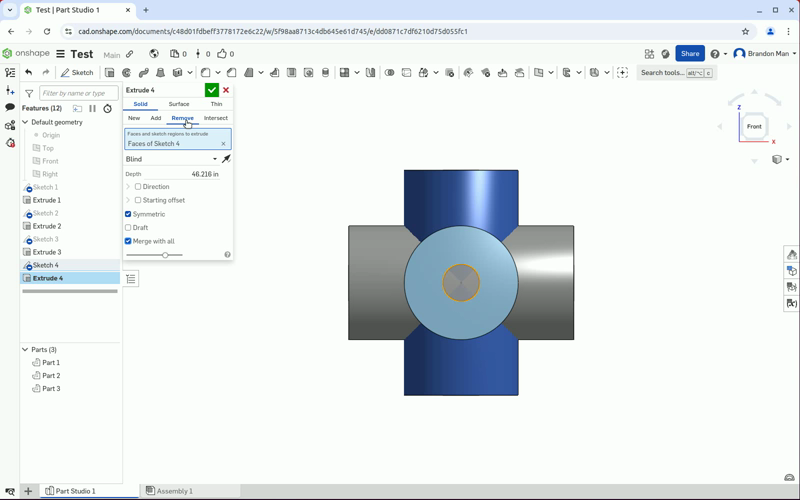
key(enter)
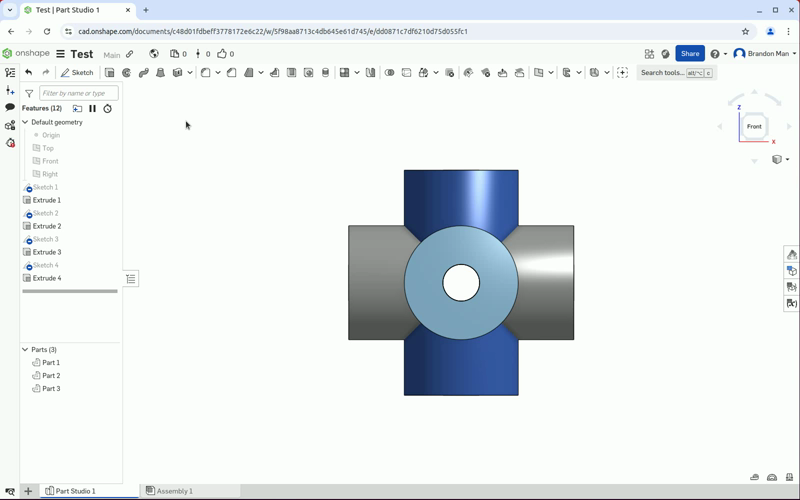
key(shift+h)
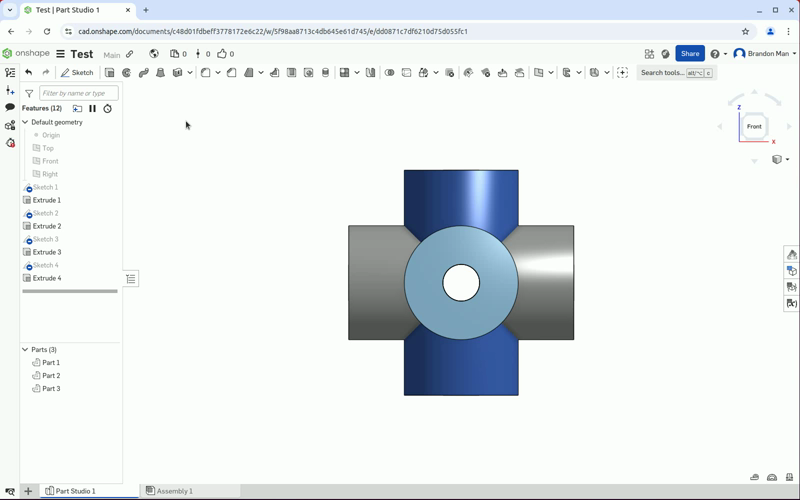
key(shift+h)
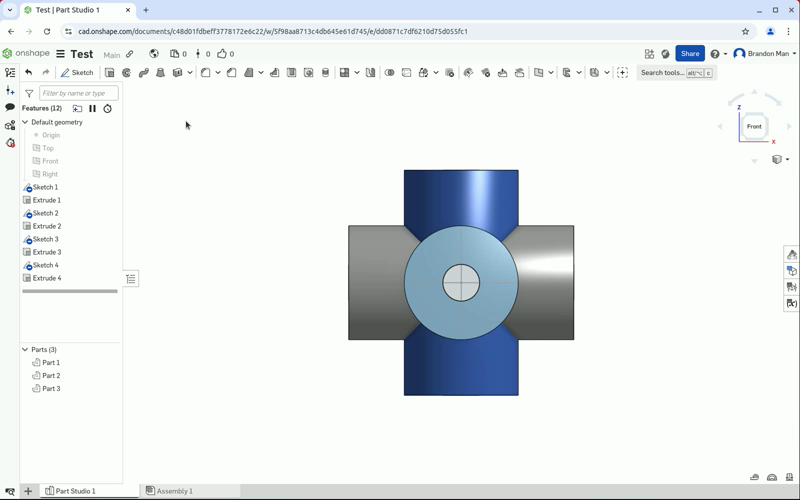
key(shift+7)
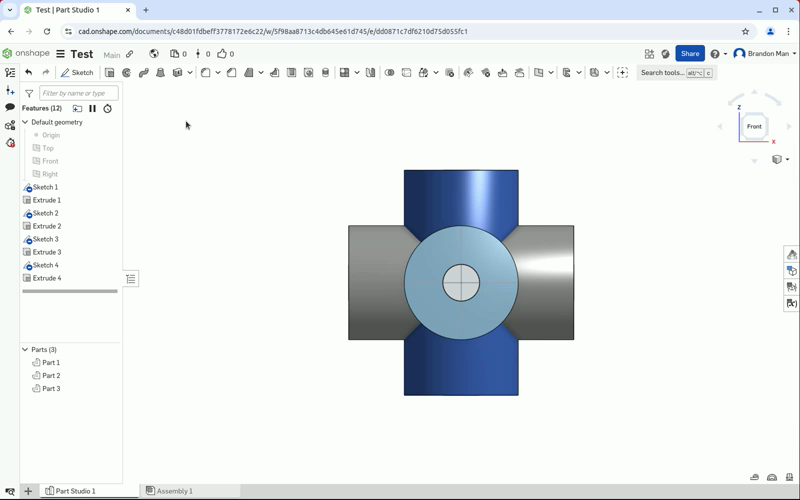
key(left, 2)
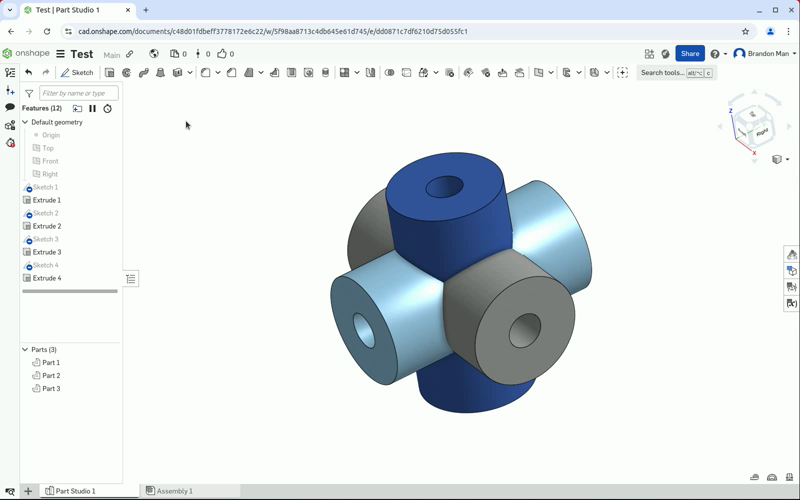
key(down, 2)
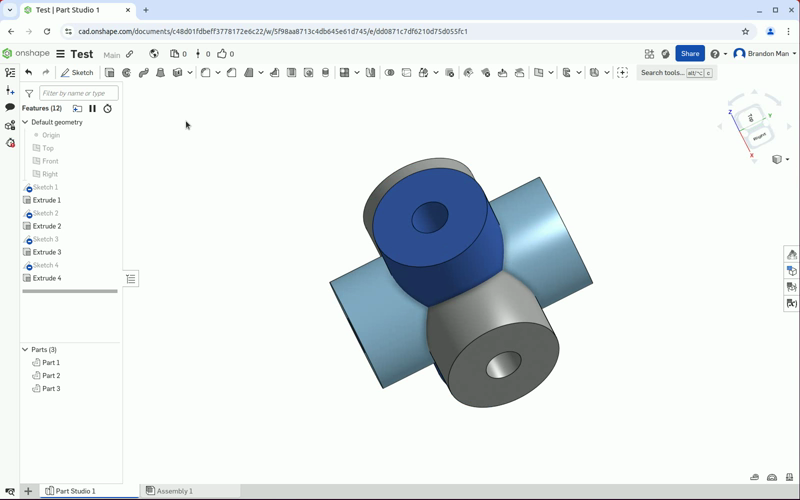
key(up, 2)
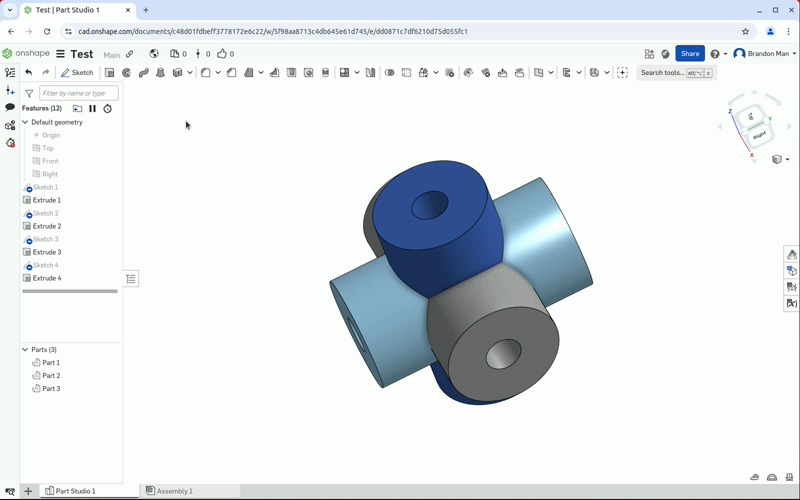
key(right, 2)
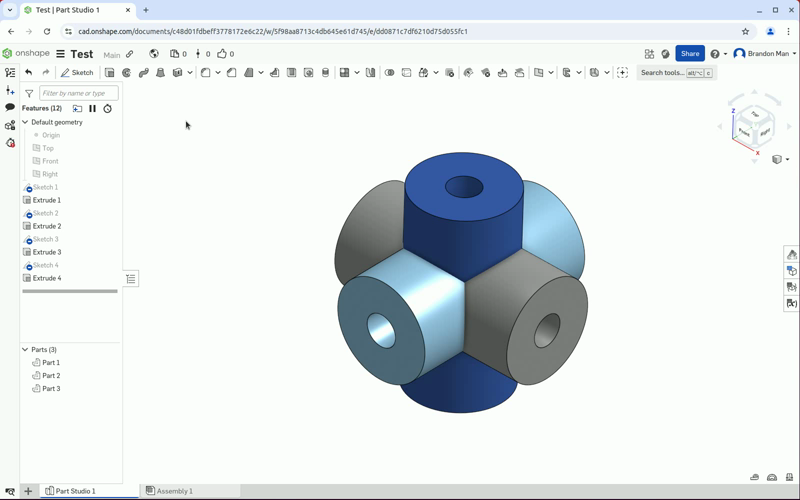
mouse_move(73, 189)
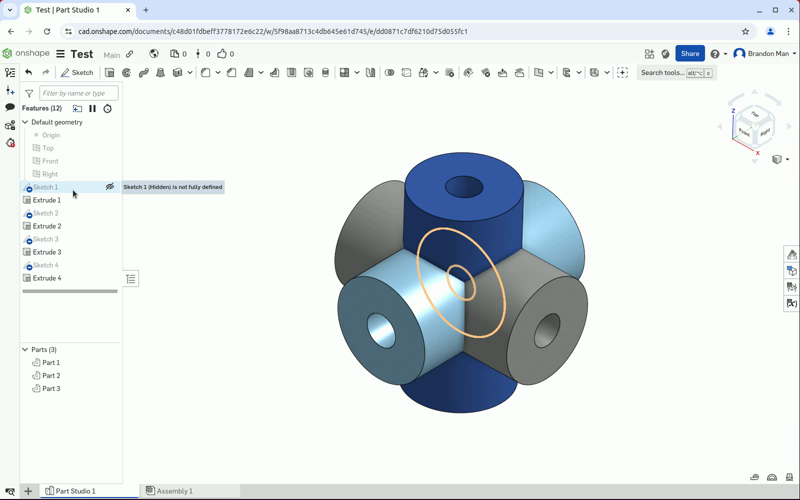
click(73, 189)